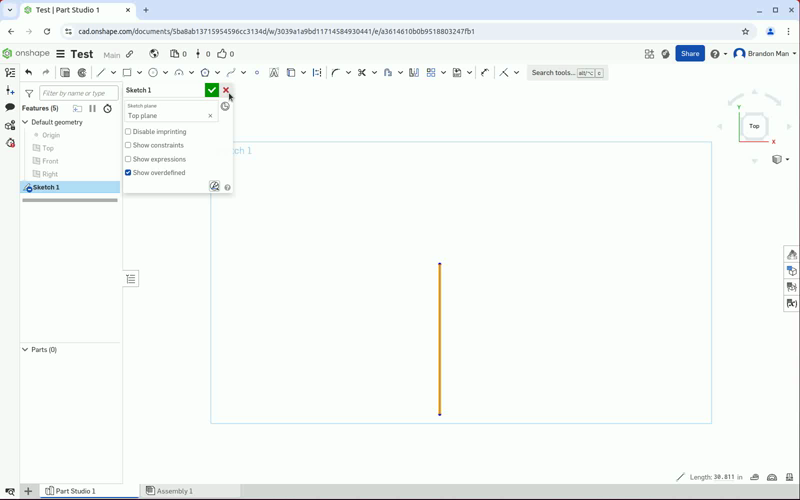
key(shift+h)
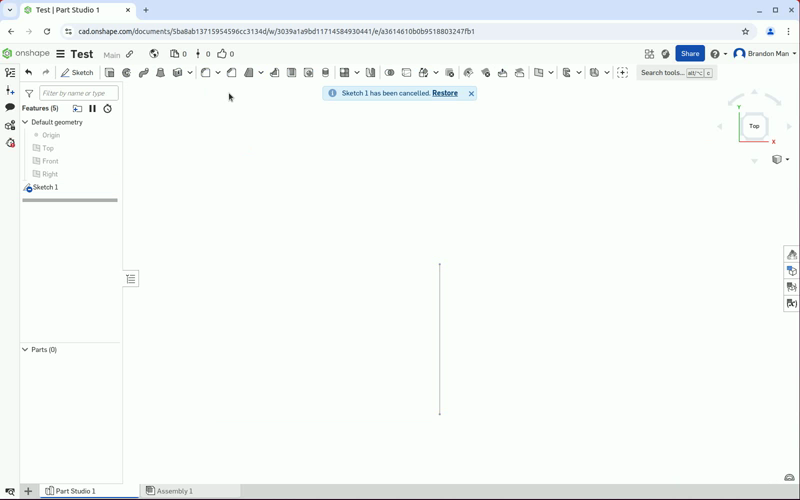
key(shift+s)
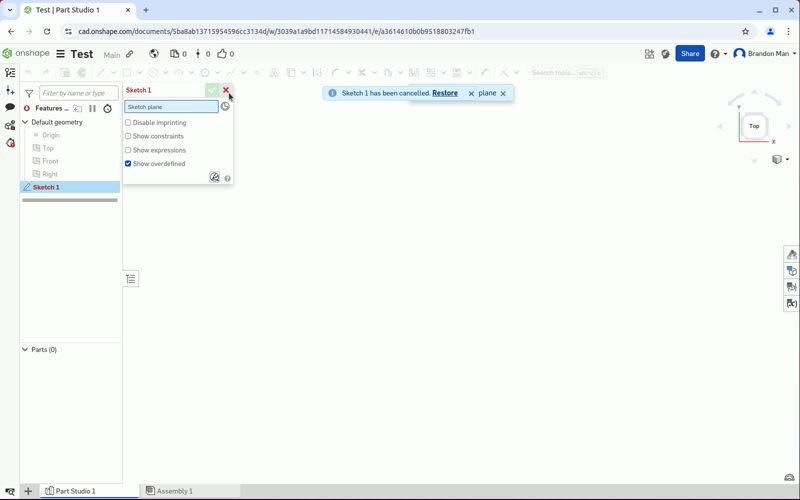
mouse_move(73, 150)
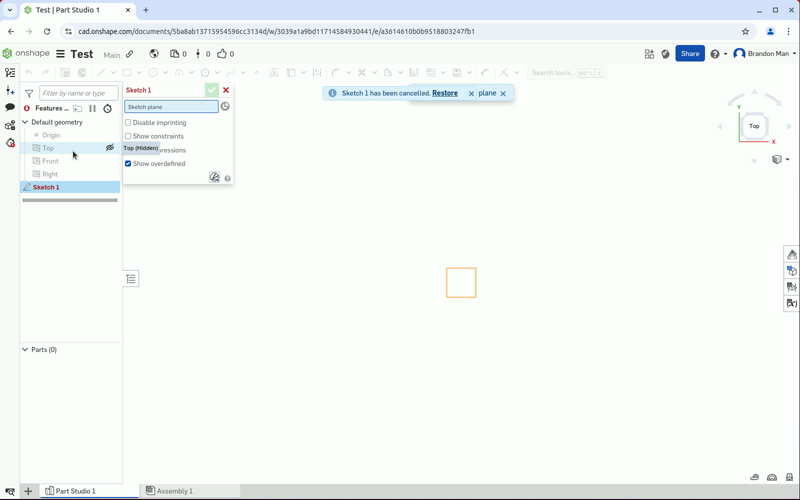
click(73, 150)
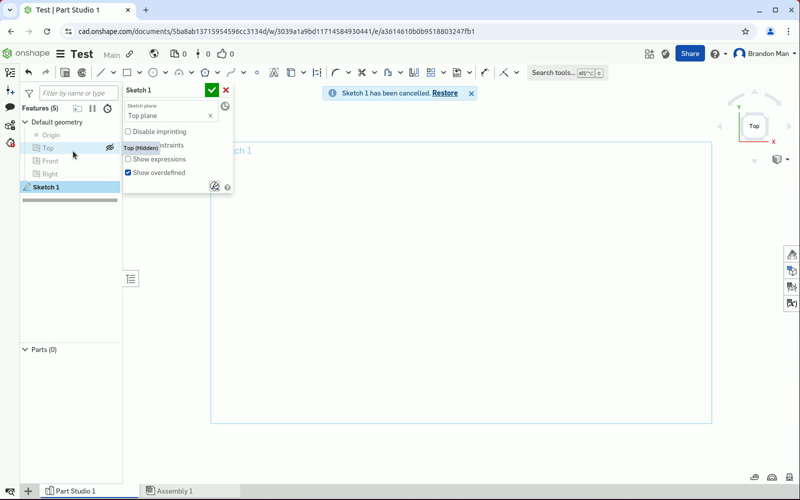
mouse_move(73, 352)
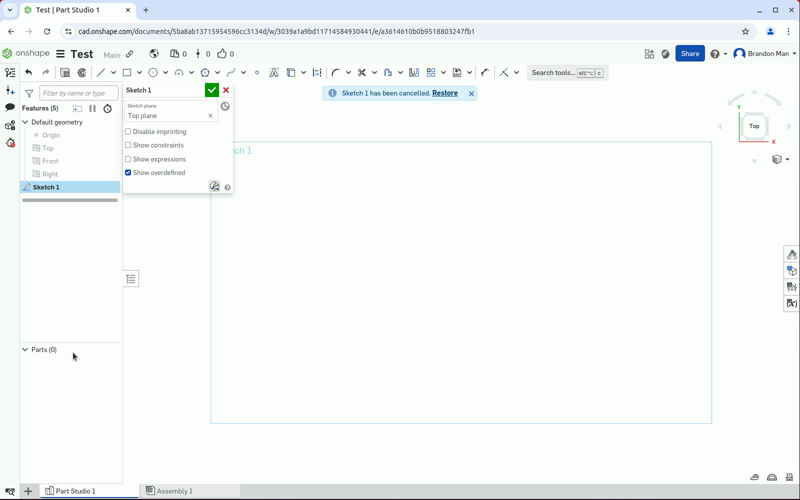
key(y)
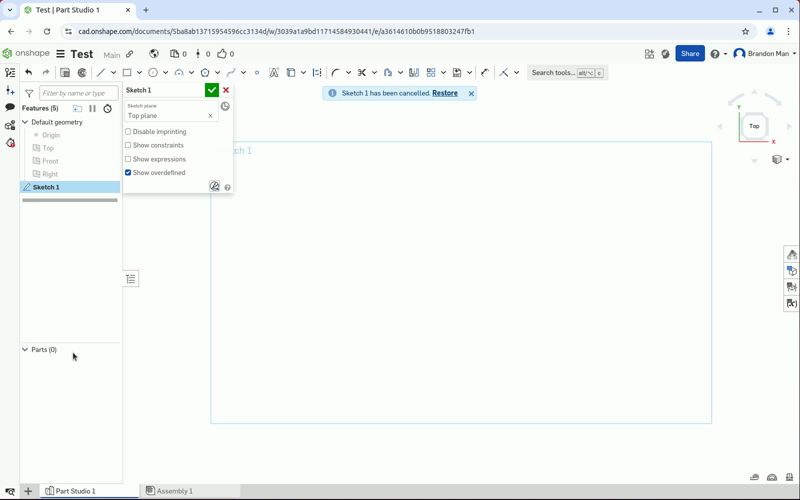
key(l)
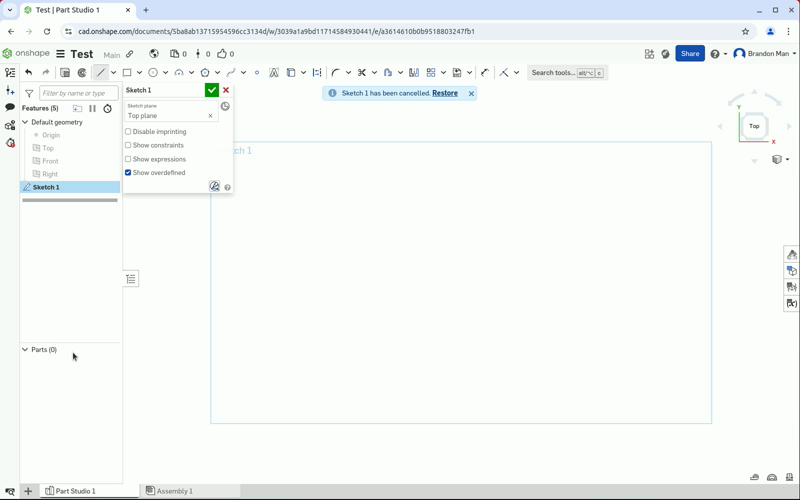
key_down(shift)
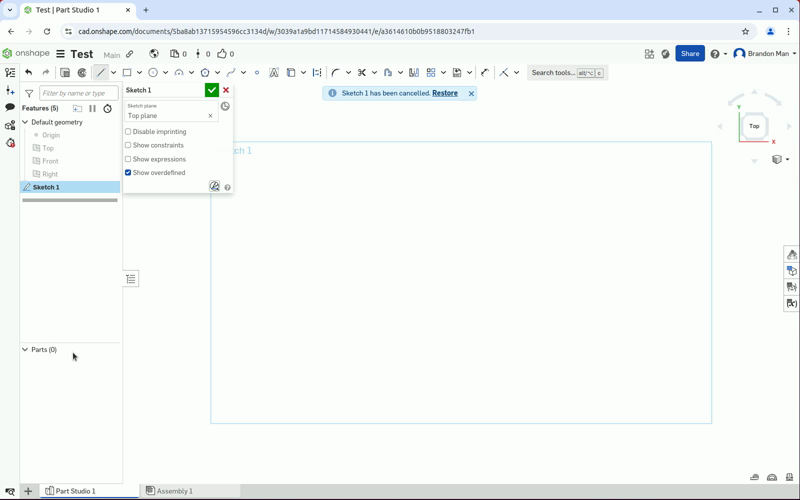
mouse_move(376, 339)
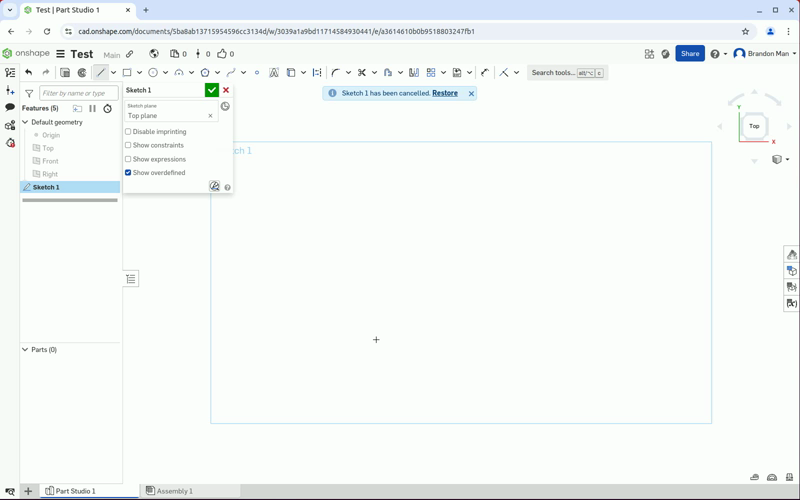
click(376, 339)
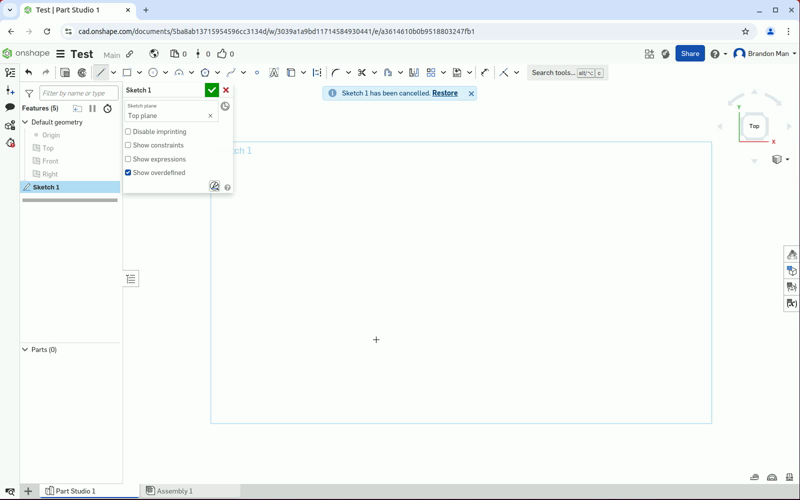
key_up(shift)
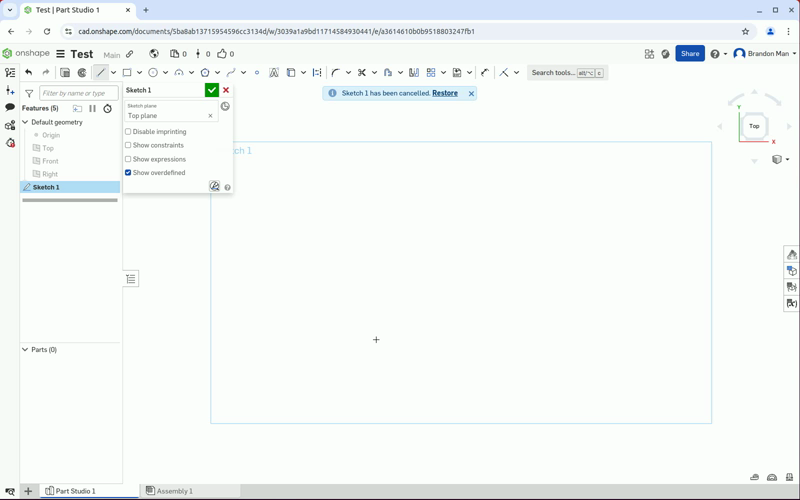
key_down(shift)
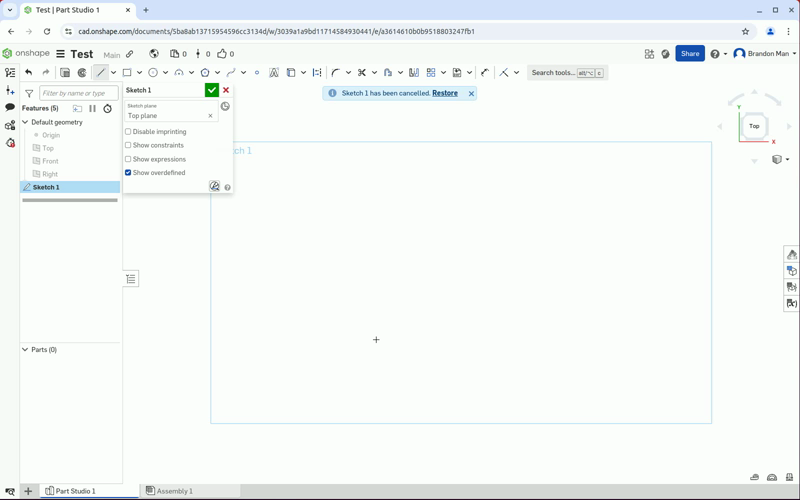
mouse_move(544, 339)
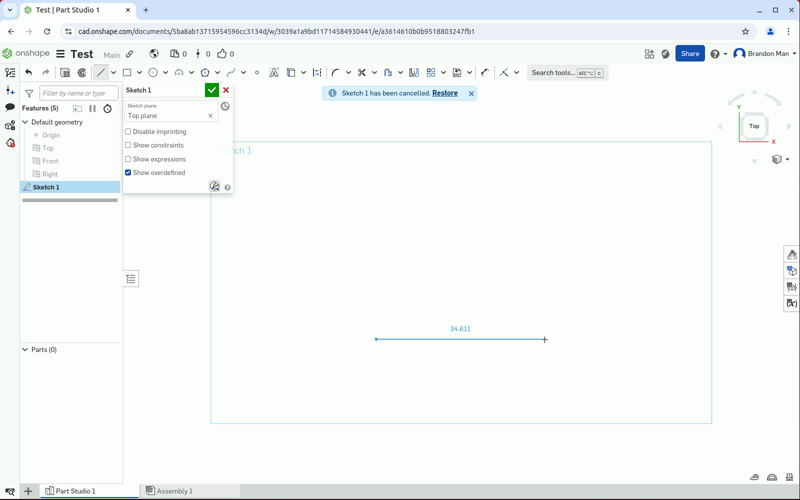
click(544, 339)
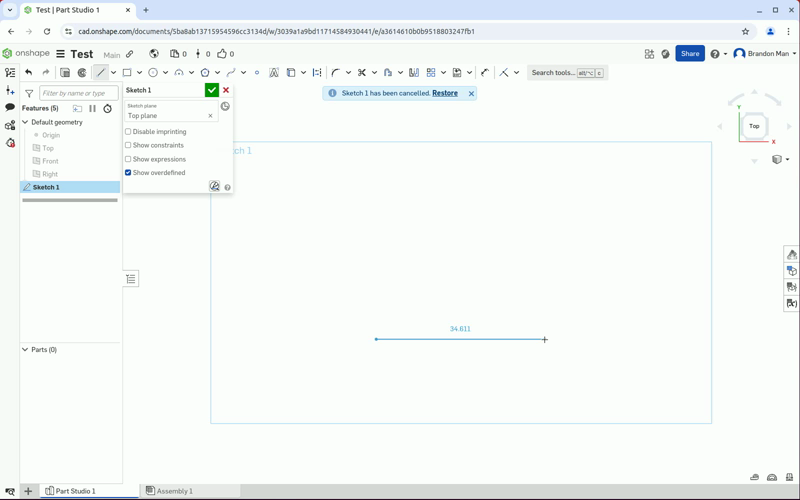
key_up(shift)
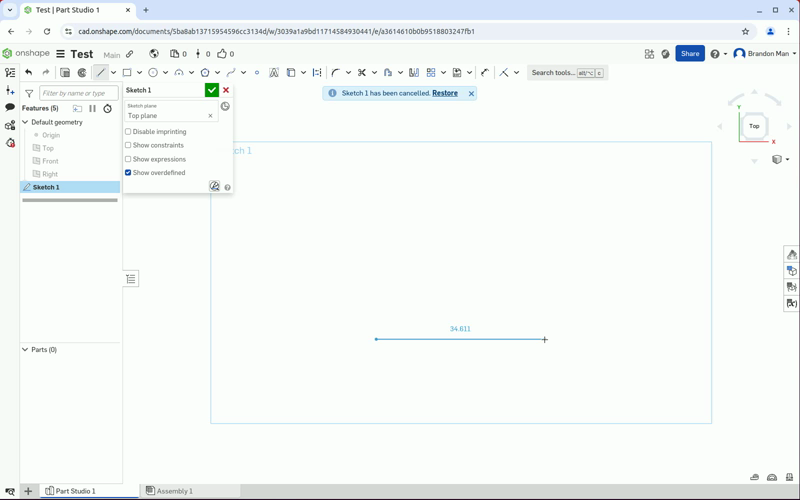
key_down(shift)
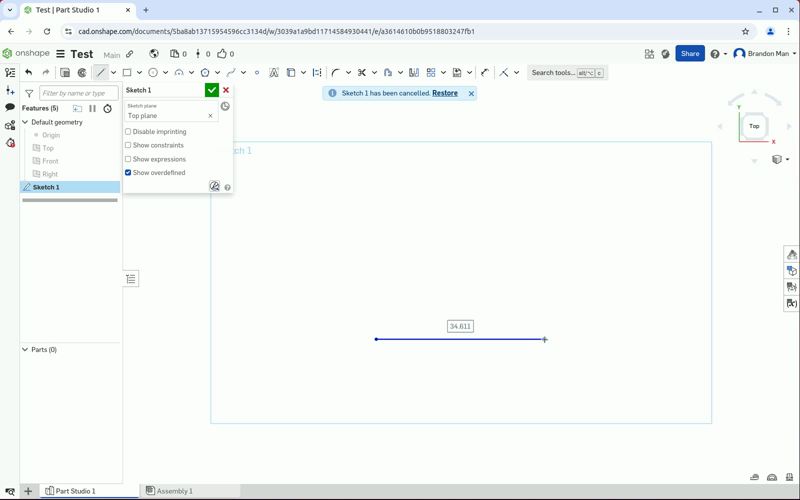
mouse_move(544, 227)
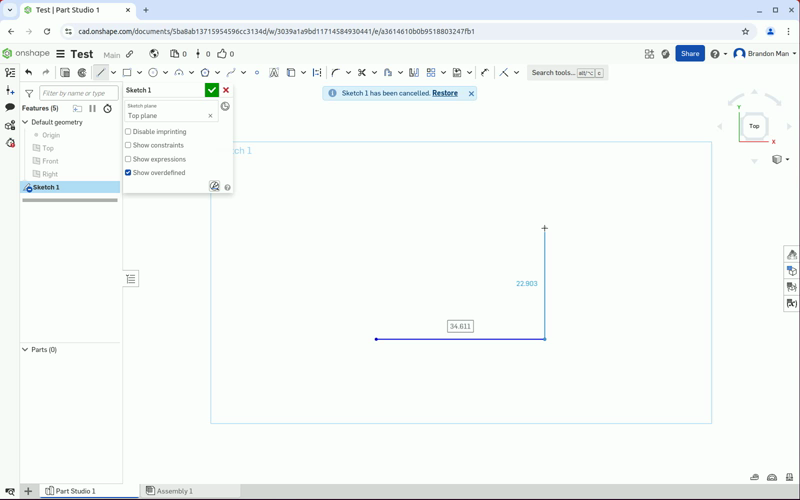
click(544, 227)
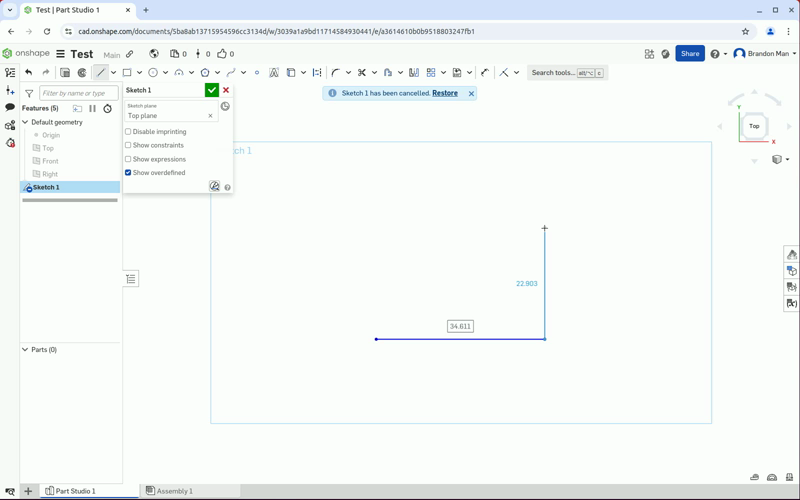
key_up(shift)
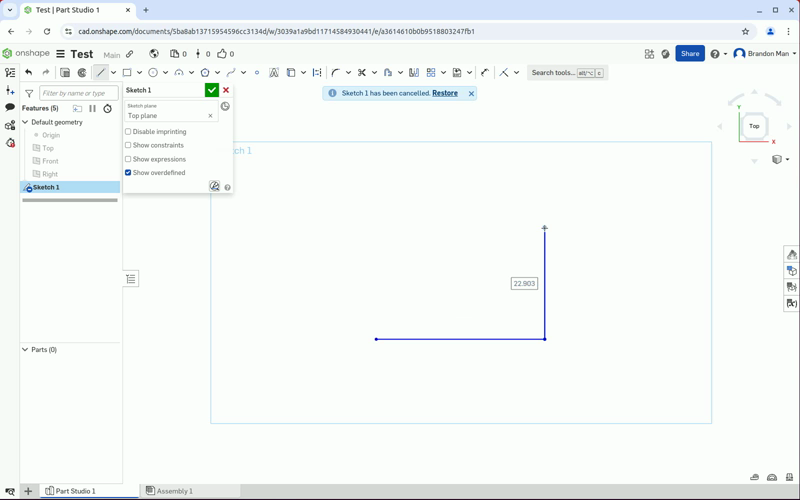
key_down(shift)
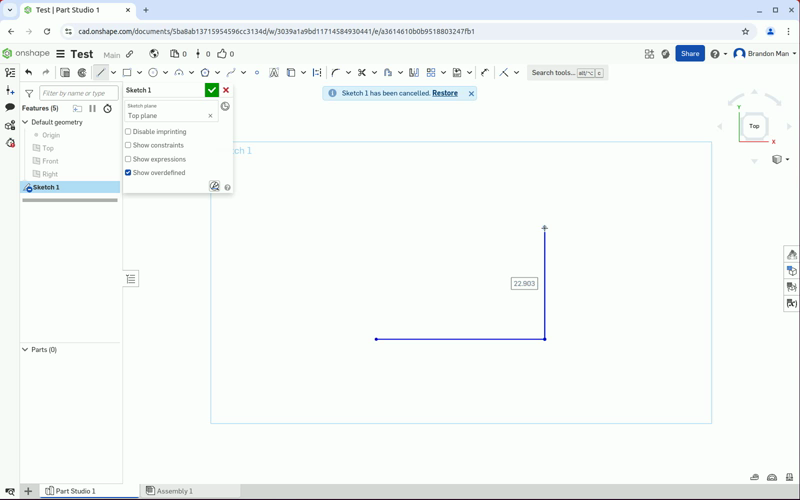
mouse_move(376, 227)
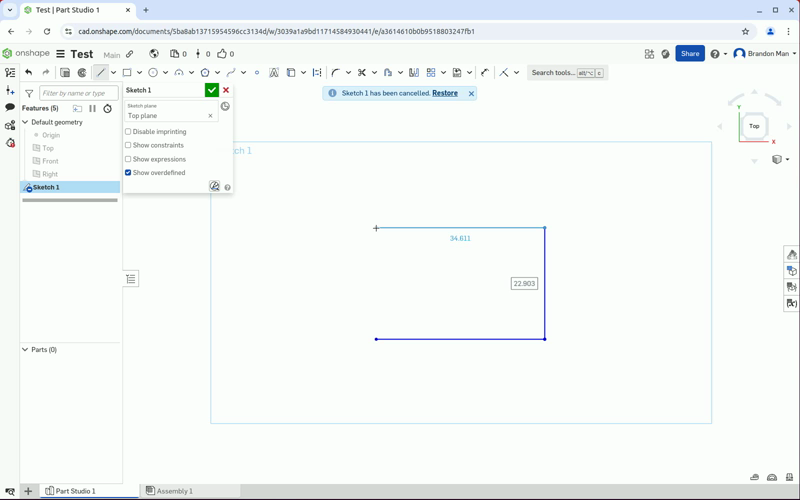
click(376, 227)
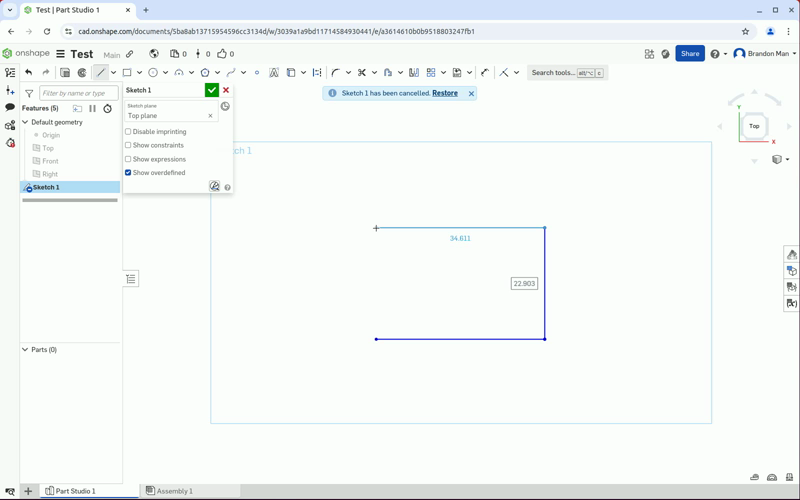
key_up(shift)
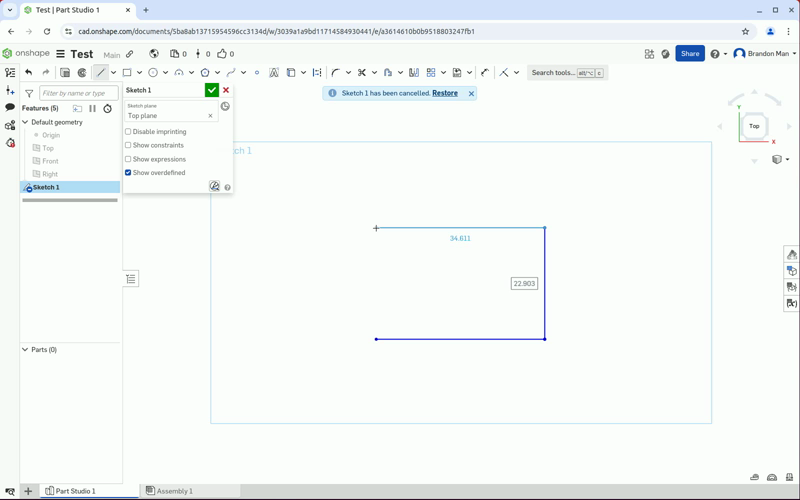
key_down(shift)
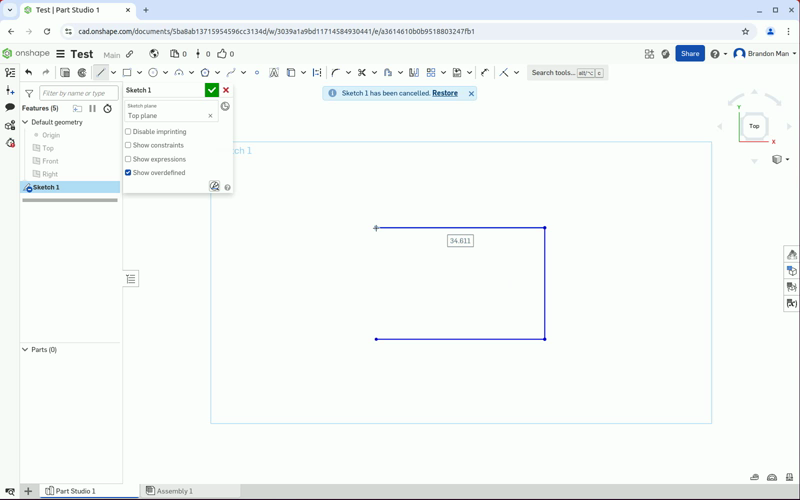
mouse_move(376, 339)
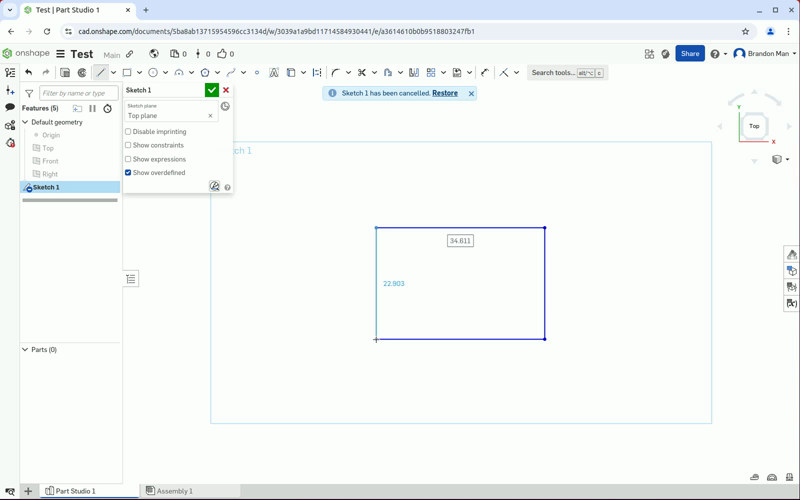
key_up(shift)
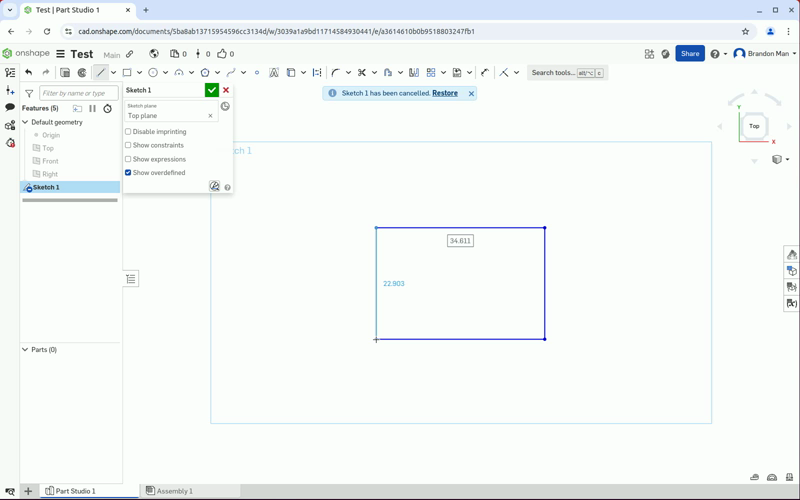
click(376, 339)
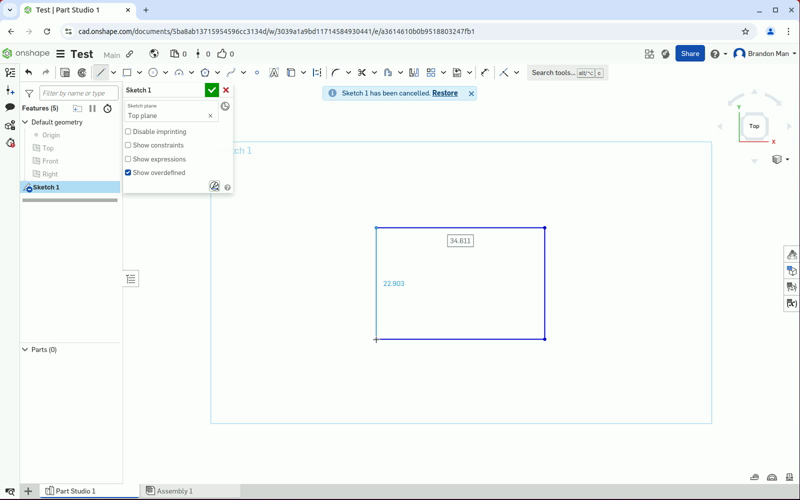
key(esc)
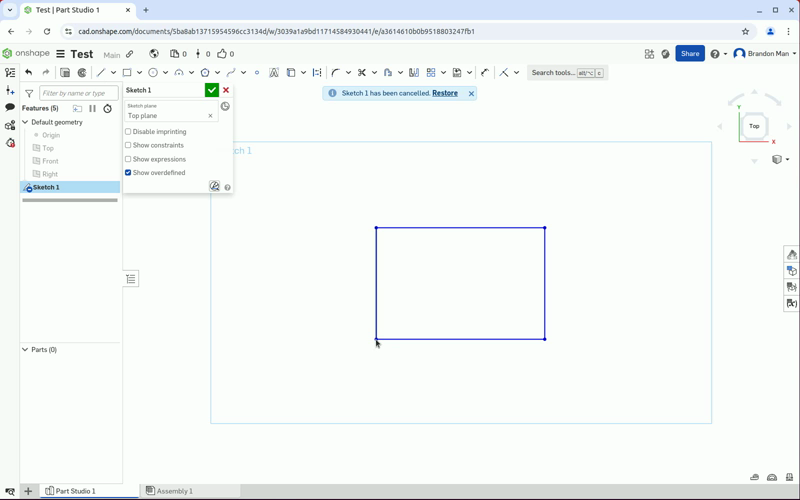
key(c)
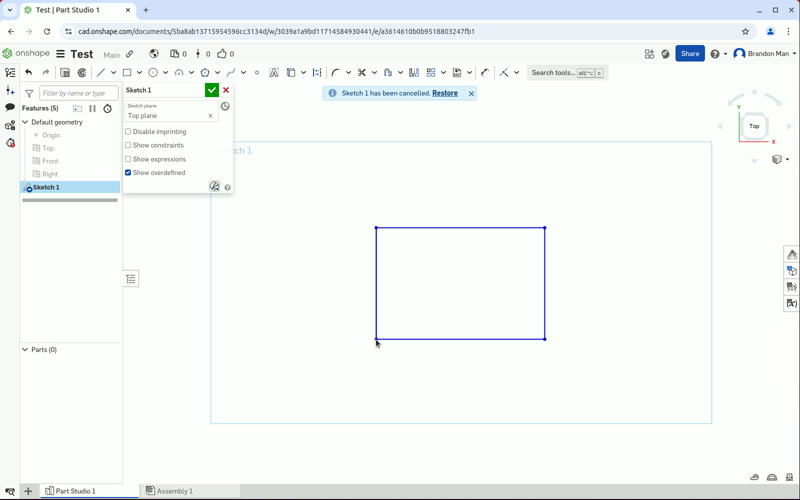
key_down(shift)
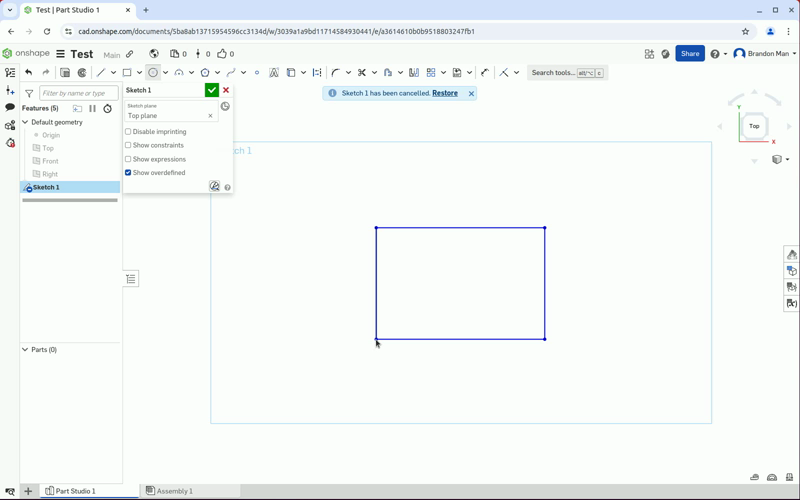
mouse_move(461, 282)
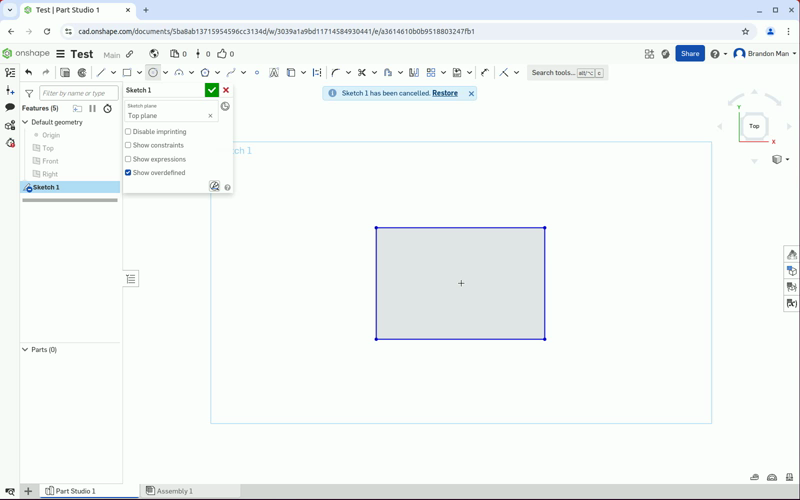
click(461, 282)
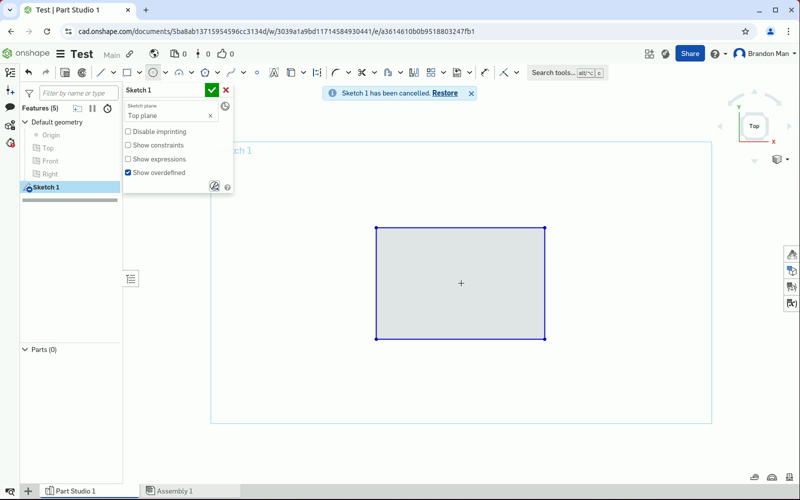
key_up(shift)
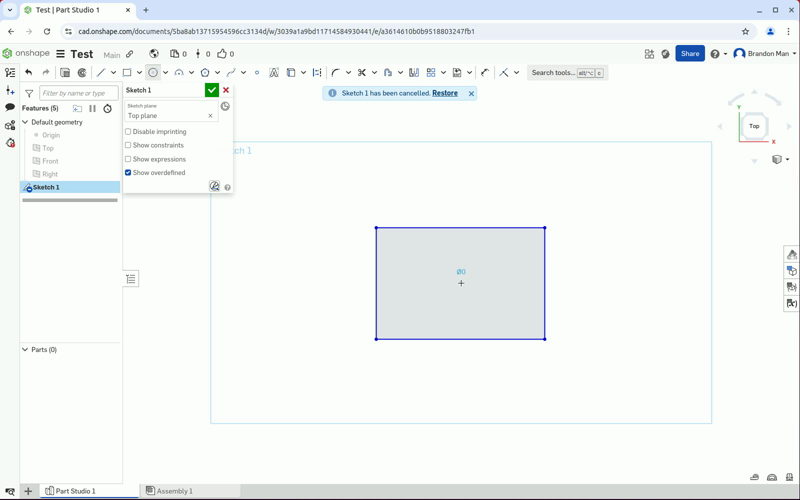
mouse_move(489, 282)
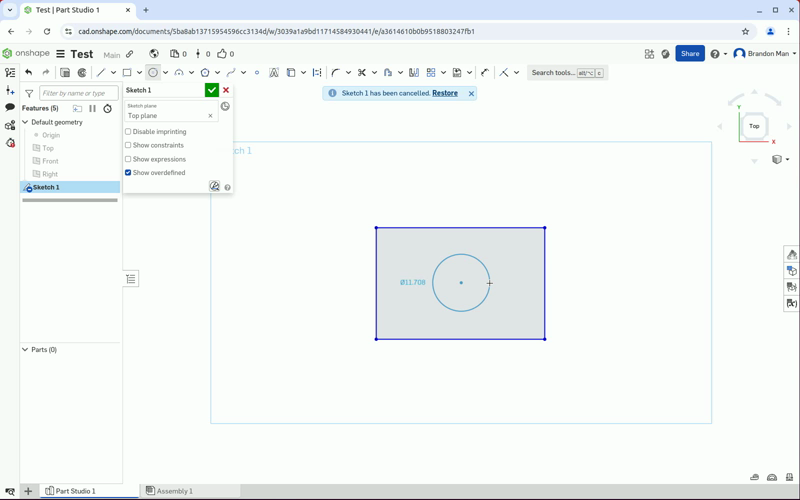
click(489, 282)
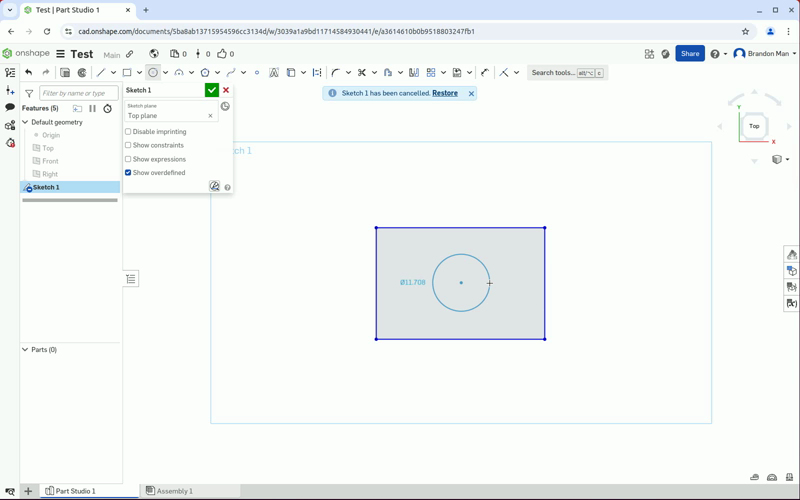
key(esc)
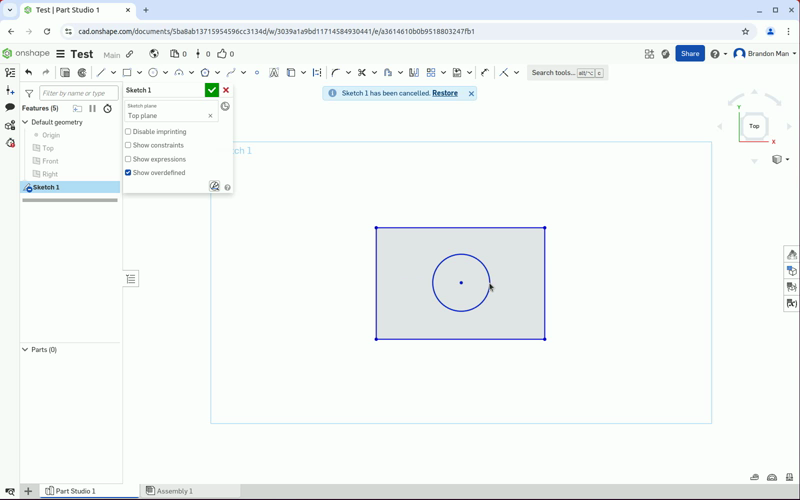
mouse_move(399, 283)
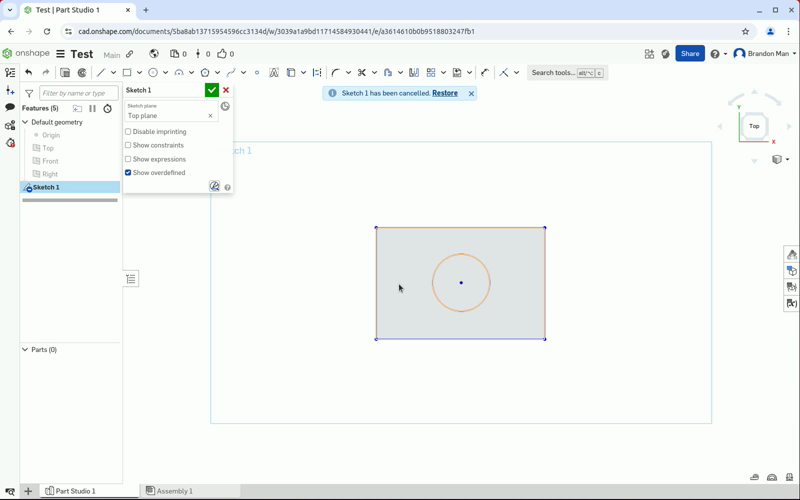
click(399, 283)
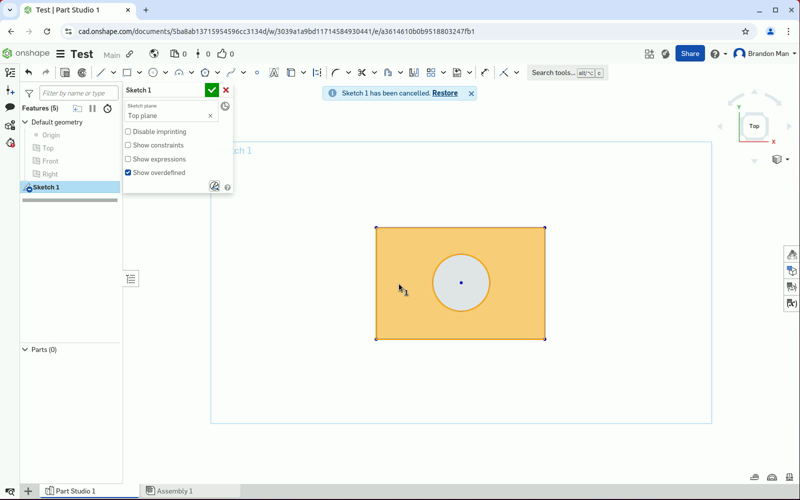
mouse_move(73, 352)
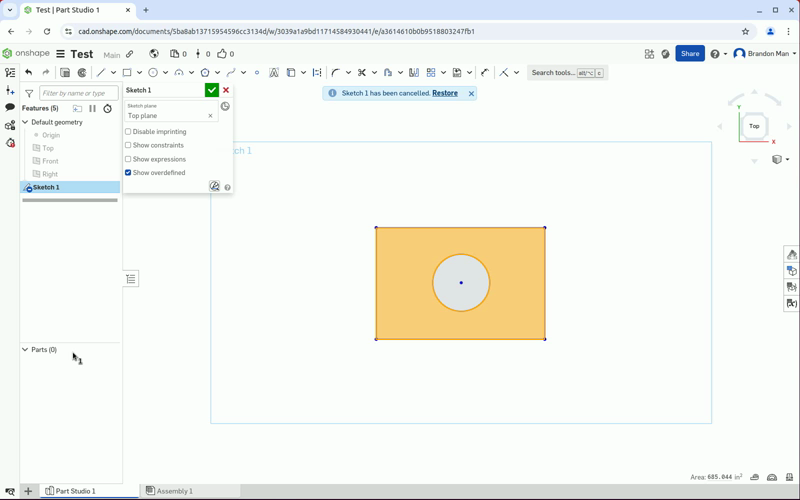
key(shift+y)
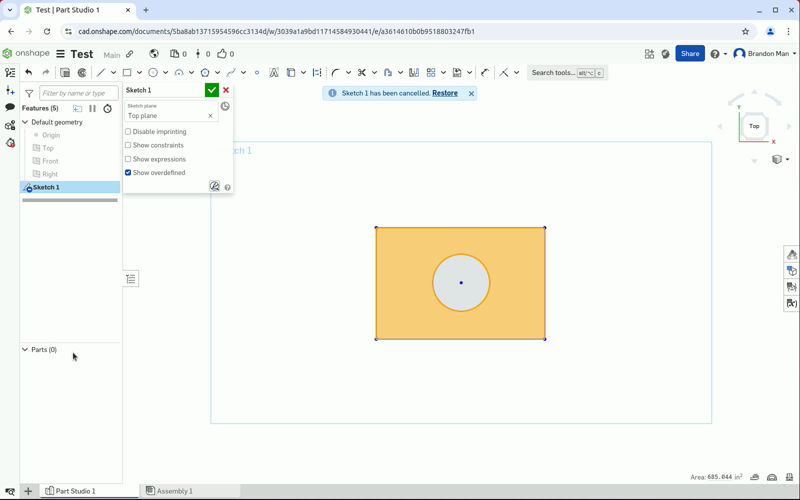
key(shift+e)
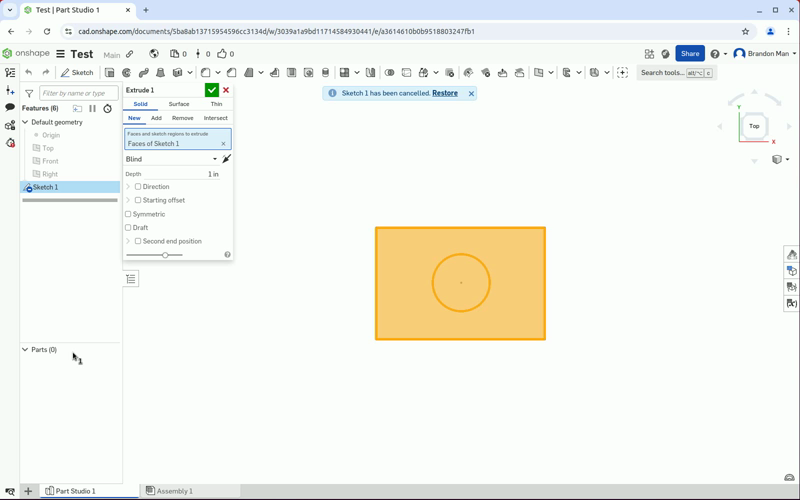
mouse_move(143, 106)
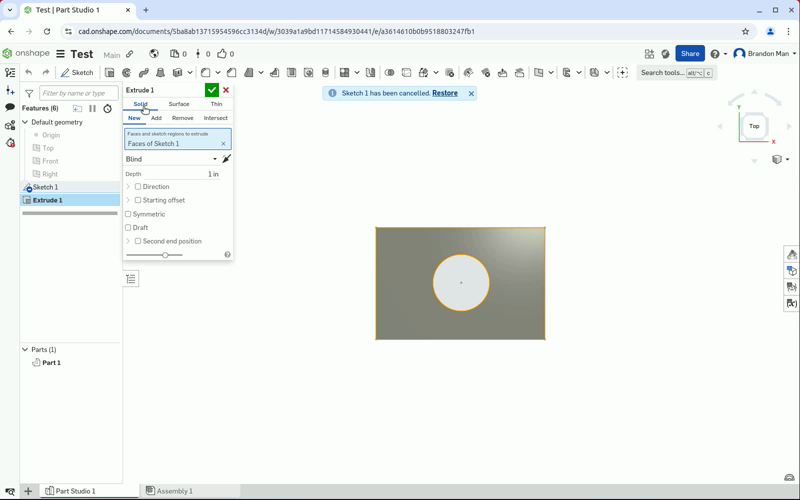
click(143, 106)
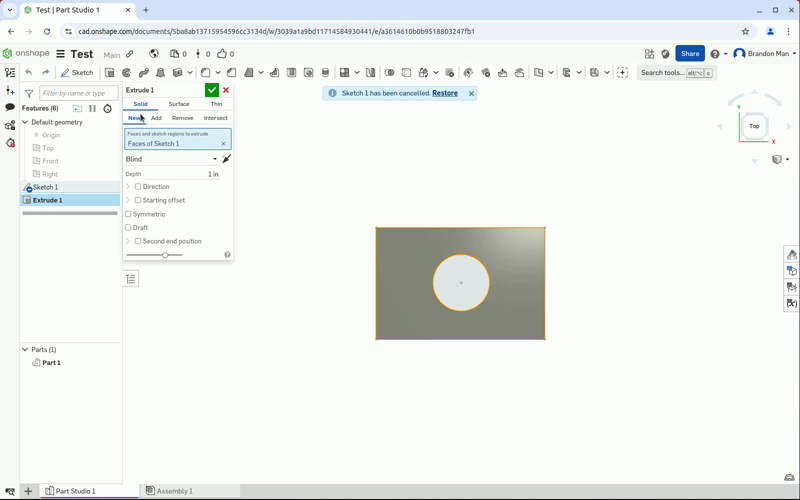
mouse_move(137, 120)
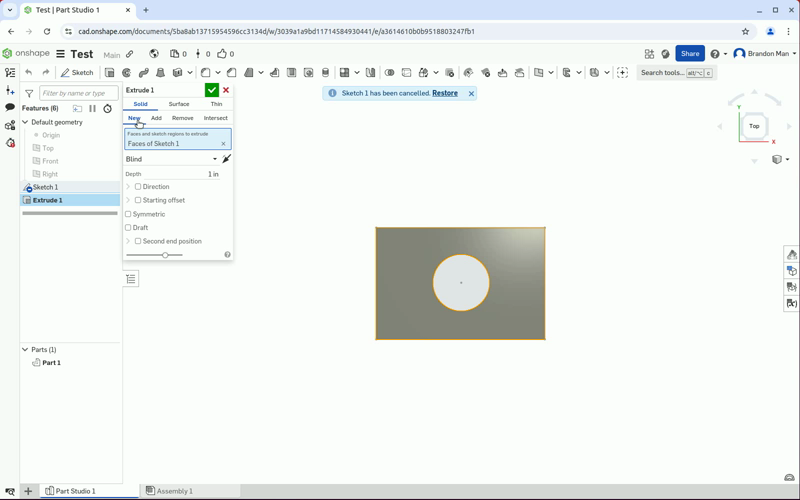
click(137, 120)
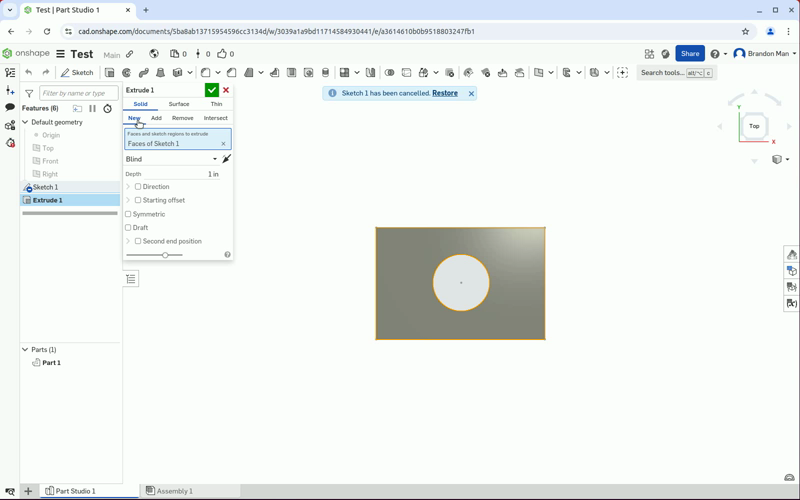
key(tab, 4)
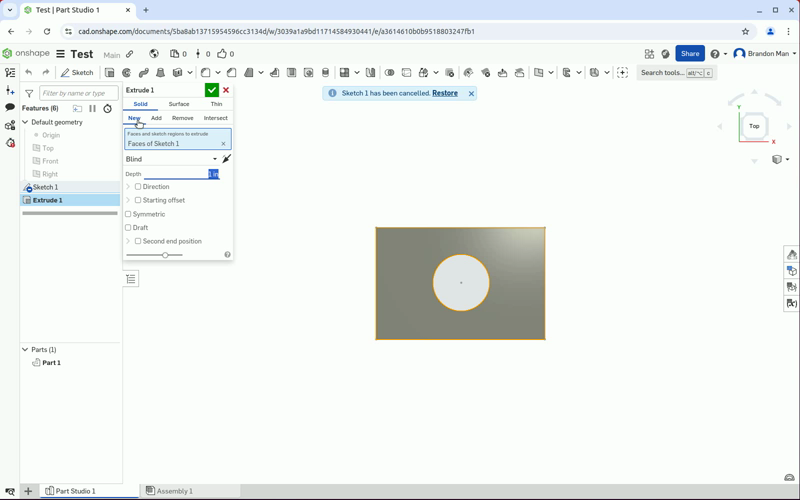
text(5.777)
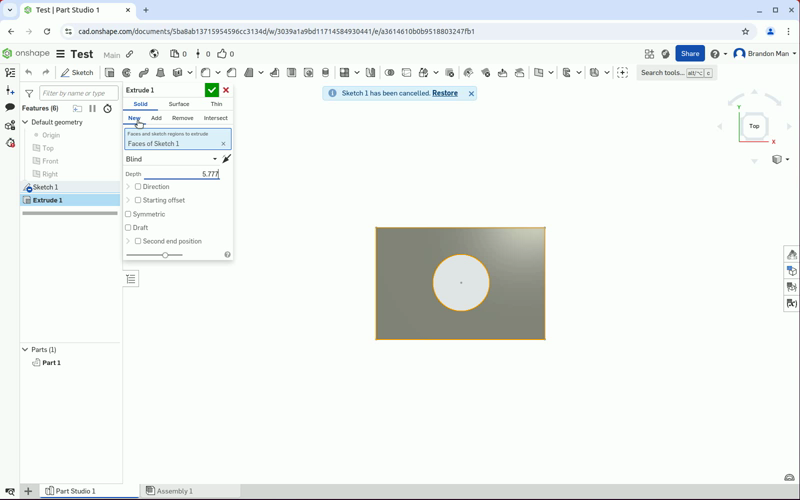
key(enter)
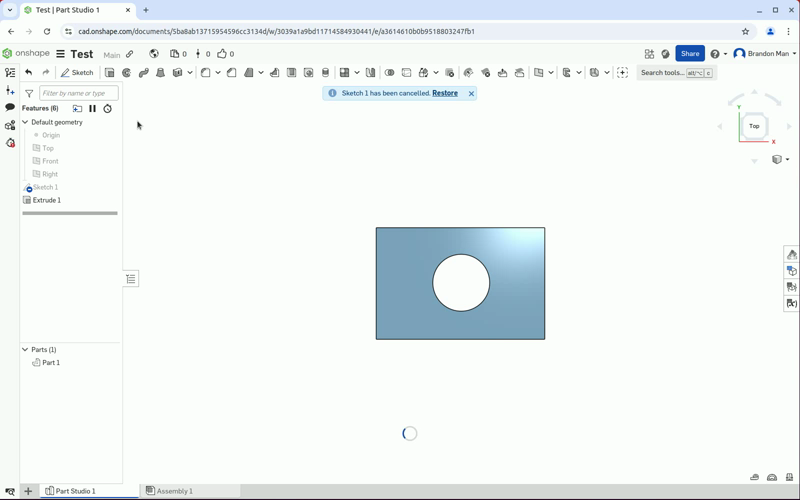
key(shift+h)
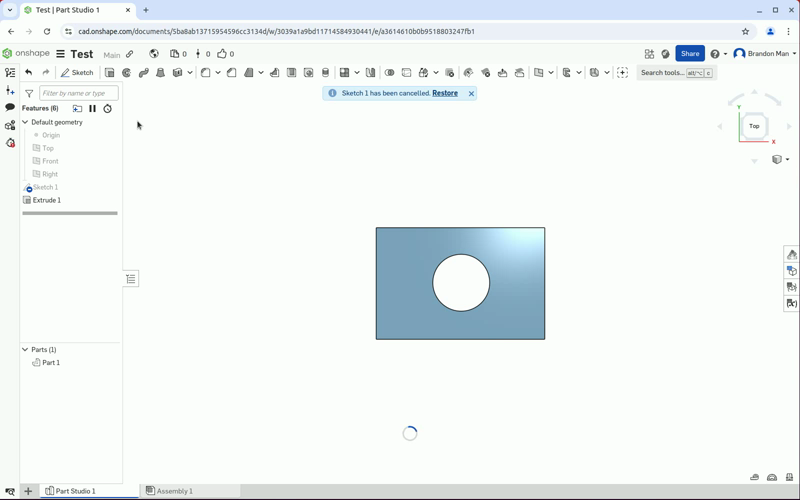
key(shift+h)
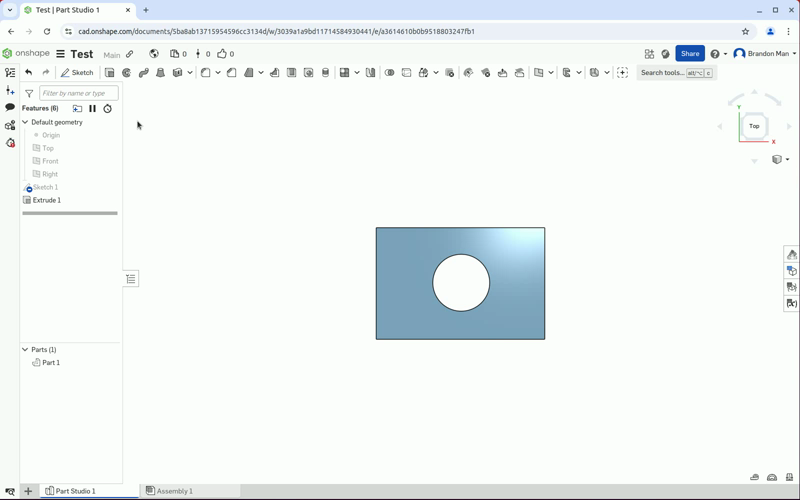
mouse_move(73, 189)
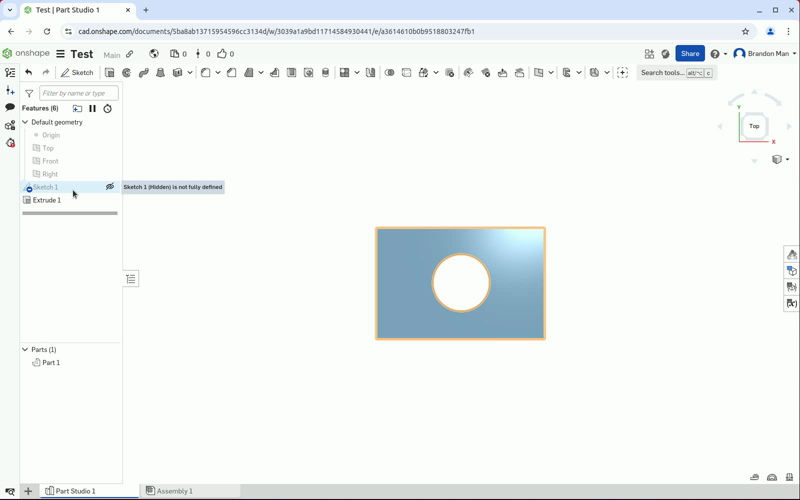
click(73, 189)
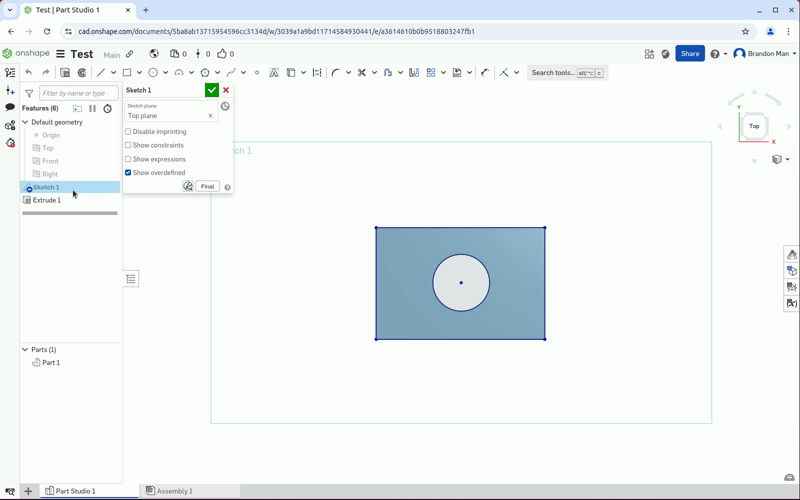
mouse_move(229, 92)
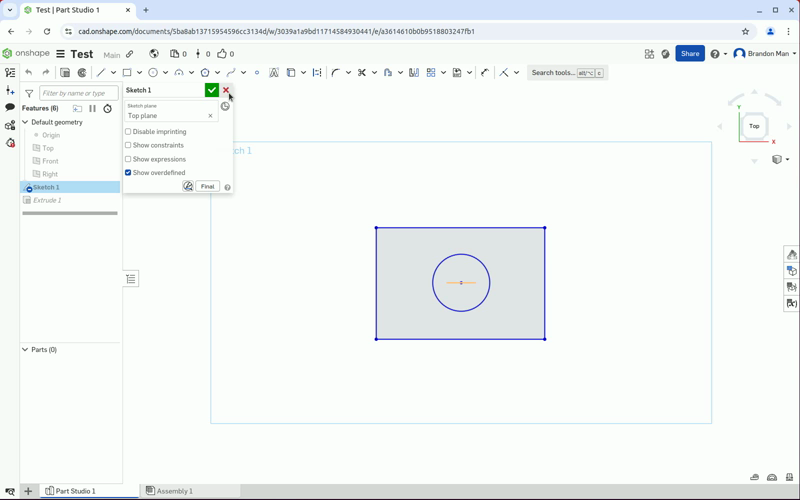
click(229, 92)
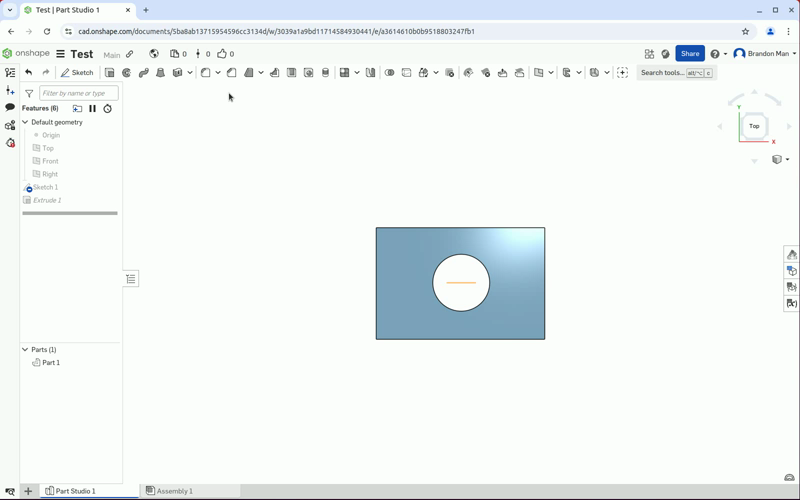
mouse_move(541, 75)
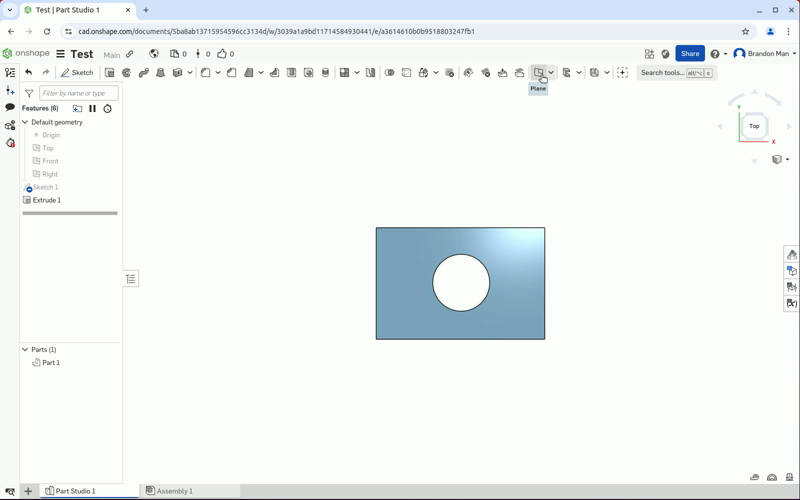
click(541, 75)
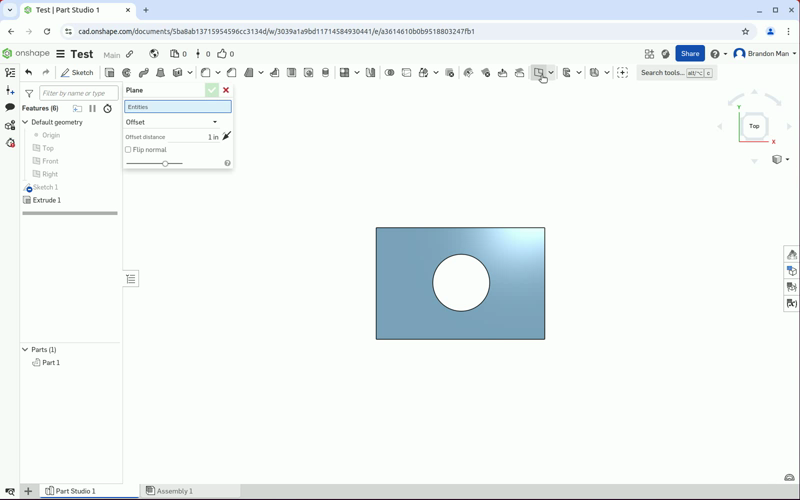
mouse_move(73, 150)
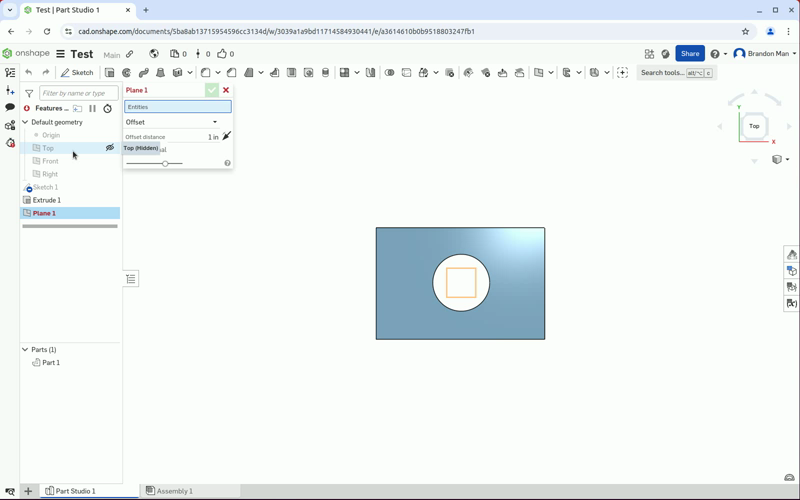
click(73, 150)
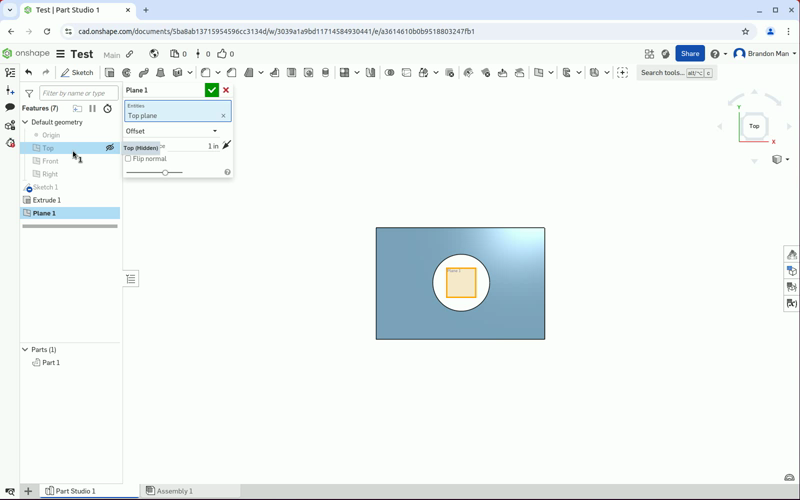
key(tab, 2)
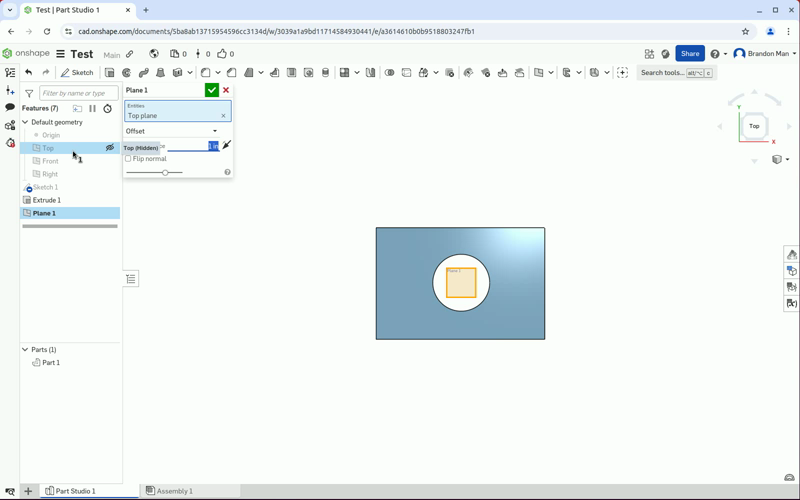
text(5.792)
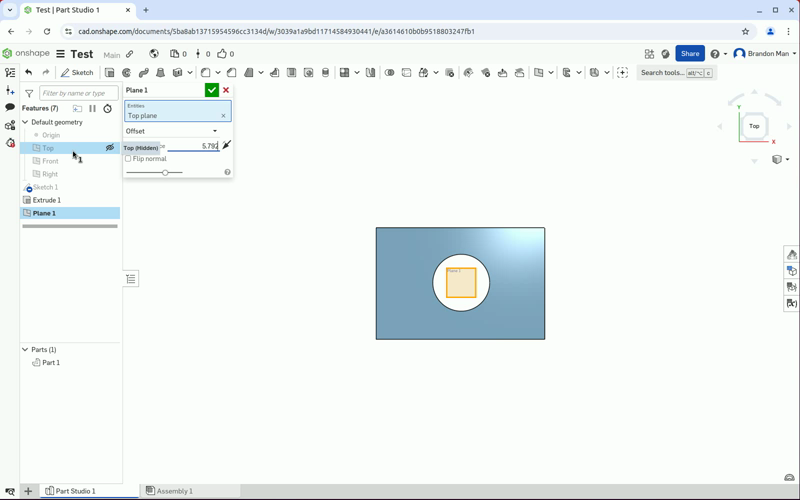
key(enter, 2)
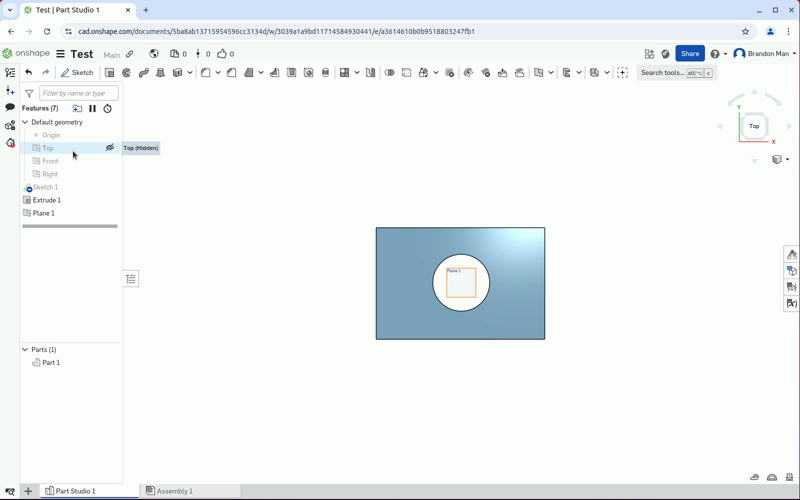
key(shift+s)
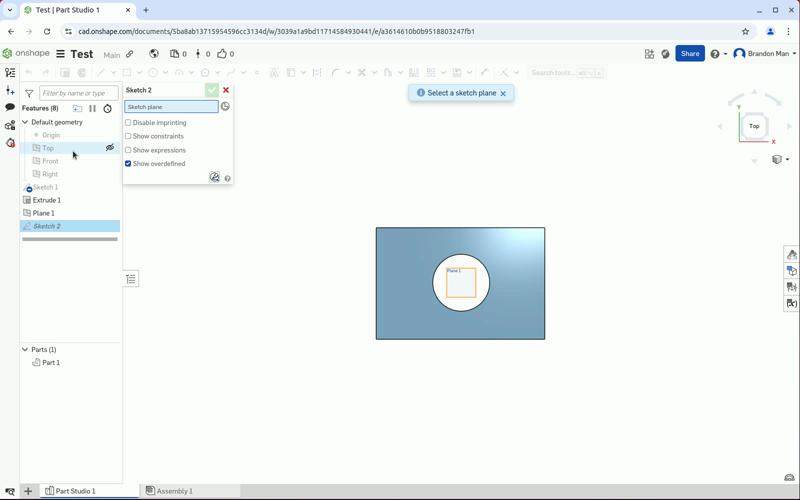
mouse_move(73, 215)
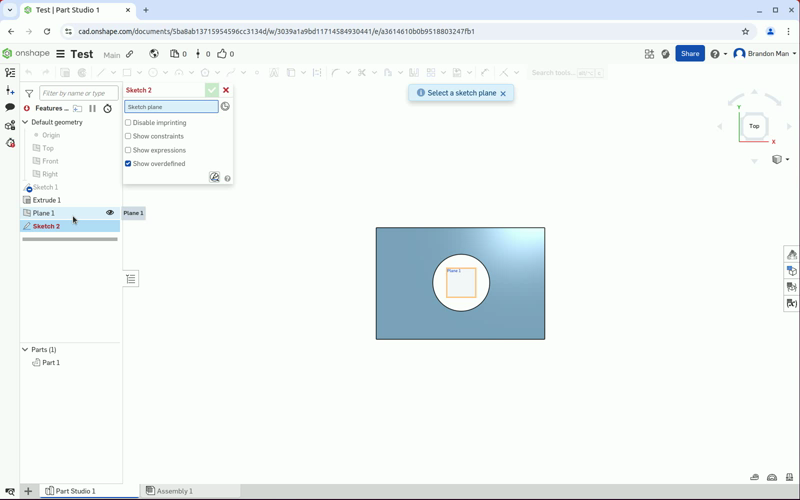
click(73, 215)
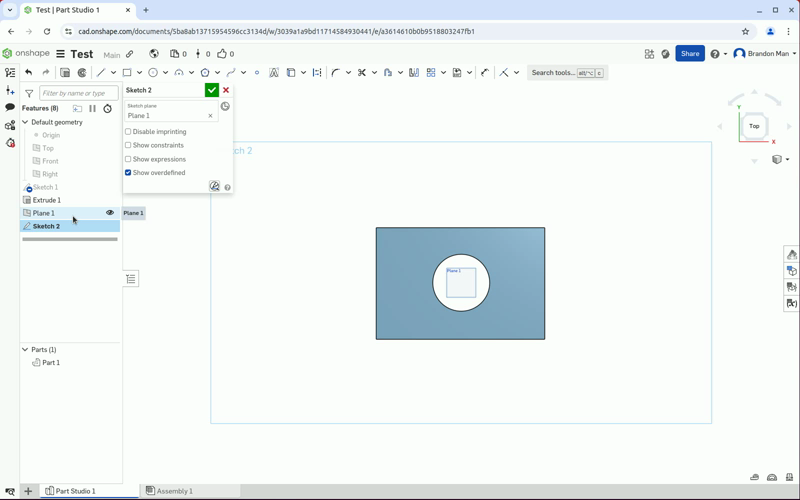
mouse_move(73, 352)
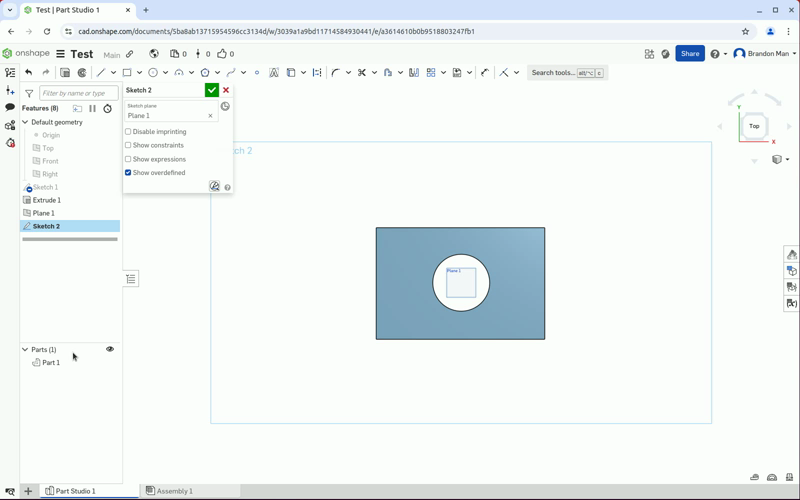
key(y)
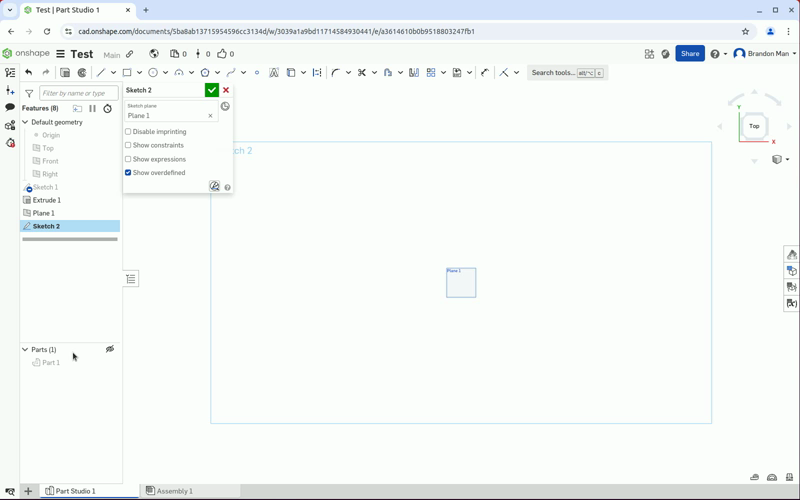
key(l)
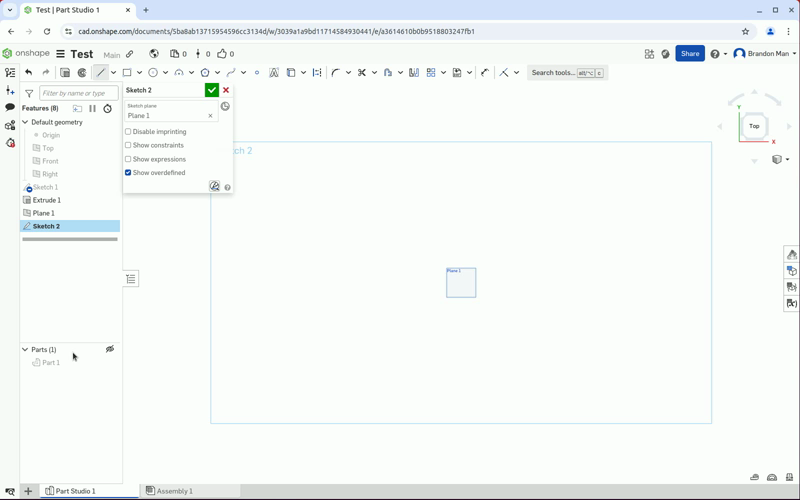
key_down(shift)
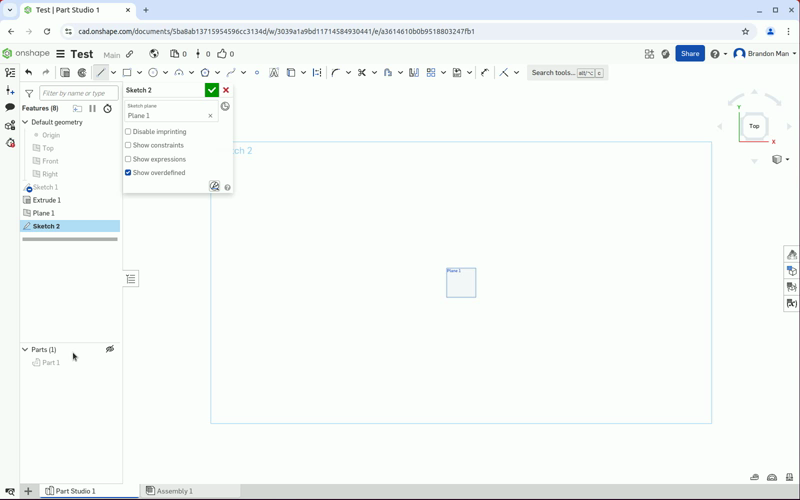
mouse_move(382, 339)
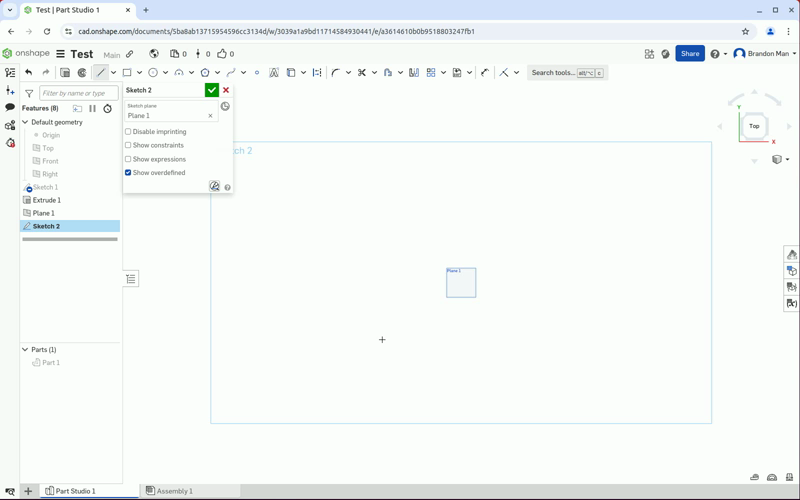
click(382, 339)
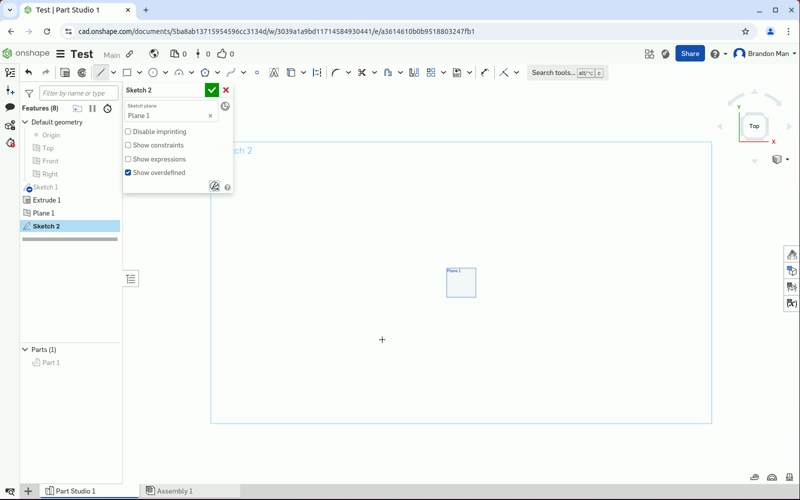
key_up(shift)
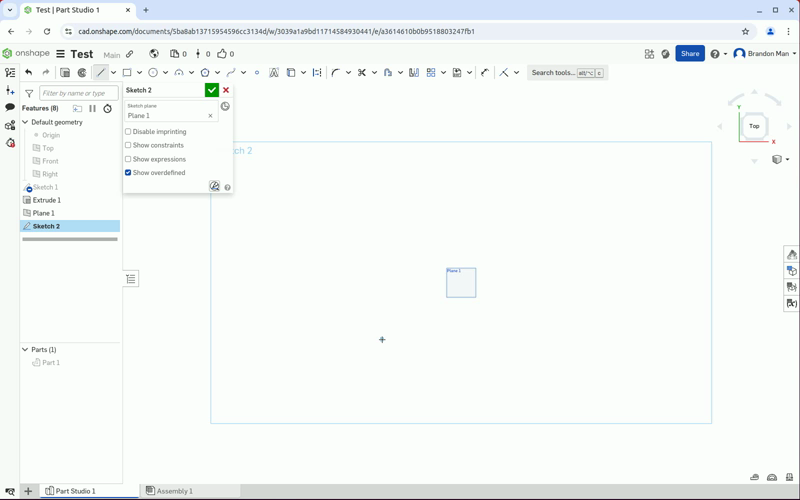
key_down(shift)
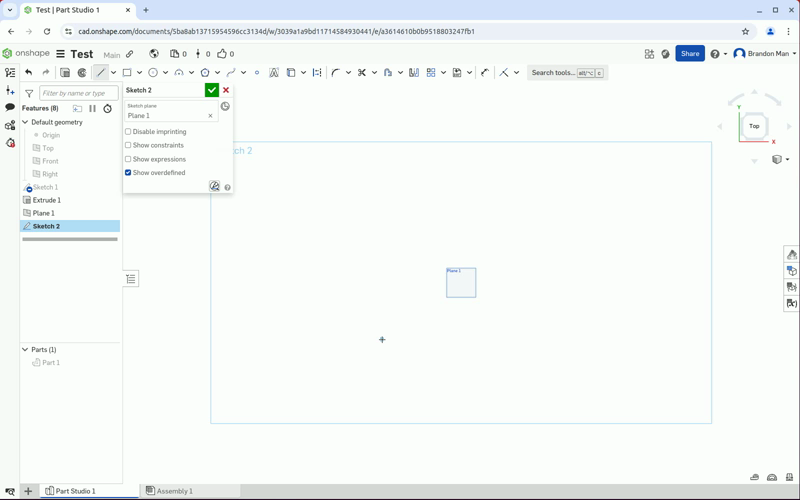
mouse_move(412, 339)
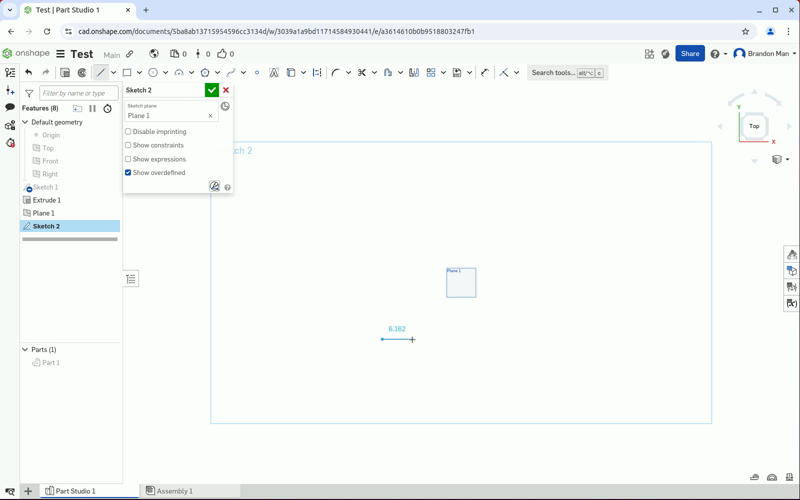
mouse_move(396, 339)
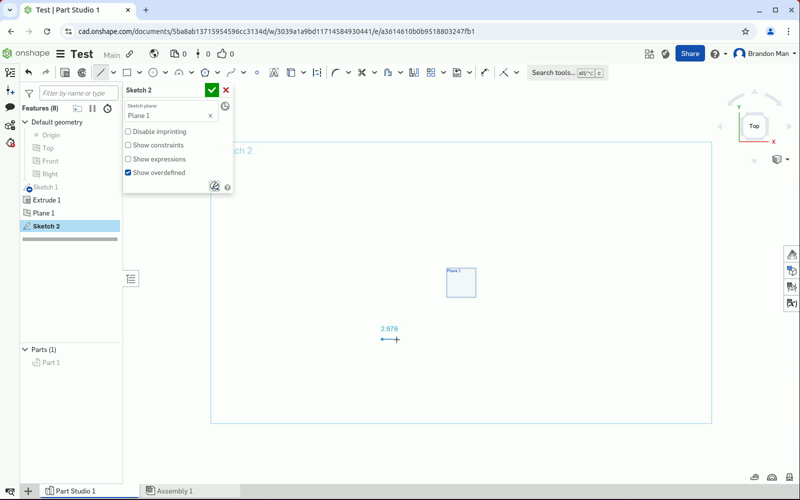
click(396, 339)
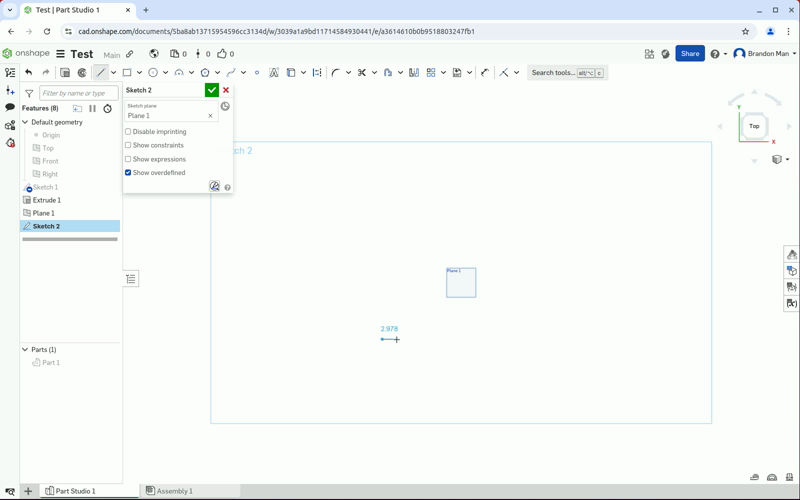
key_up(shift)
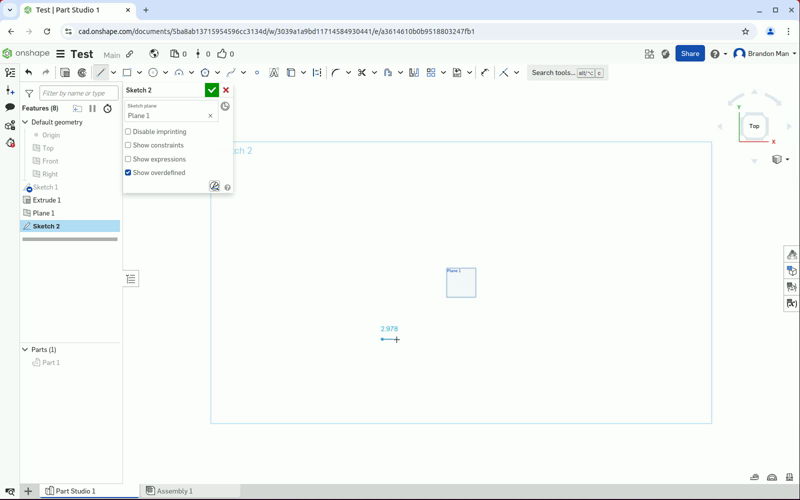
key_down(shift)
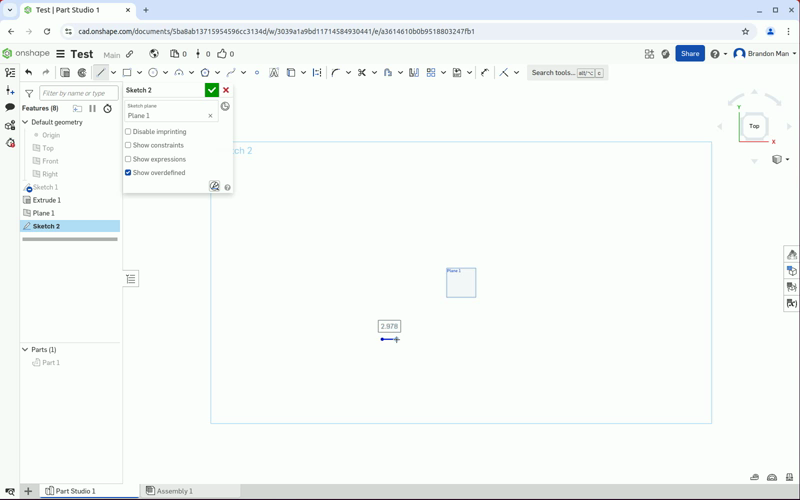
mouse_move(396, 226)
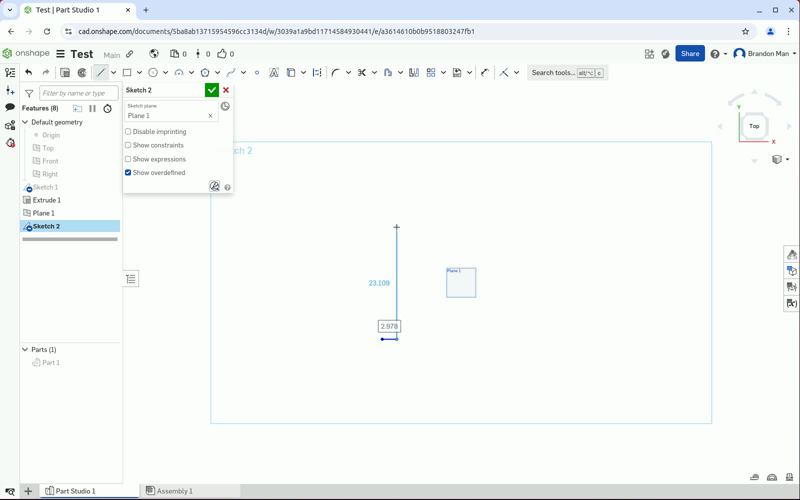
click(396, 226)
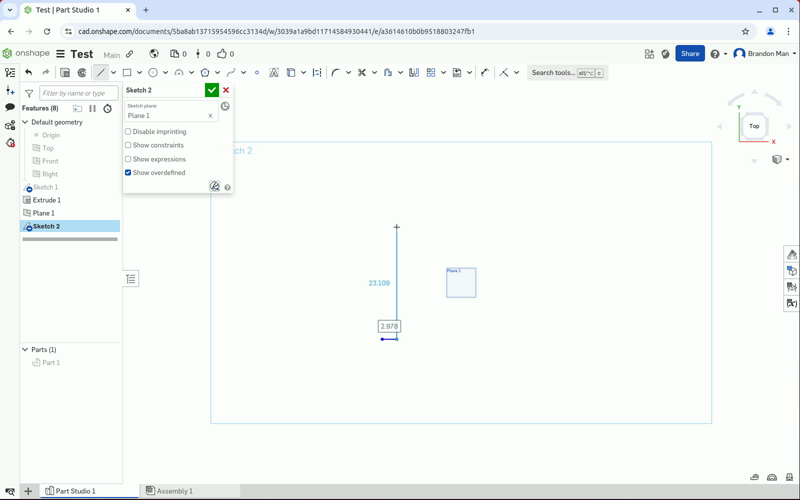
key_up(shift)
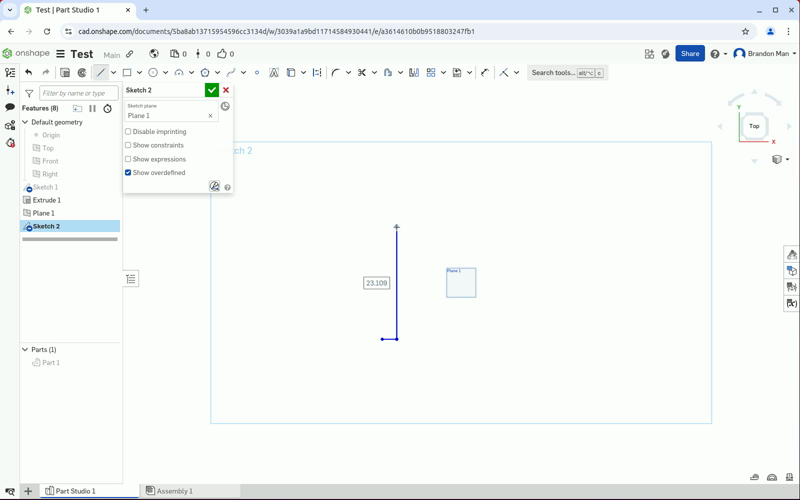
key_down(shift)
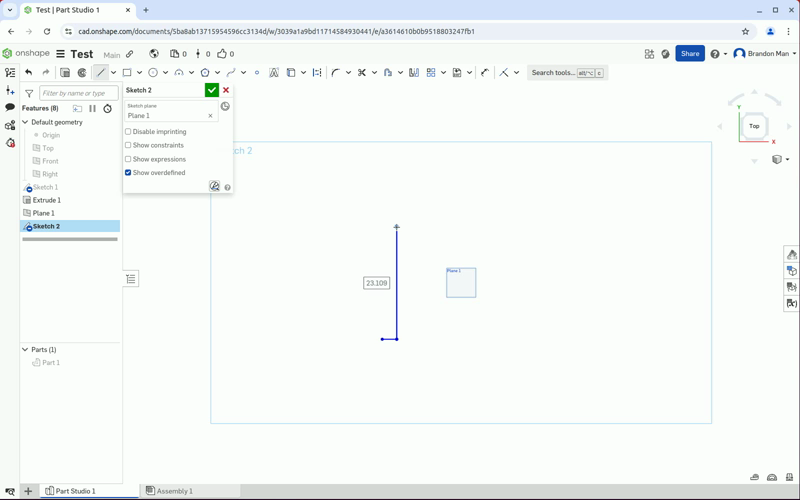
mouse_move(426, 226)
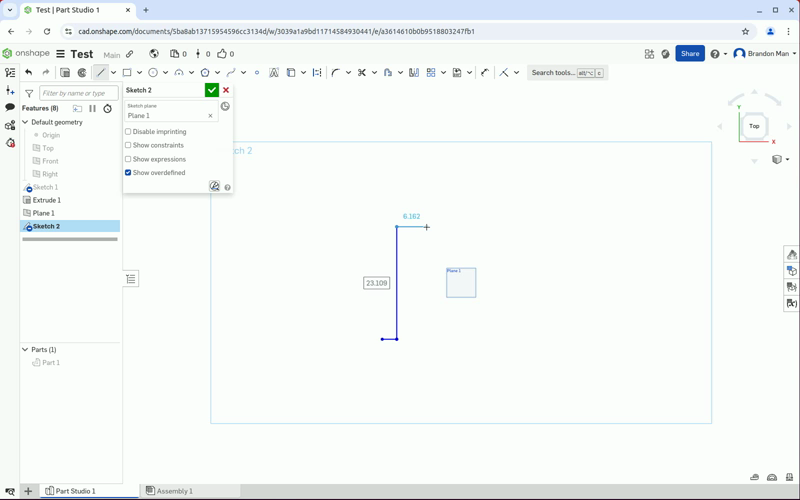
mouse_move(382, 226)
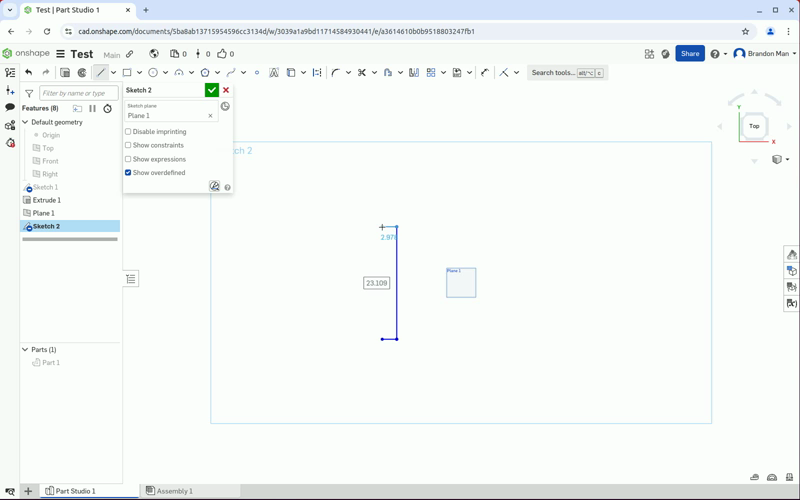
click(382, 226)
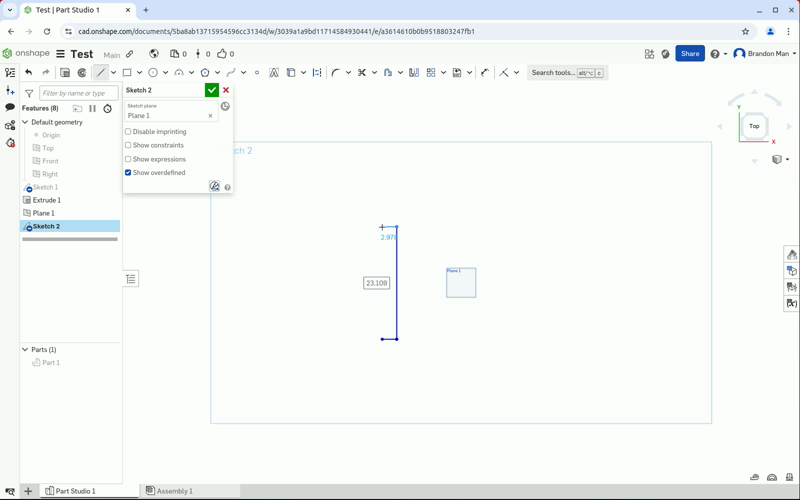
key_up(shift)
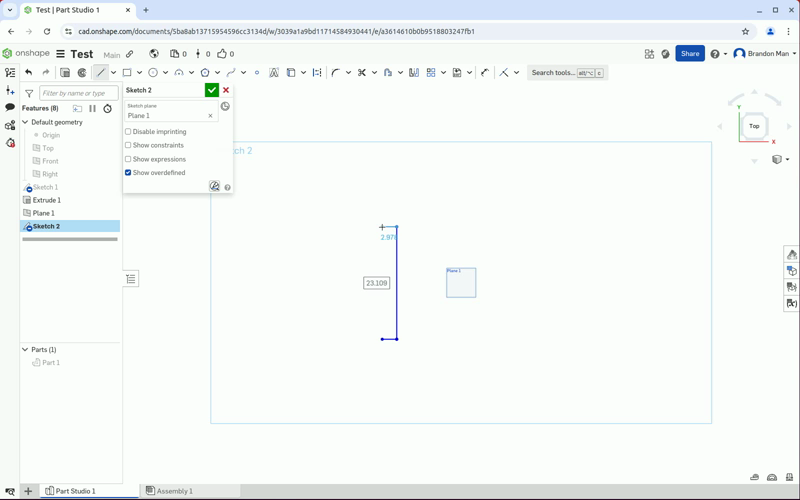
key_down(shift)
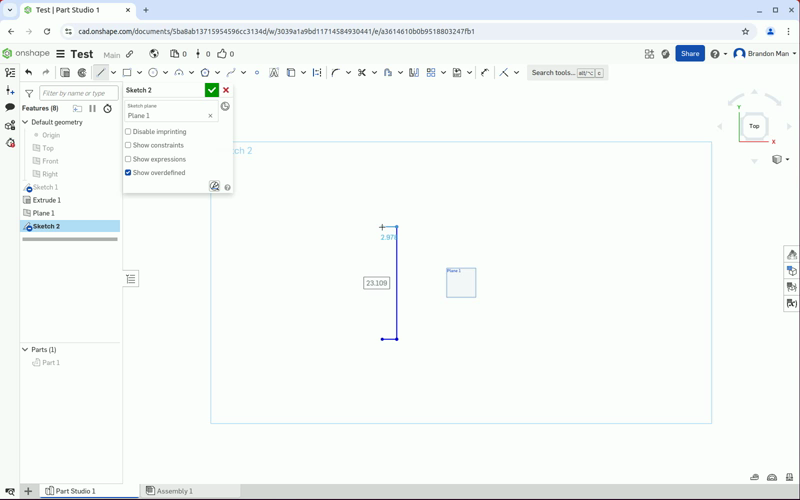
mouse_move(382, 339)
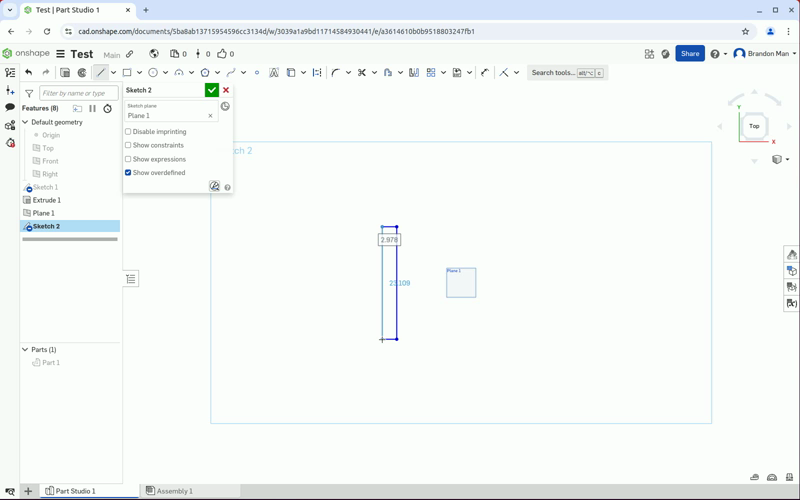
key_up(shift)
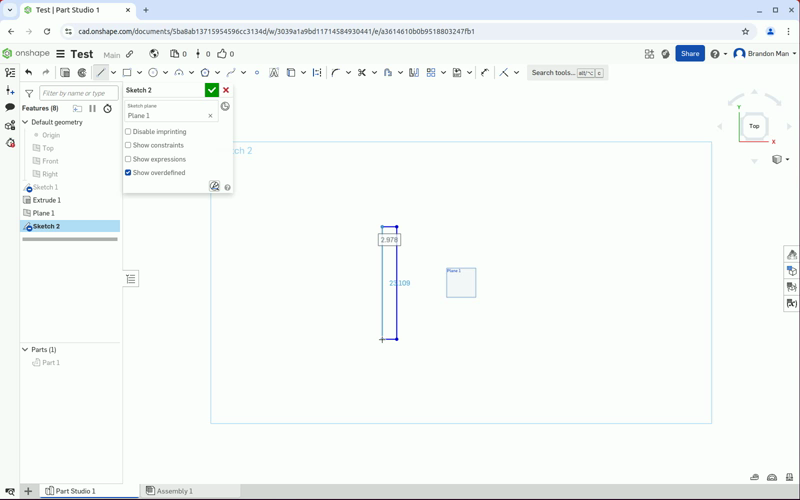
click(382, 339)
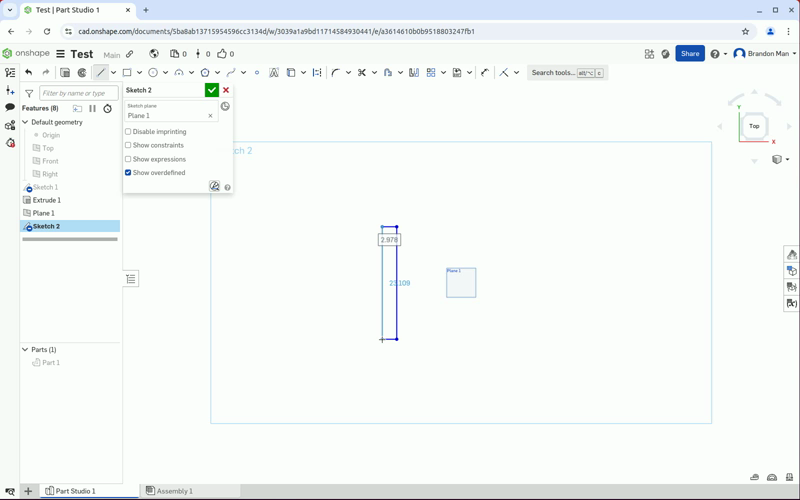
key(esc)
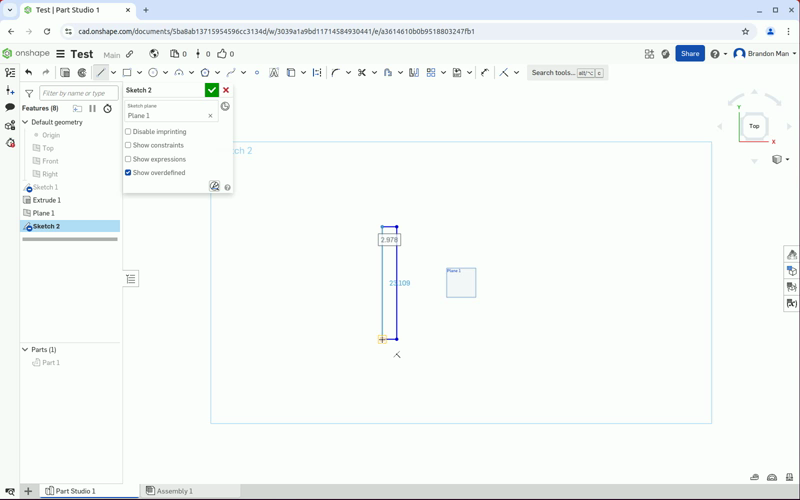
mouse_move(392, 271)
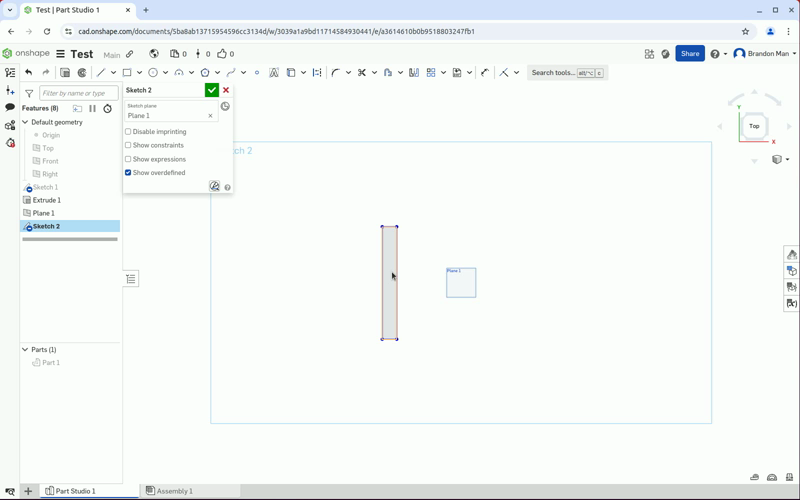
scroll(6)
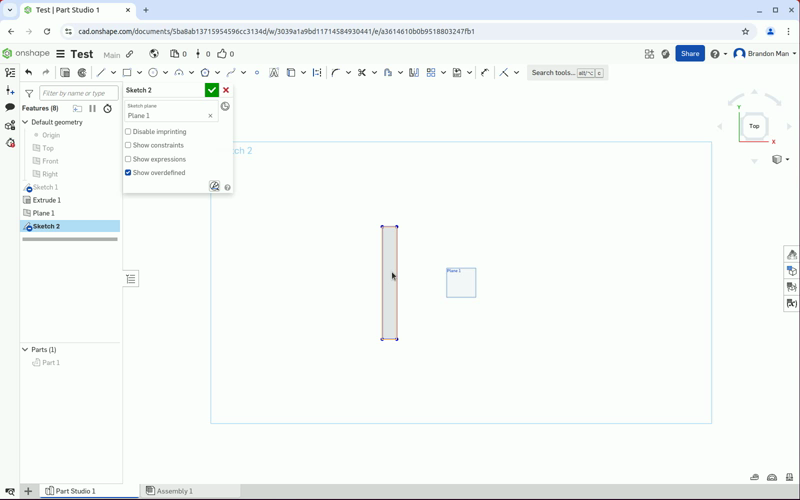
scroll(6)
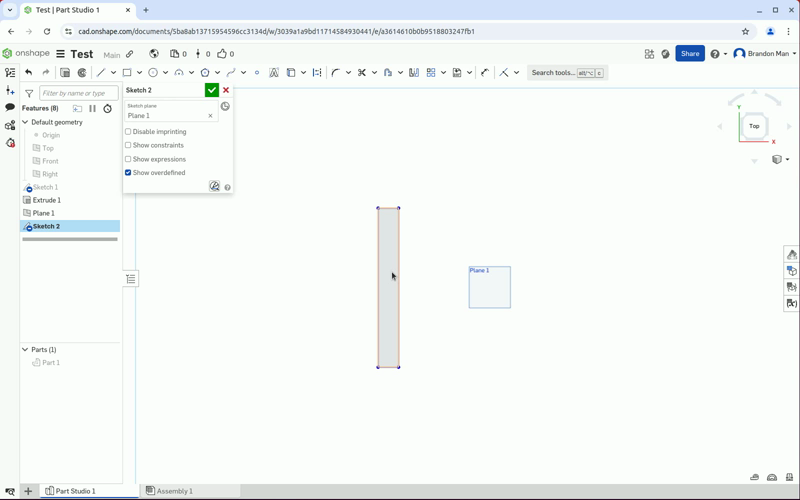
scroll(6)
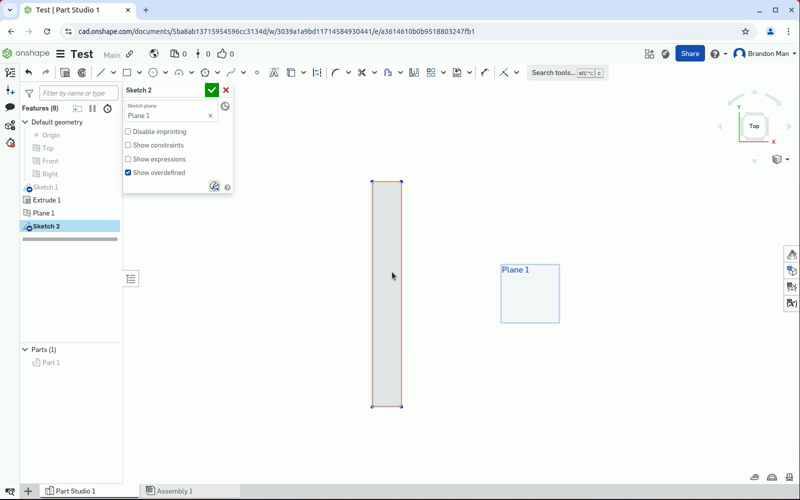
scroll(6)
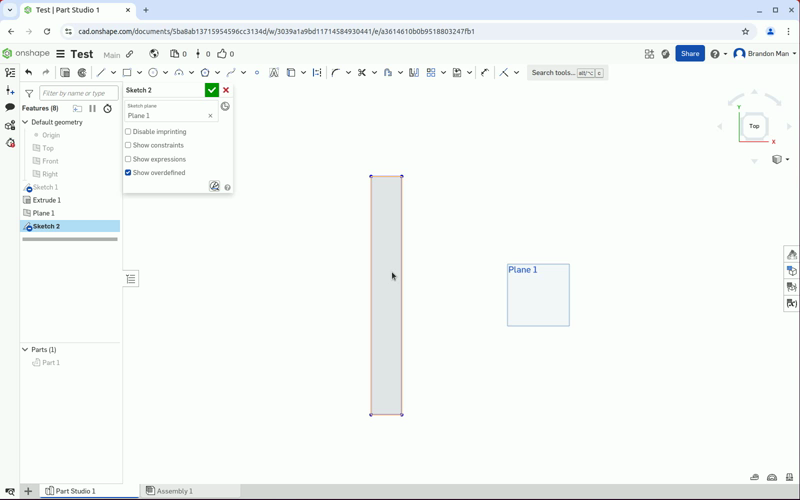
scroll(6)
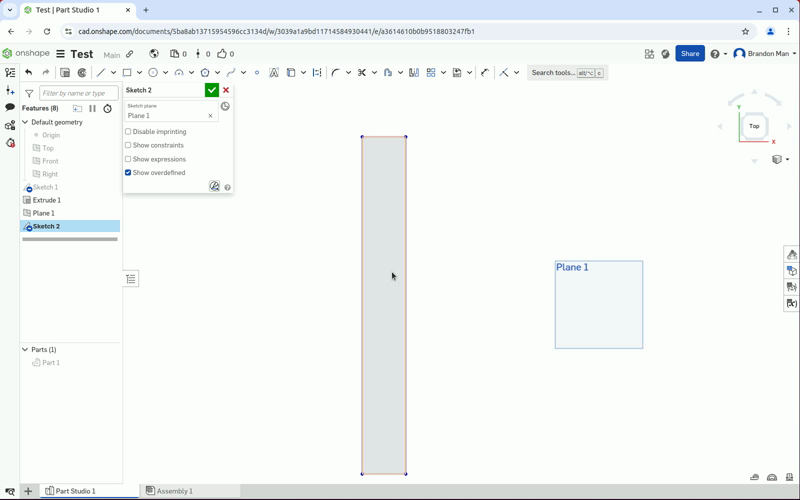
scroll(6)
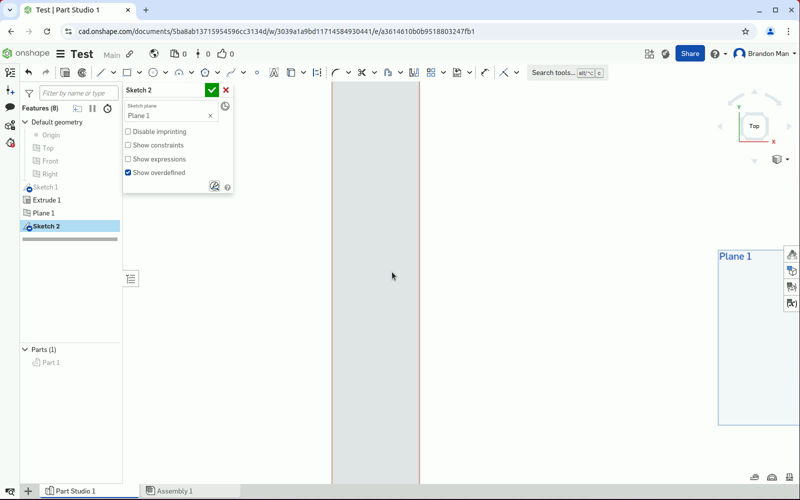
scroll(6)
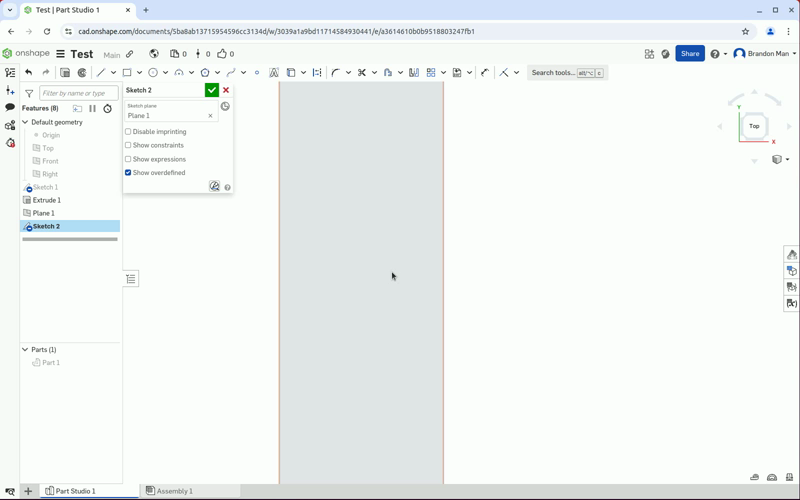
click(392, 271)
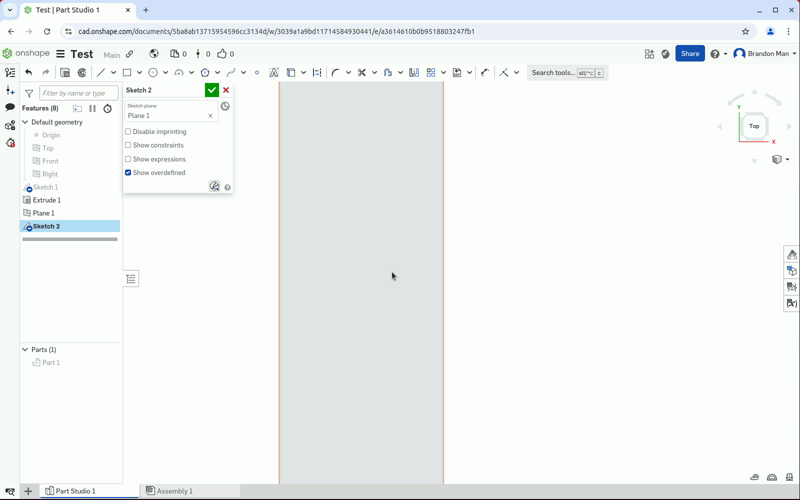
scroll(-6)
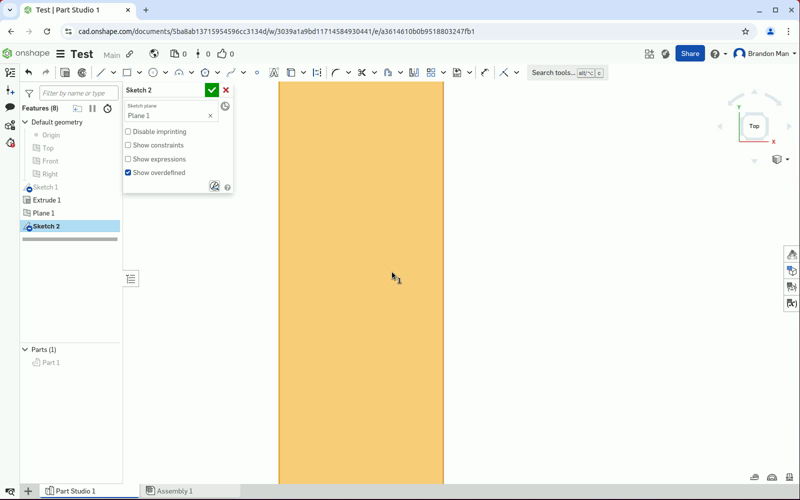
scroll(-6)
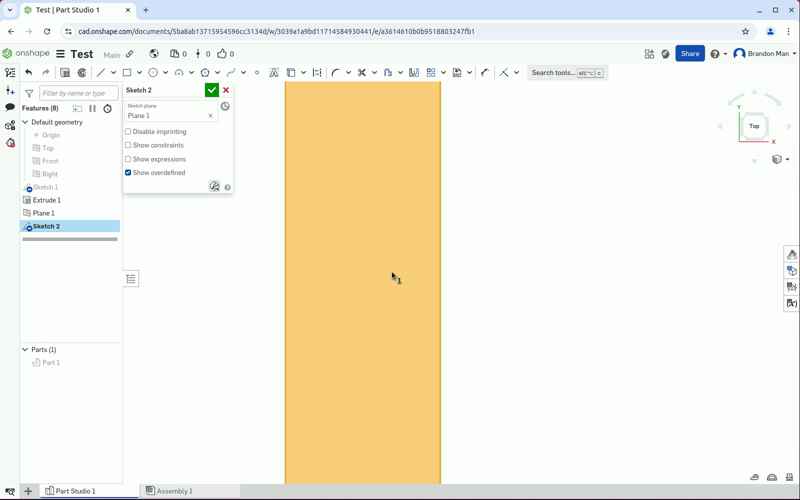
scroll(-6)
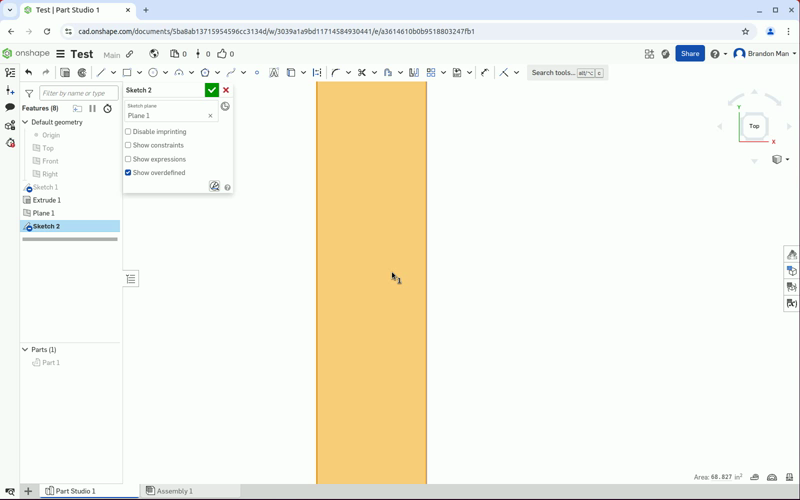
scroll(-6)
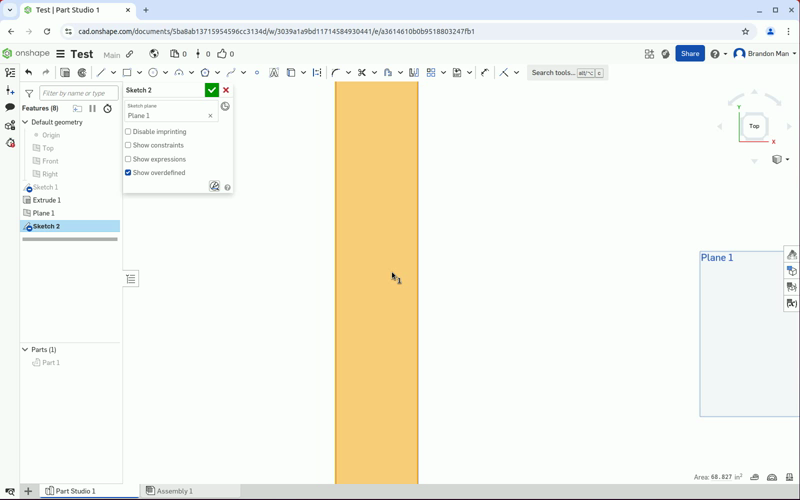
scroll(-6)
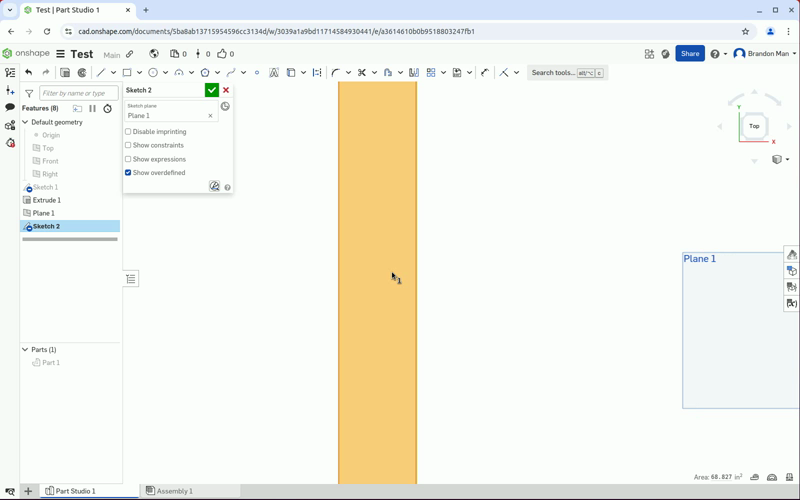
scroll(-6)
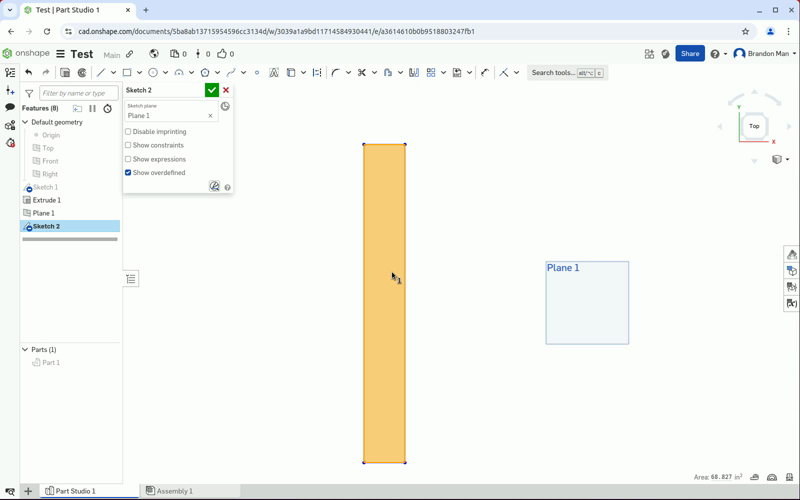
scroll(-6)
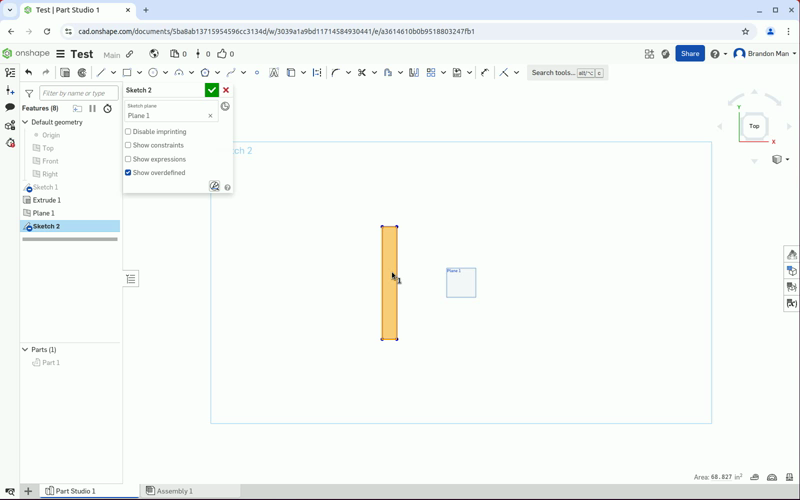
mouse_move(73, 352)
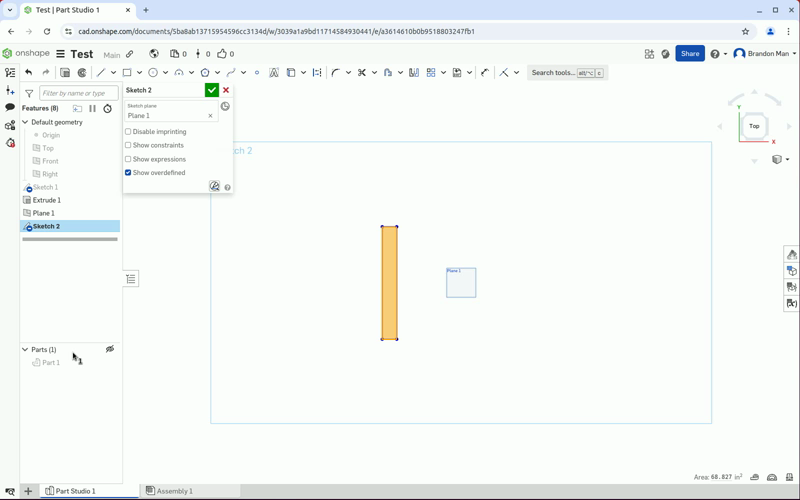
key(shift+y)
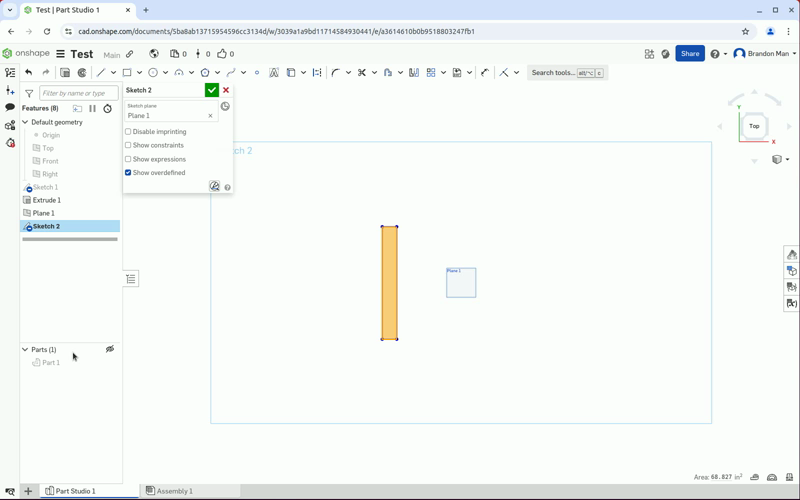
key(shift+e)
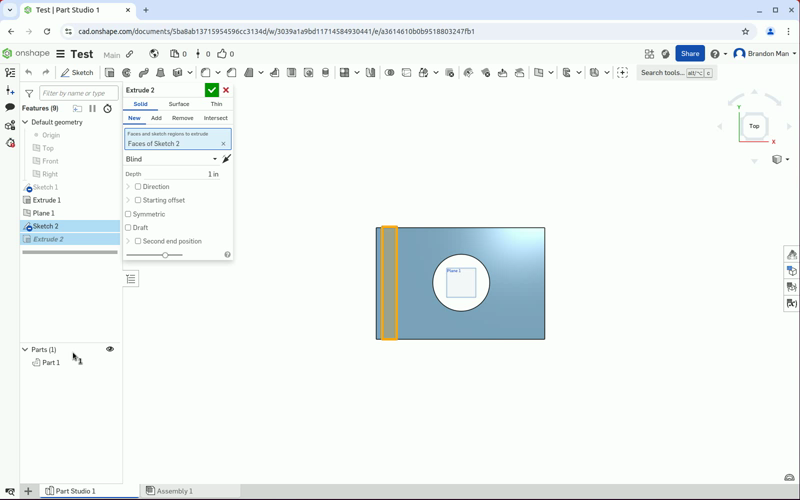
mouse_move(143, 106)
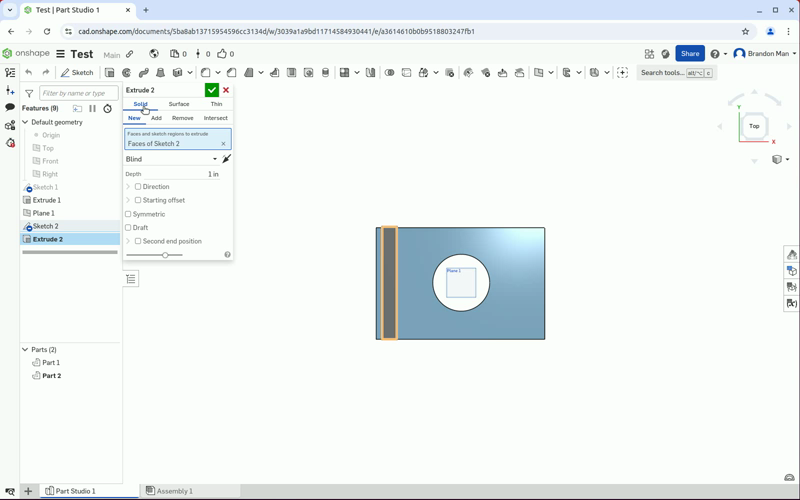
click(143, 106)
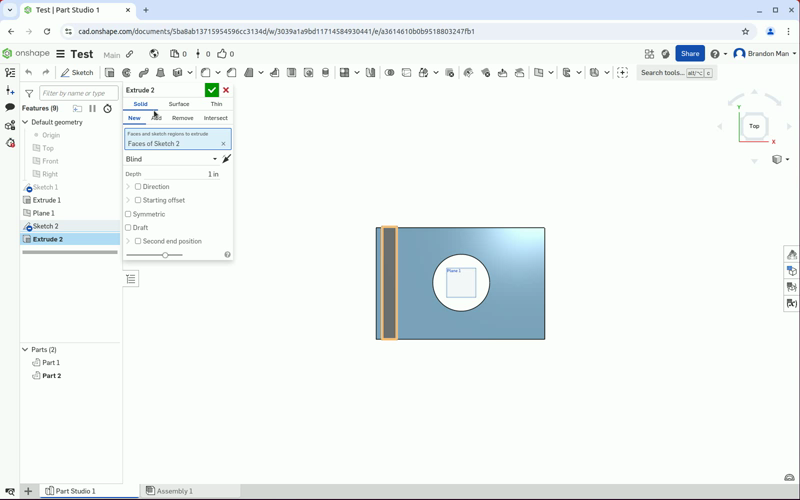
mouse_move(186, 120)
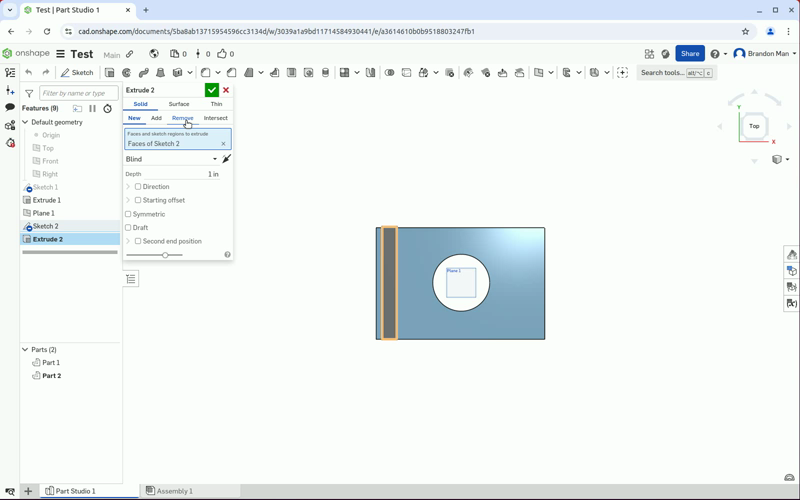
click(186, 120)
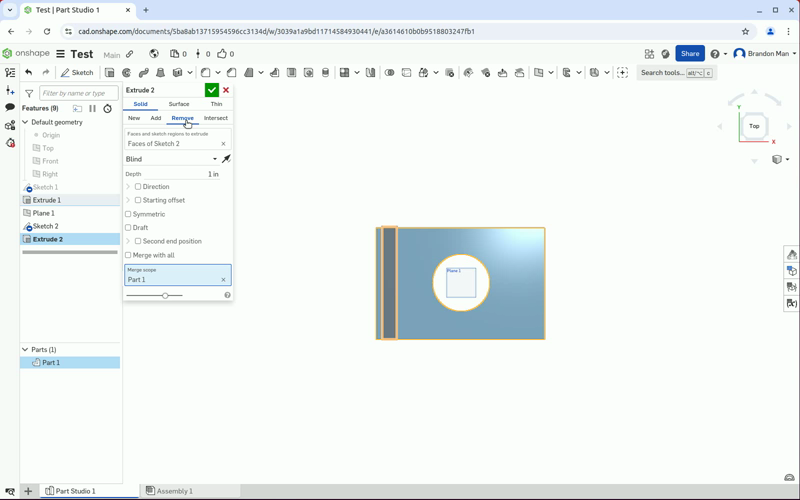
key(tab, 4)
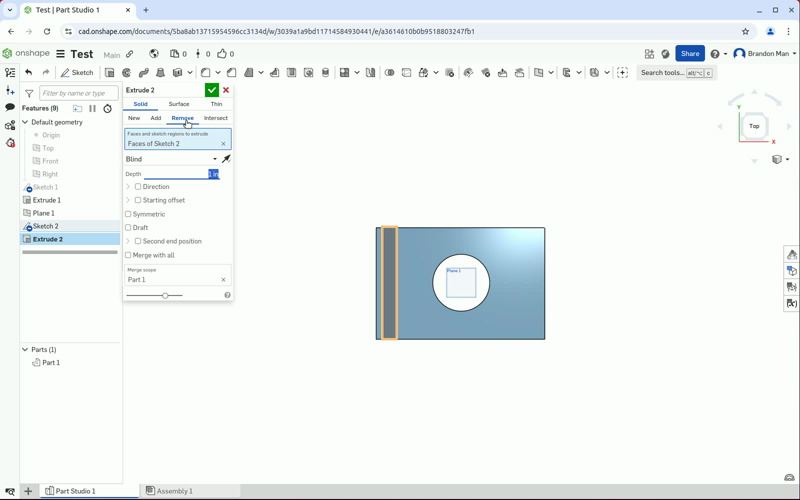
text(1.204)
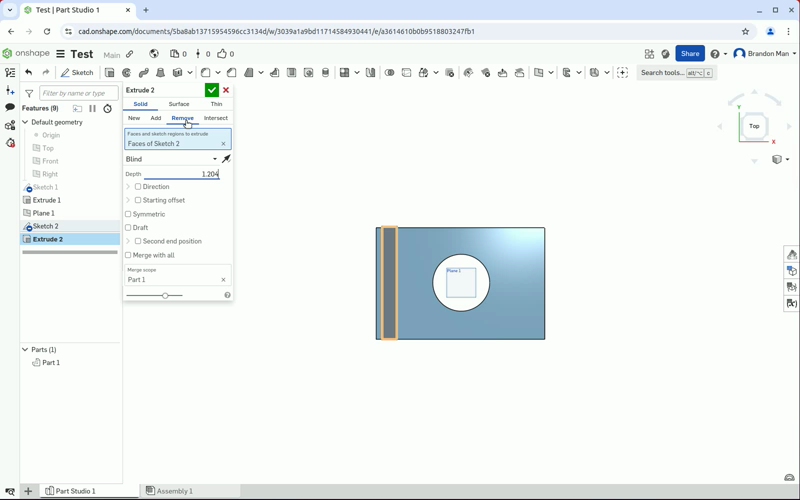
key(tab, 6)
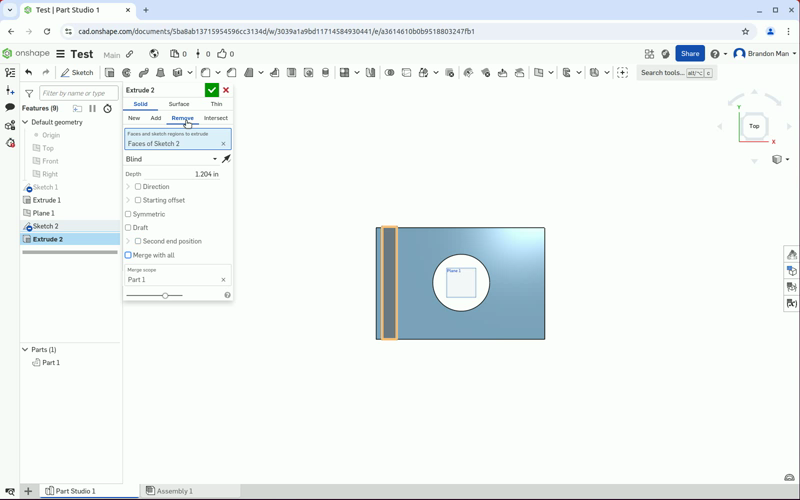
key(space)
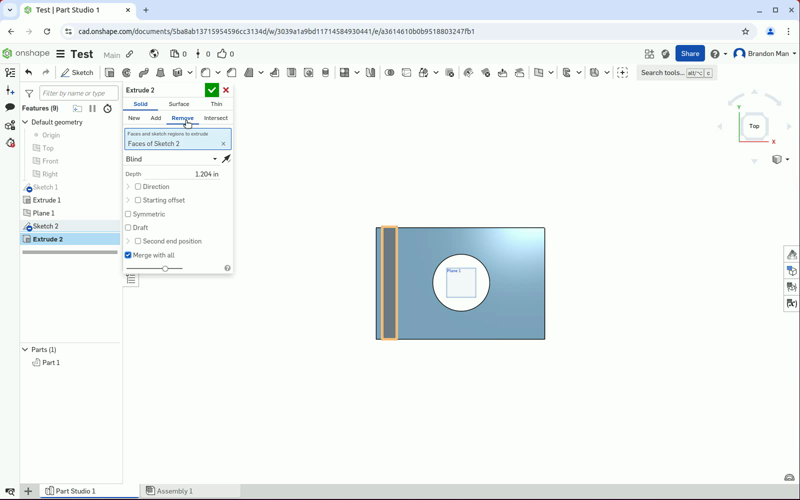
key(enter)
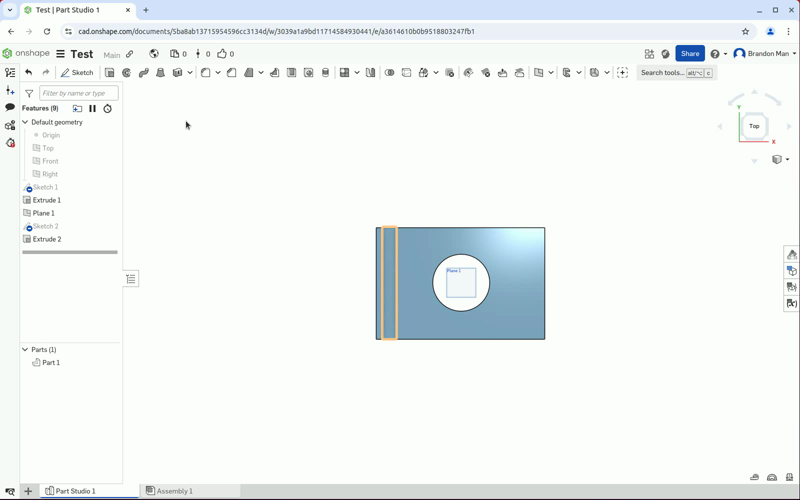
key(shift+h)
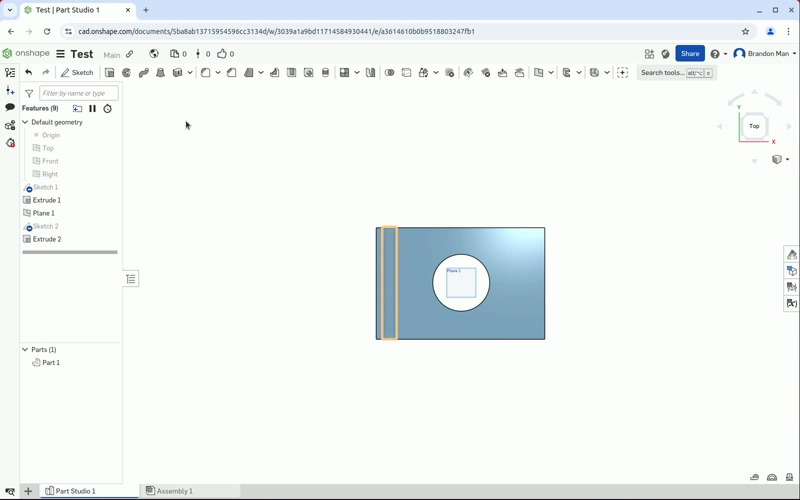
key(shift+h)
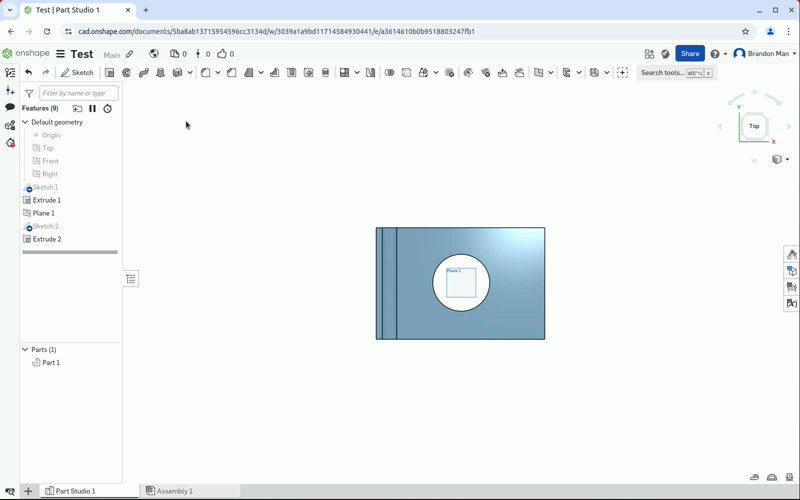
mouse_move(73, 189)
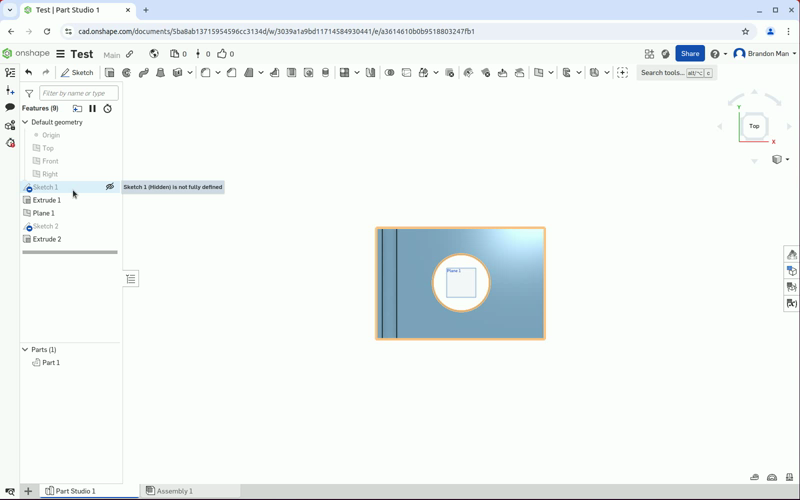
click(73, 189)
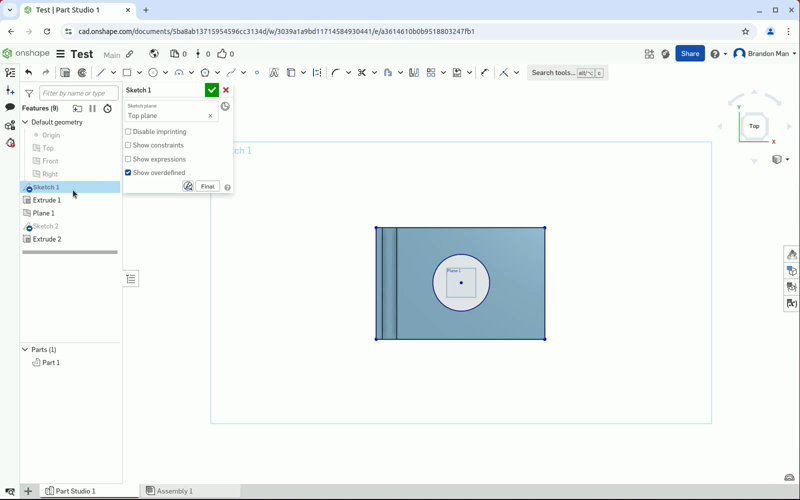
mouse_move(229, 92)
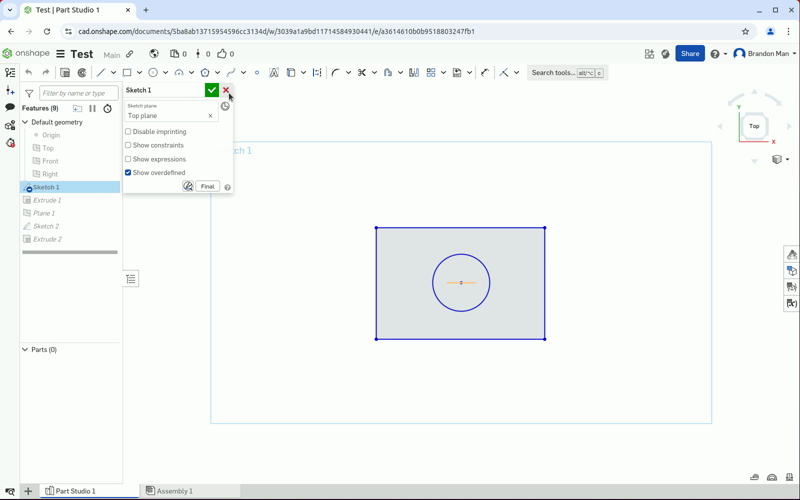
click(229, 92)
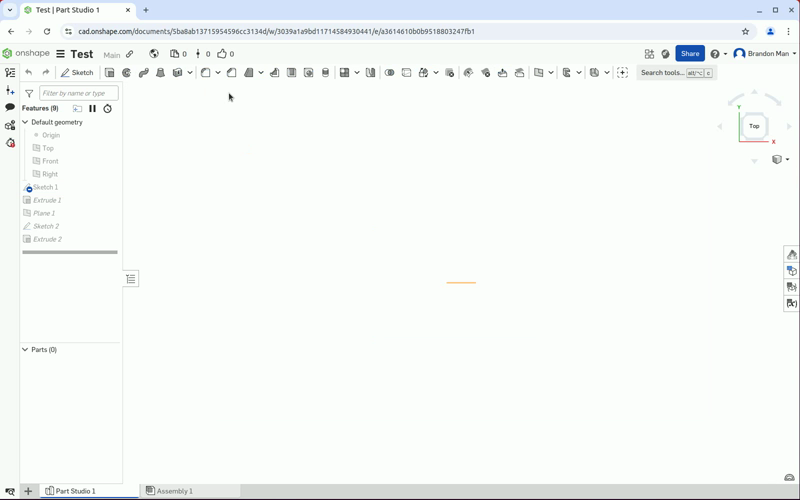
key(shift+s)
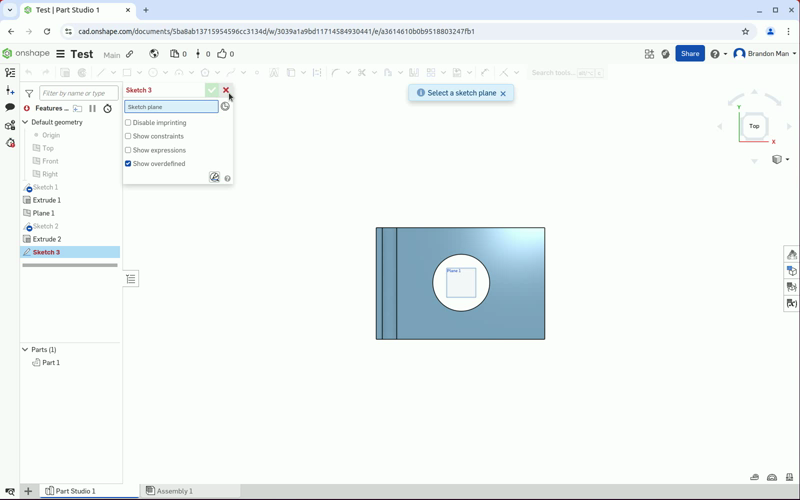
mouse_move(73, 215)
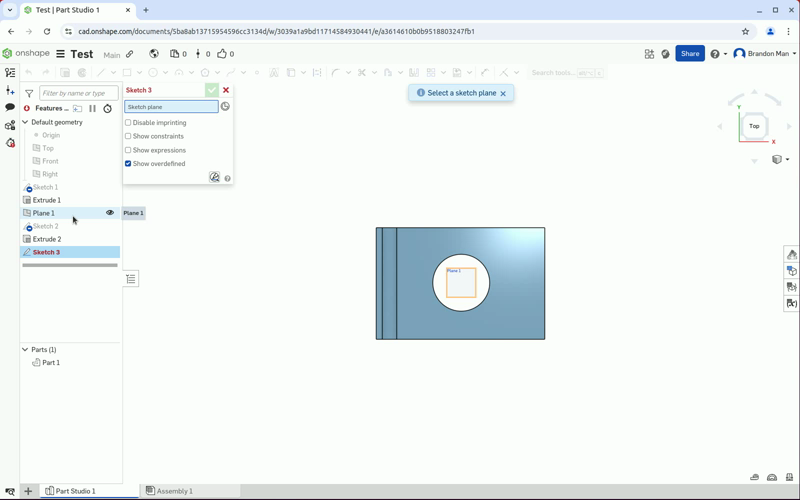
click(73, 215)
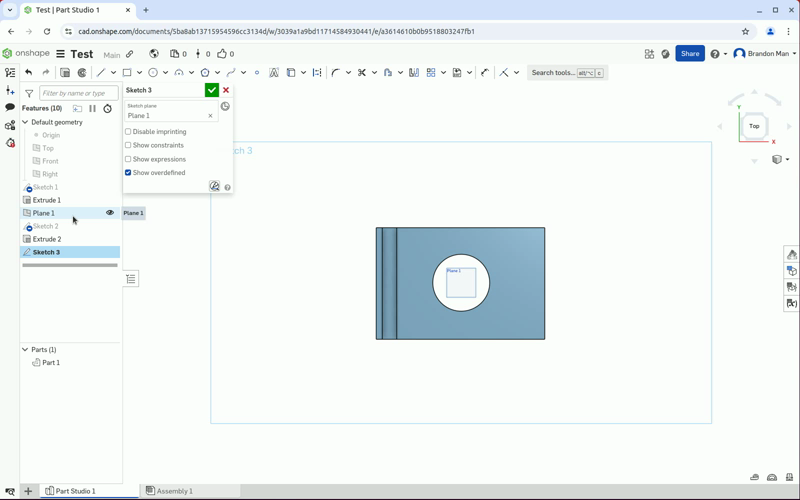
mouse_move(73, 352)
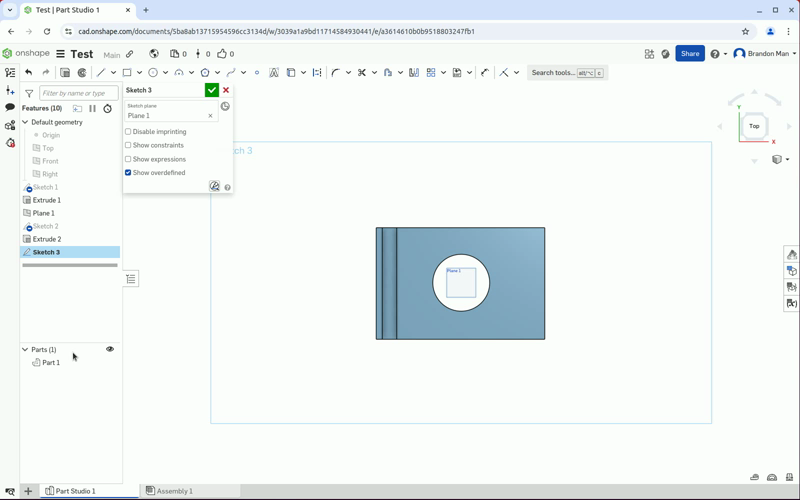
key(y)
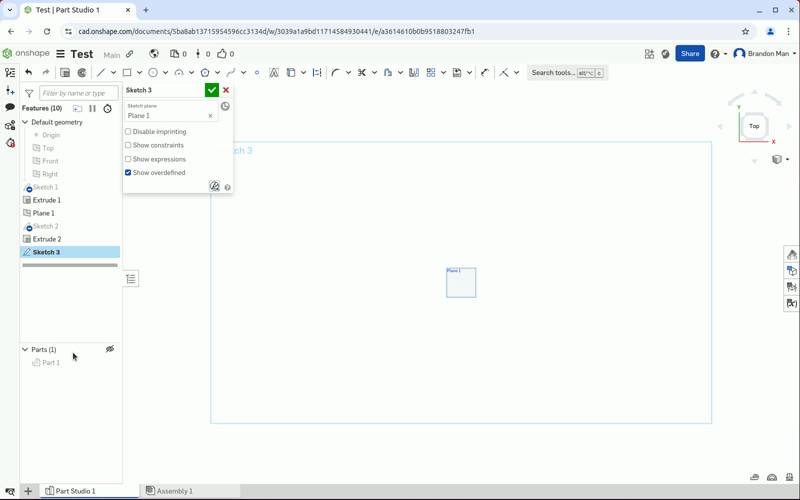
key(a)
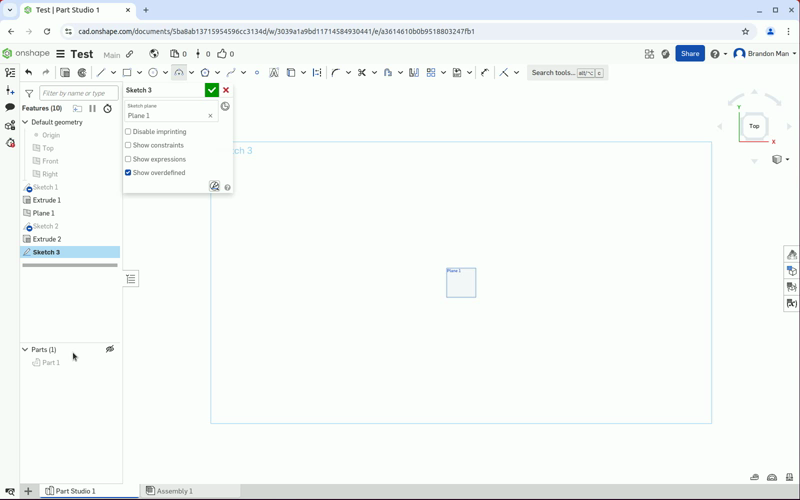
key_down(shift)
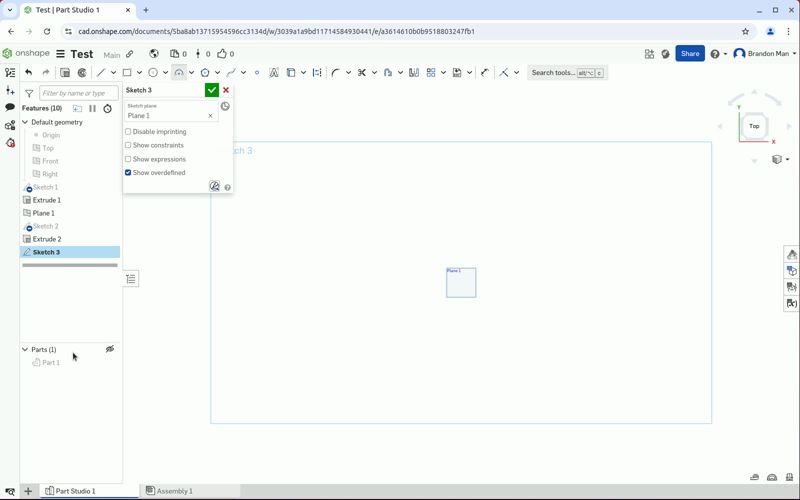
mouse_move(449, 257)
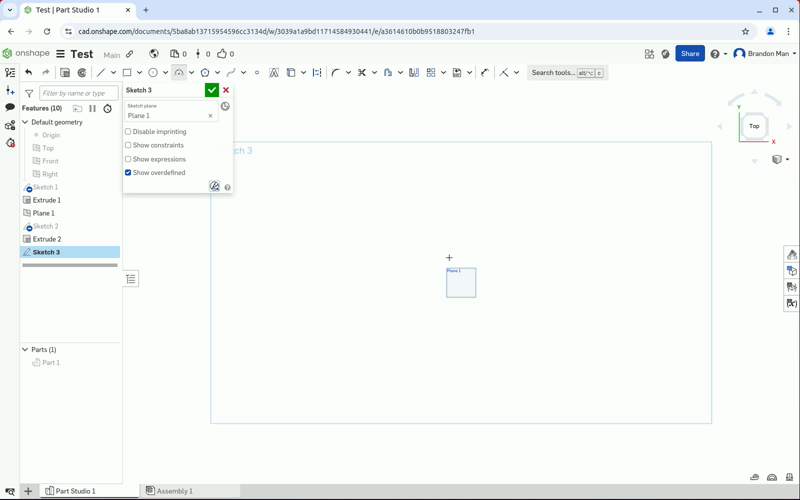
click(449, 257)
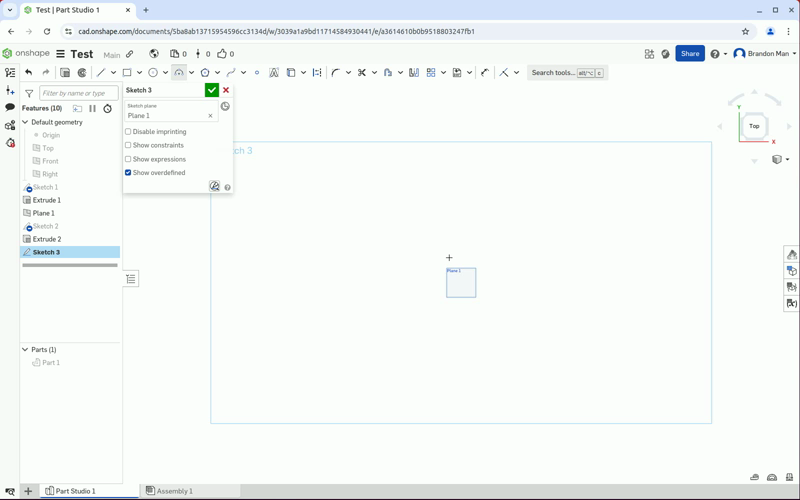
key_up(shift)
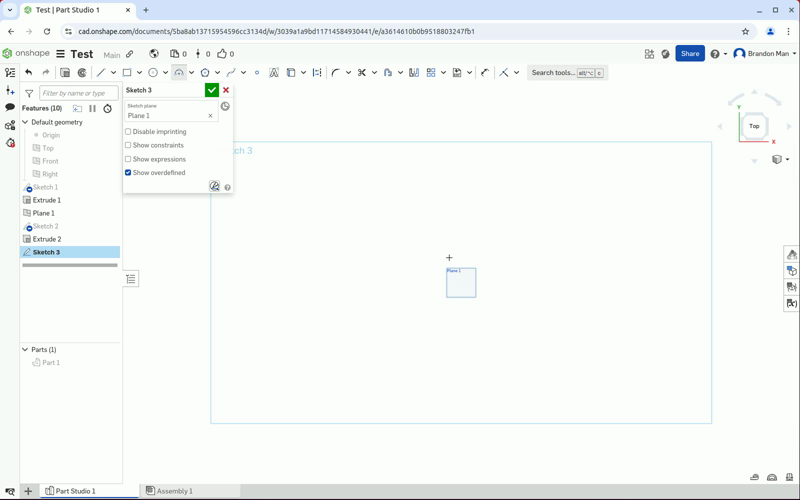
key_down(shift)
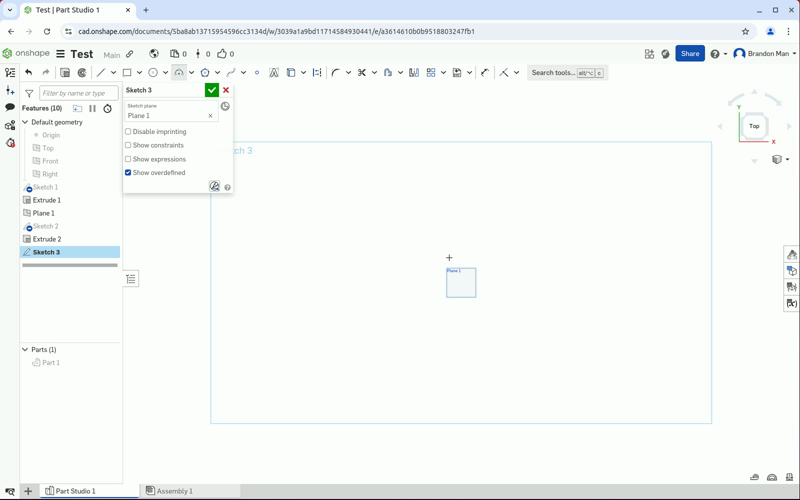
mouse_move(472, 257)
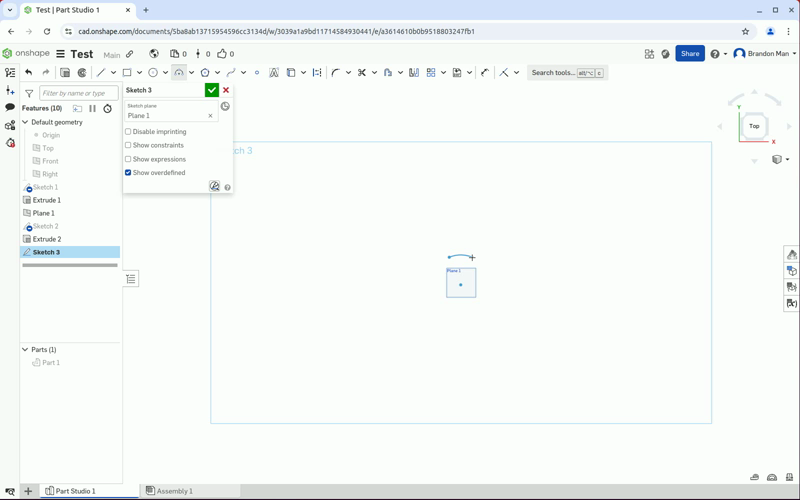
click(472, 257)
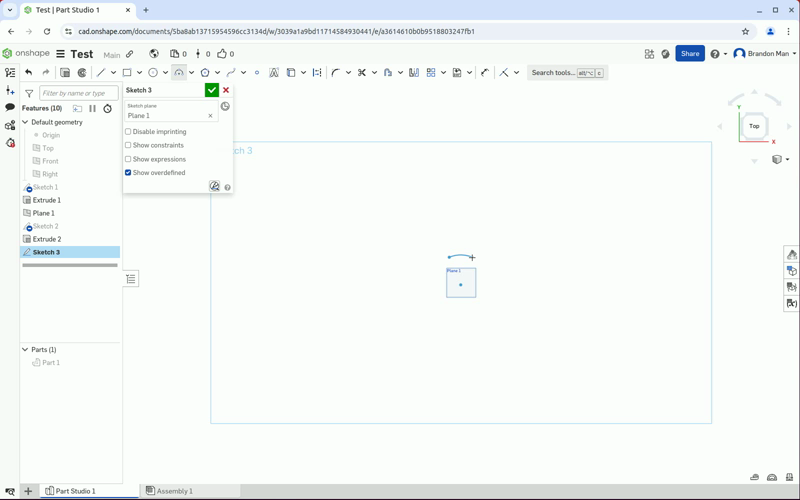
mouse_move(460, 254)
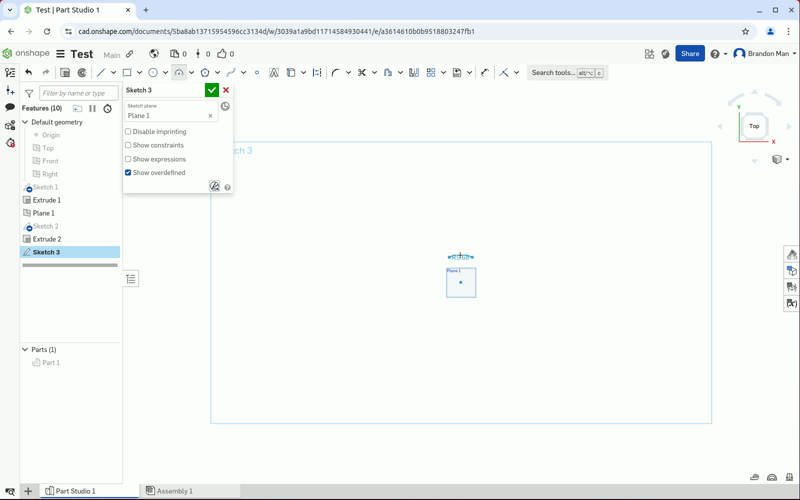
click(460, 254)
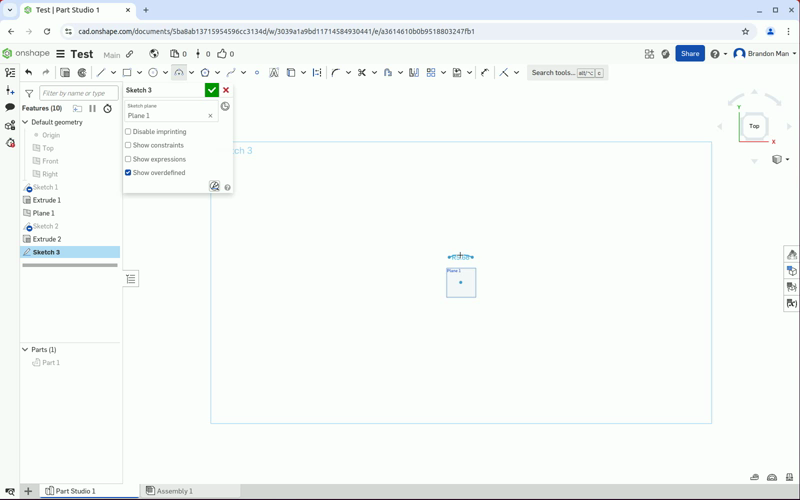
key_up(shift)
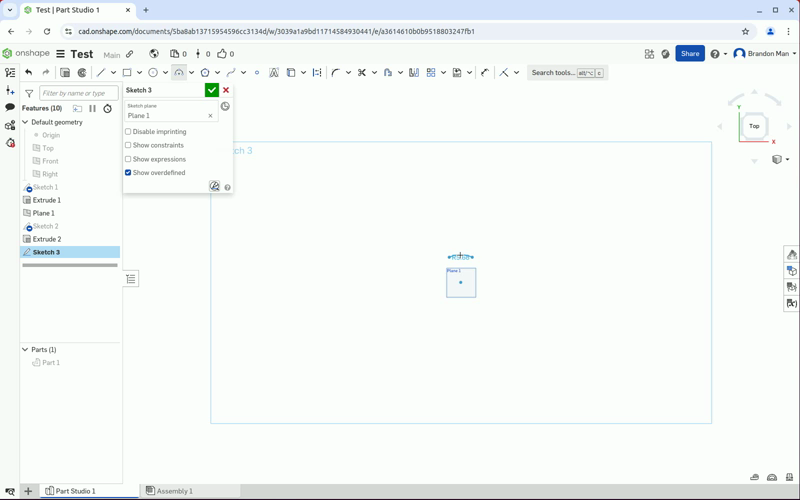
key(esc)
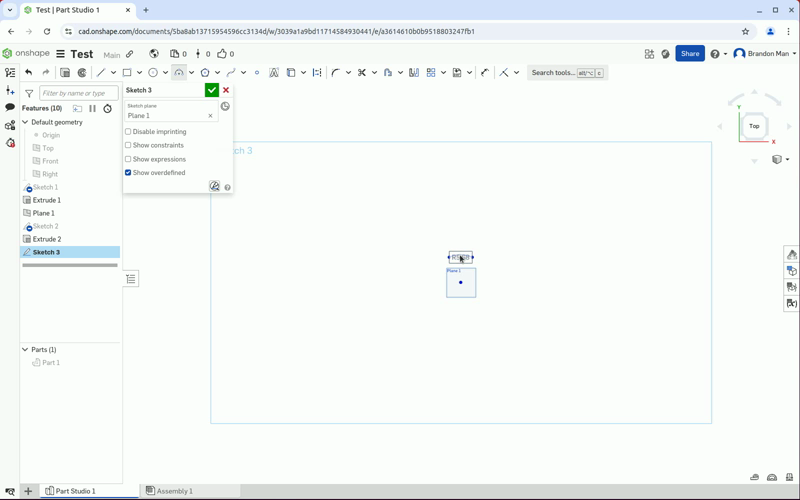
key(l)
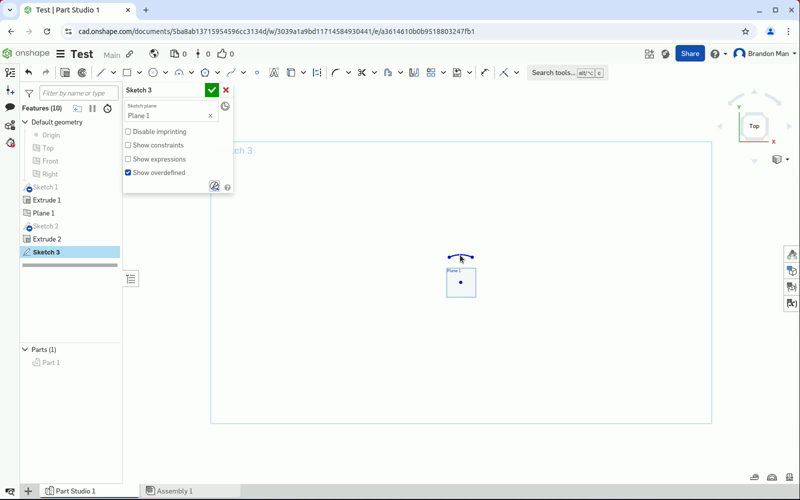
mouse_move(472, 257)
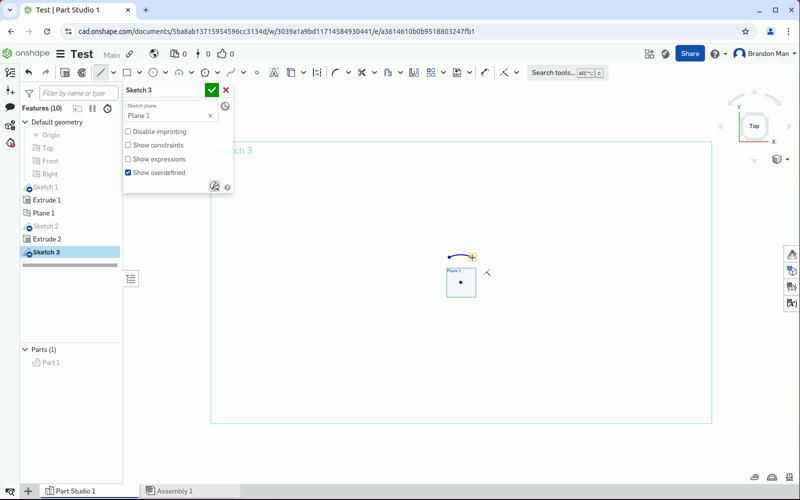
click(472, 257)
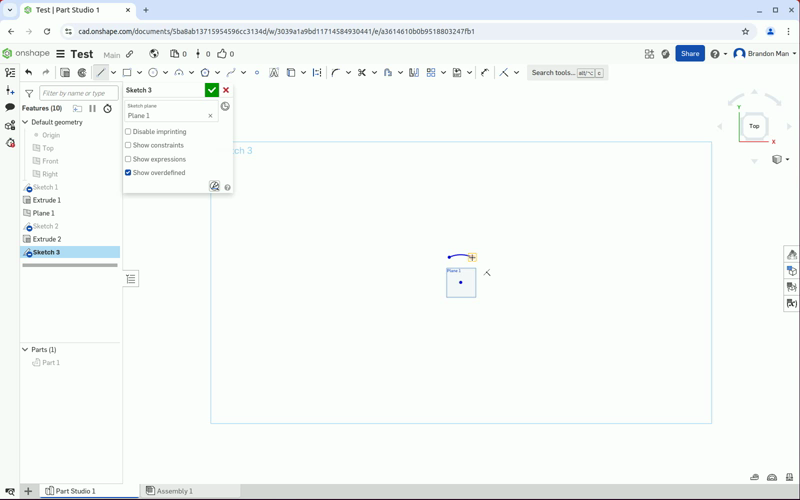
key_down(shift)
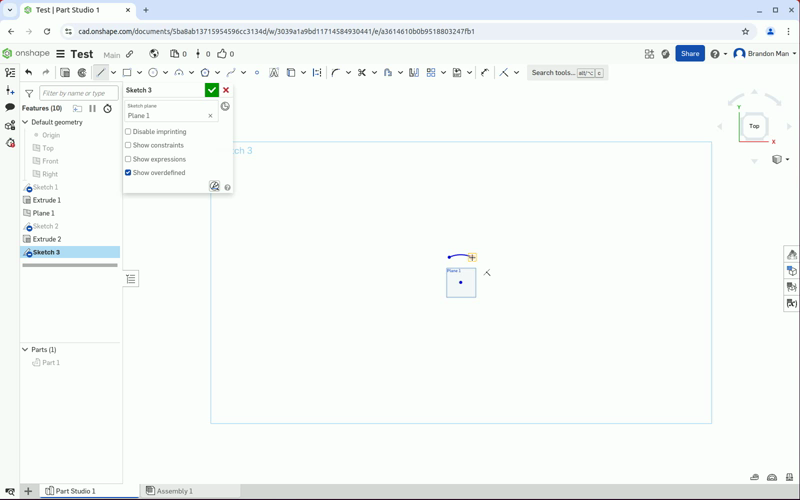
mouse_move(502, 257)
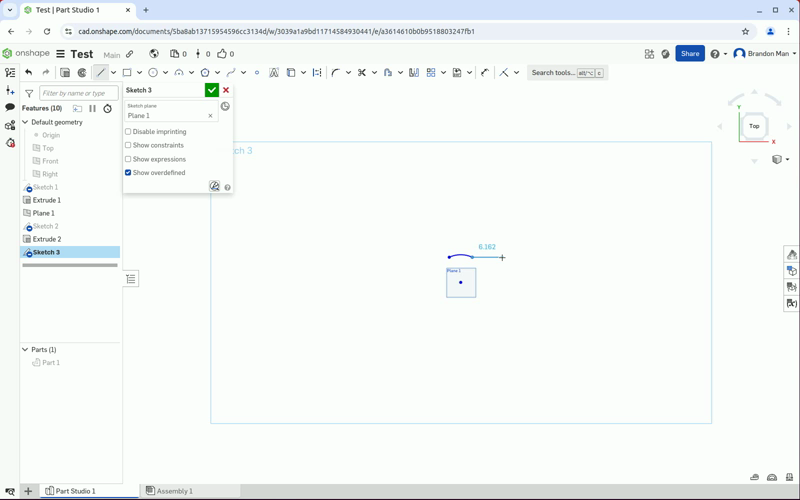
mouse_move(472, 225)
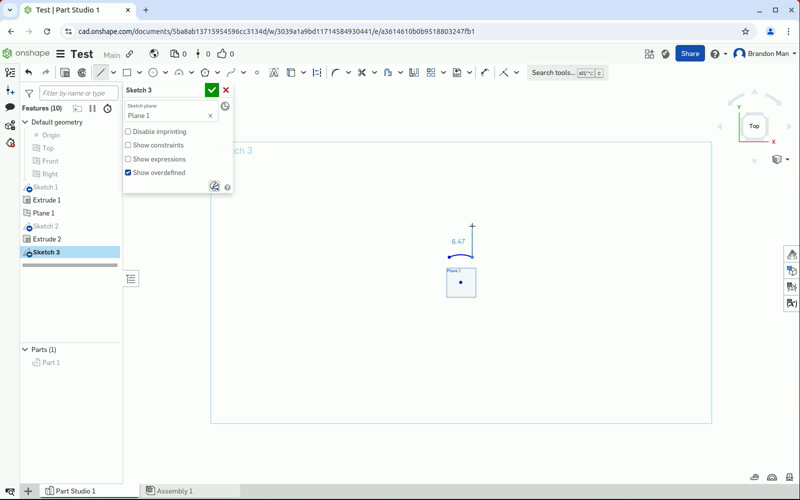
click(472, 225)
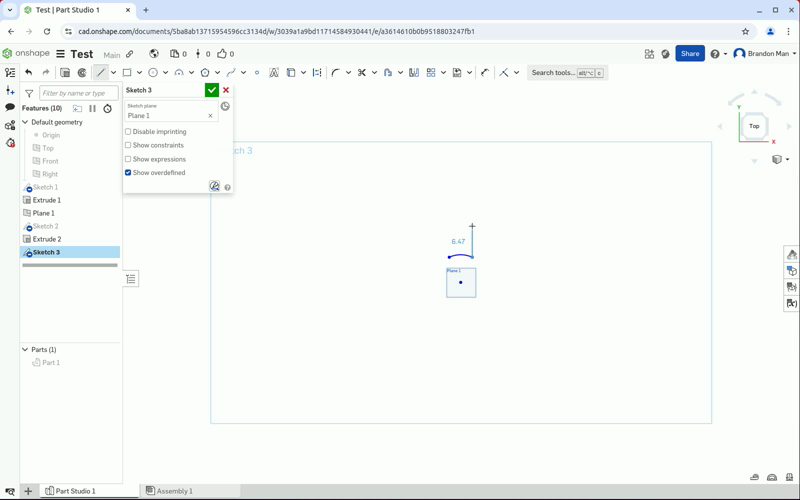
key_up(shift)
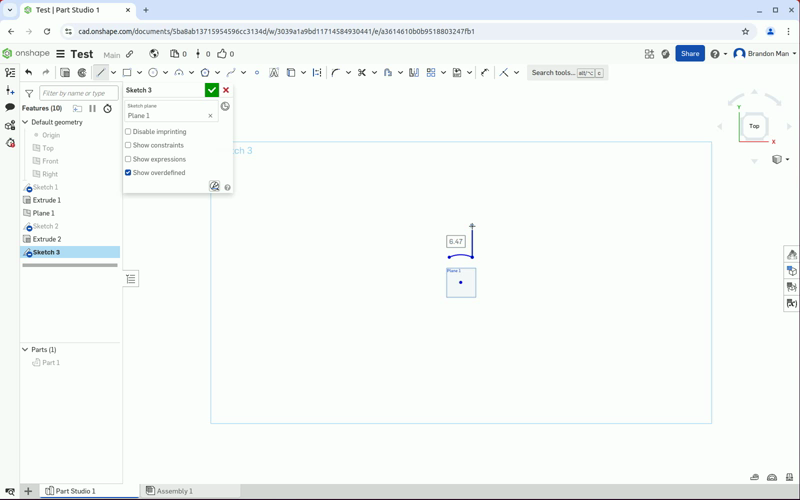
key_down(shift)
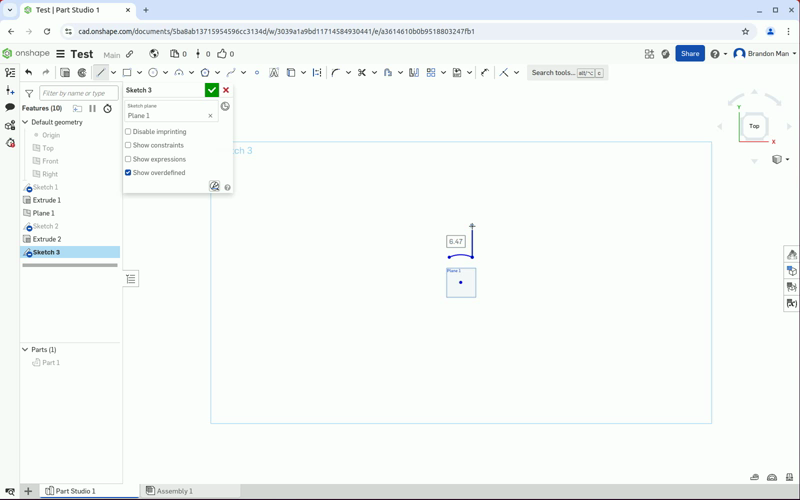
mouse_move(502, 225)
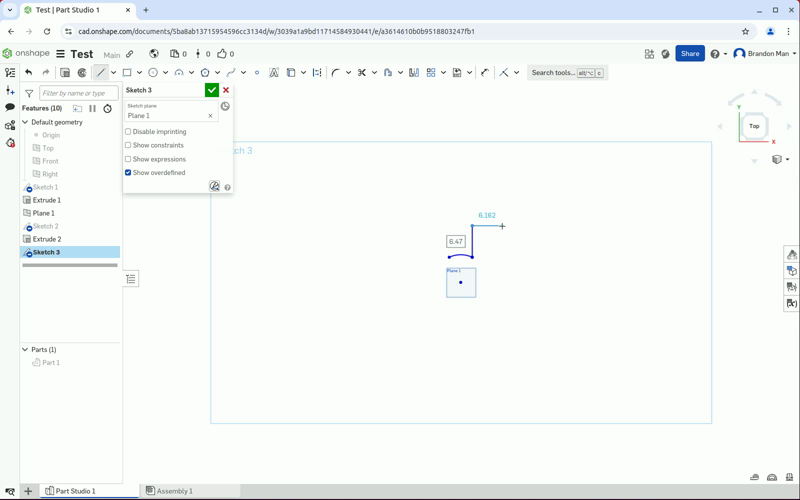
mouse_move(449, 225)
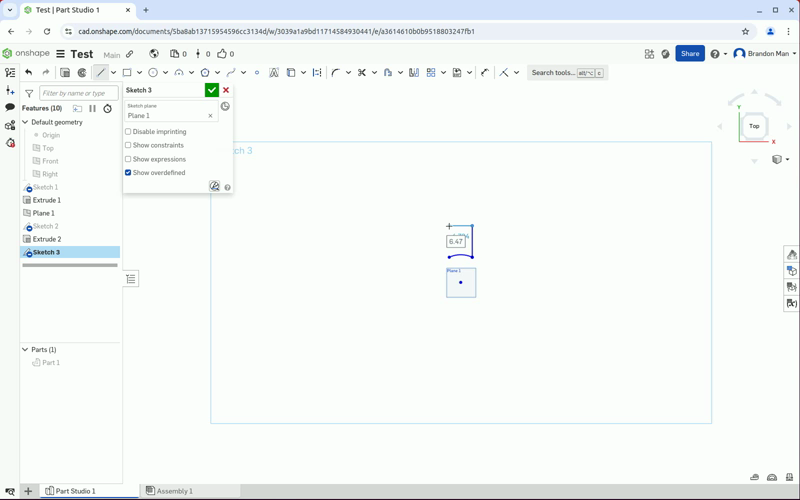
click(449, 225)
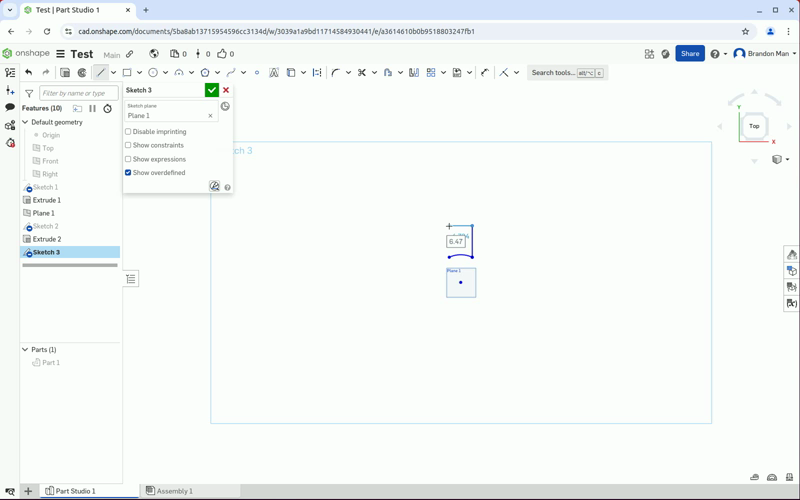
key_up(shift)
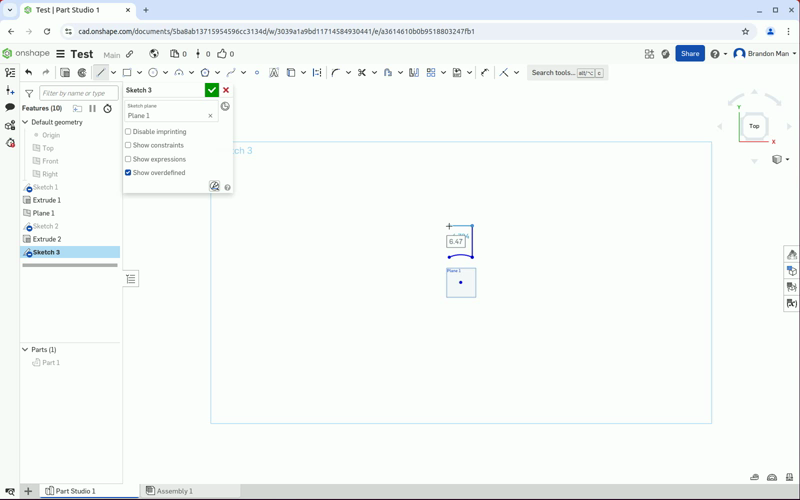
mouse_move(479, 225)
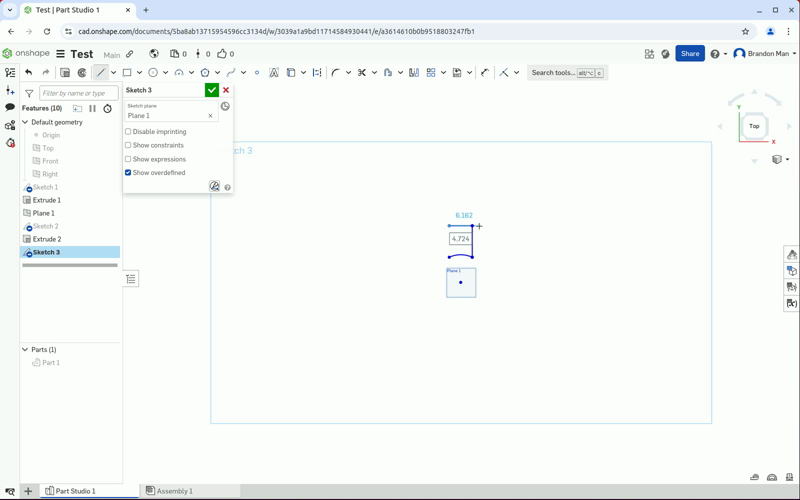
key_down(shift)
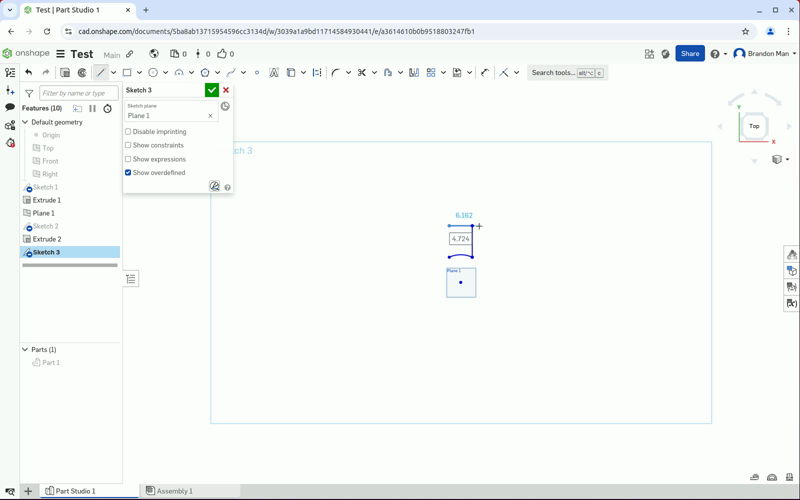
mouse_move(449, 257)
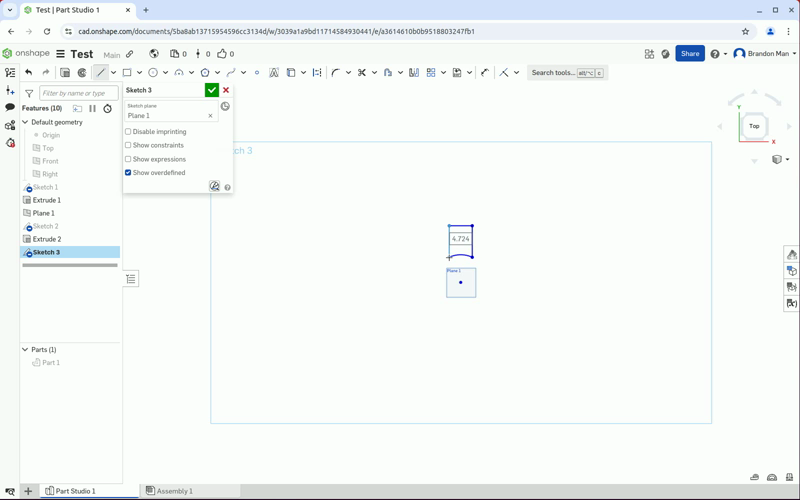
key_up(shift)
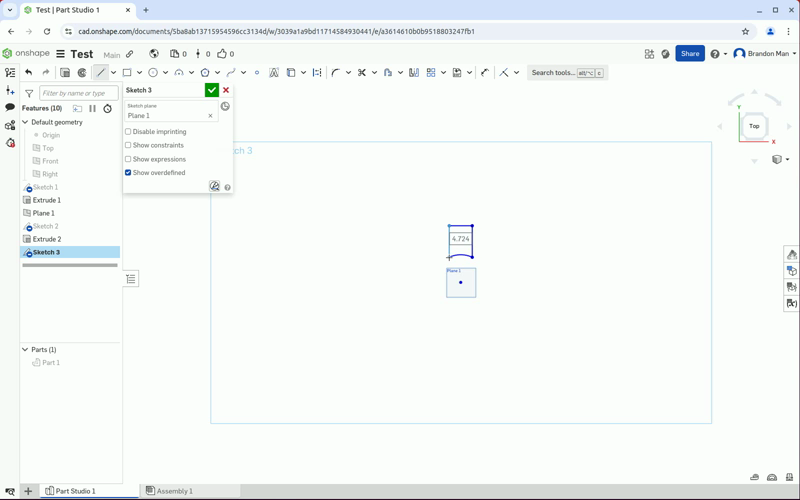
click(449, 257)
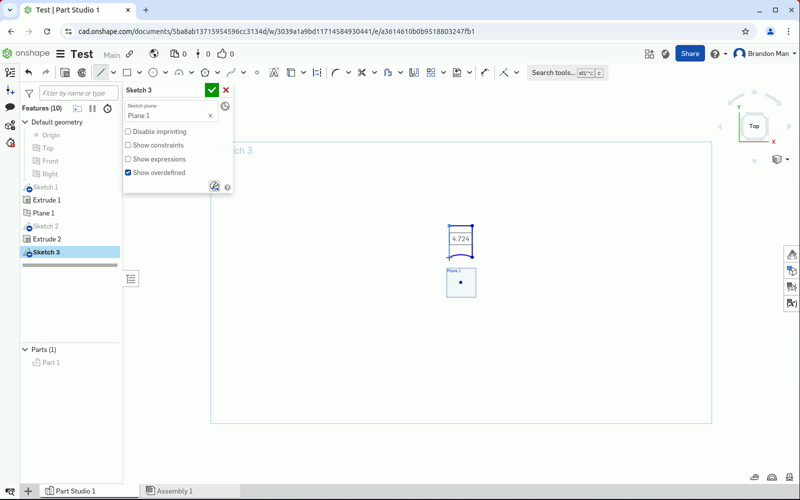
key(esc)
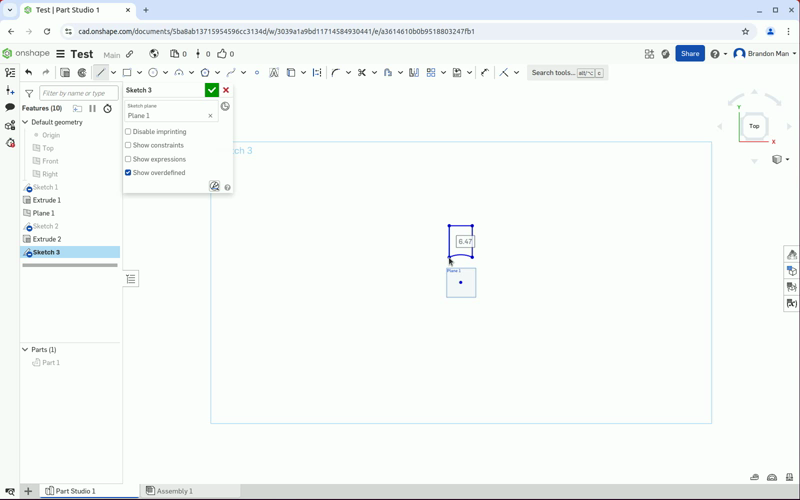
mouse_move(467, 228)
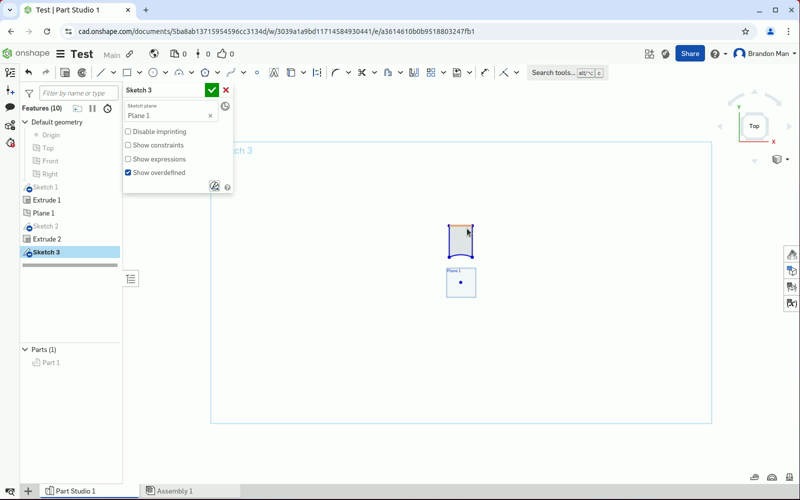
scroll(6)
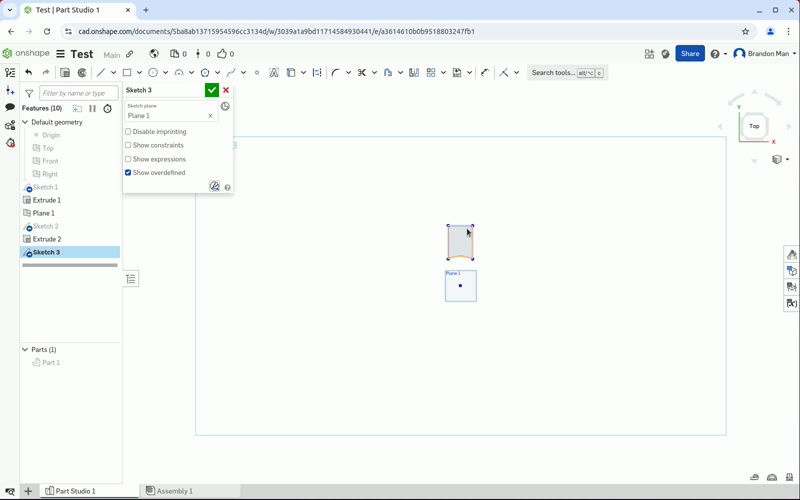
scroll(6)
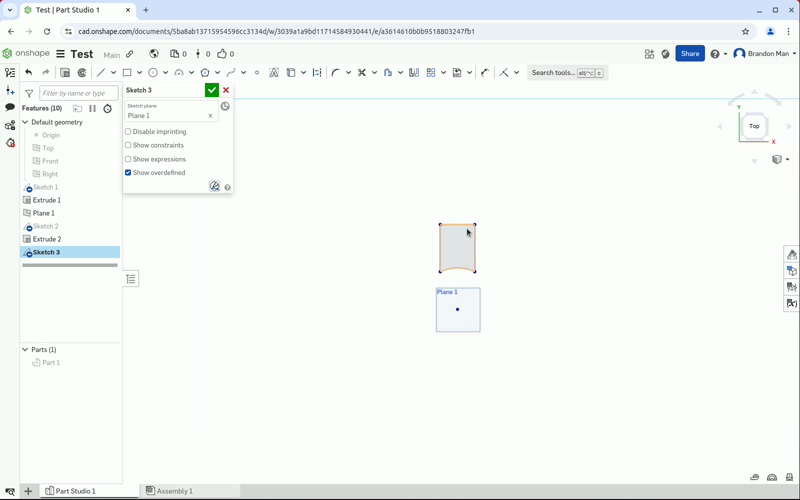
scroll(6)
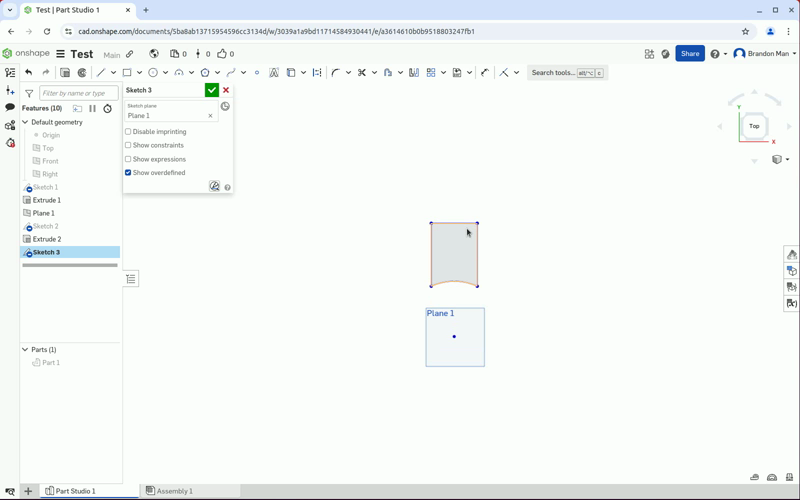
scroll(6)
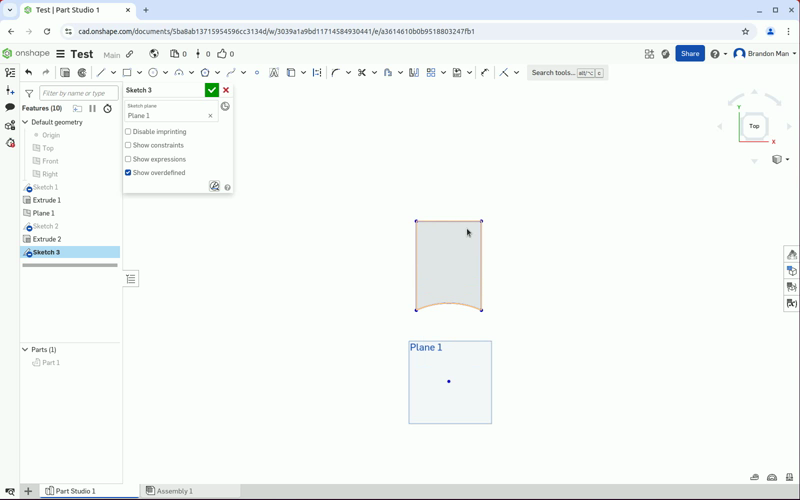
scroll(6)
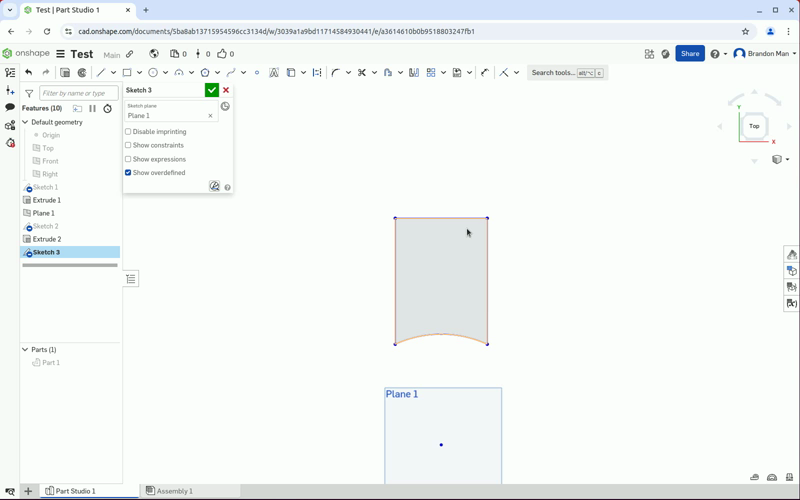
scroll(6)
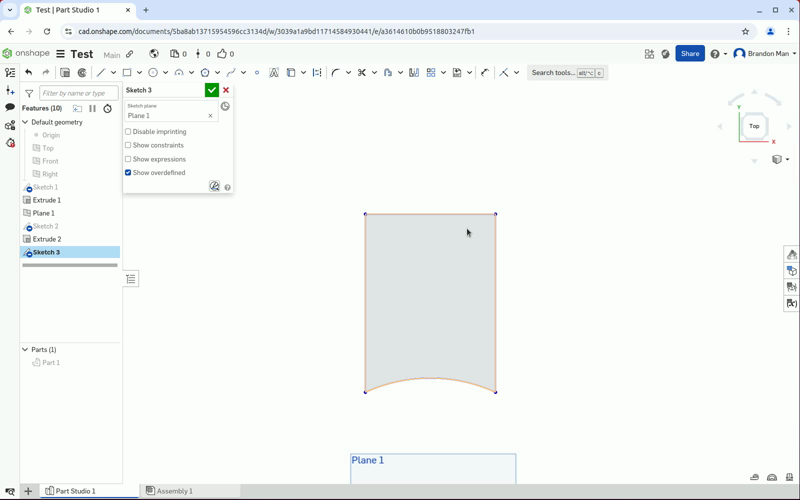
scroll(6)
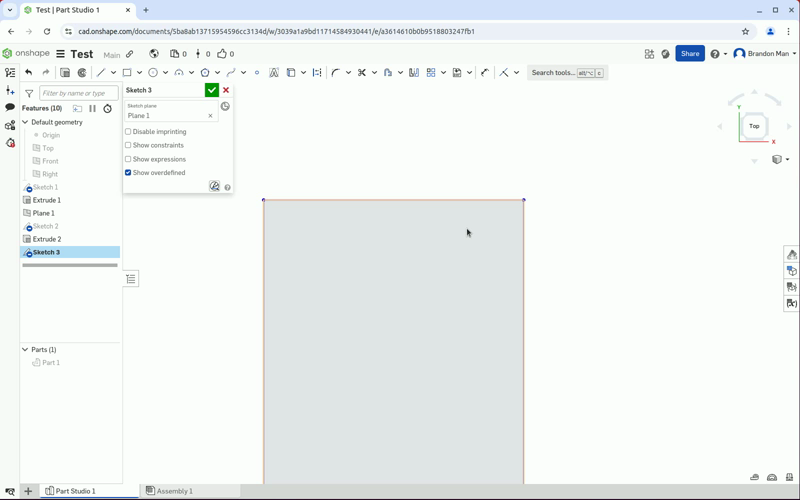
click(467, 228)
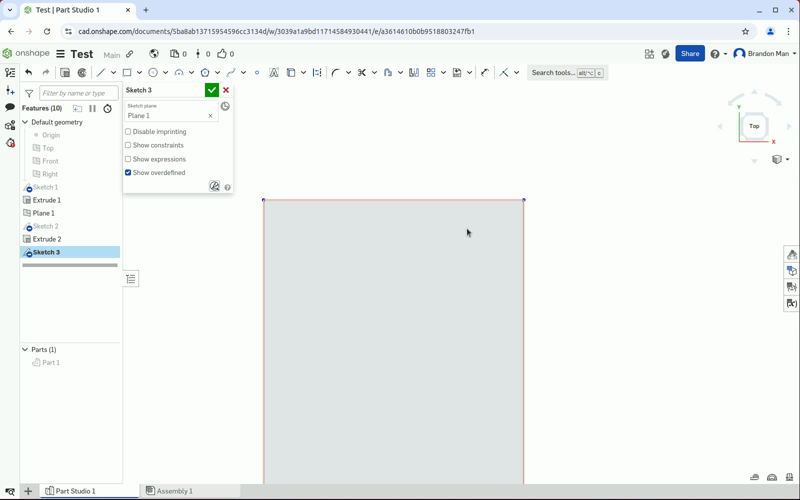
scroll(-6)
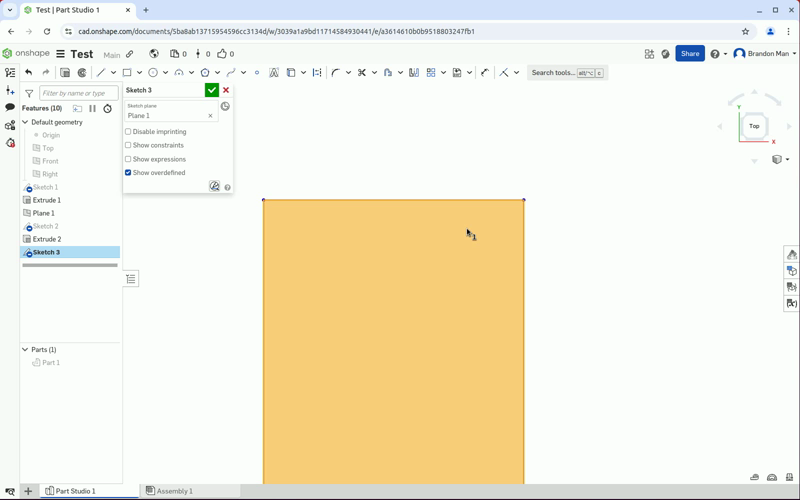
scroll(-6)
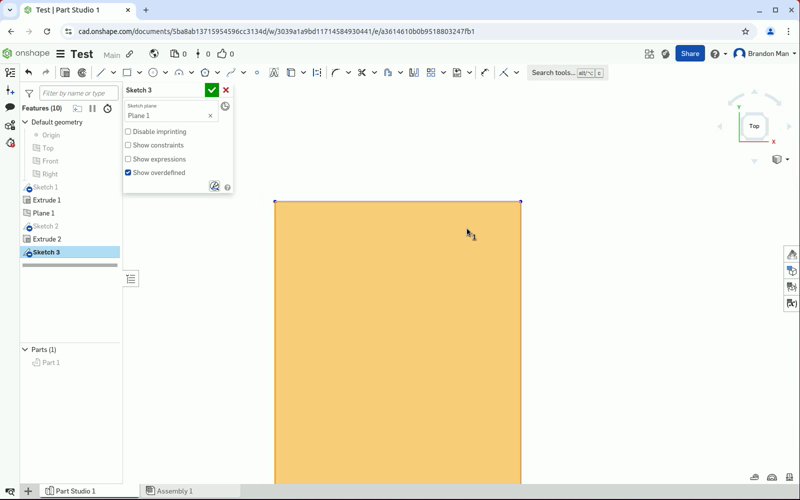
scroll(-6)
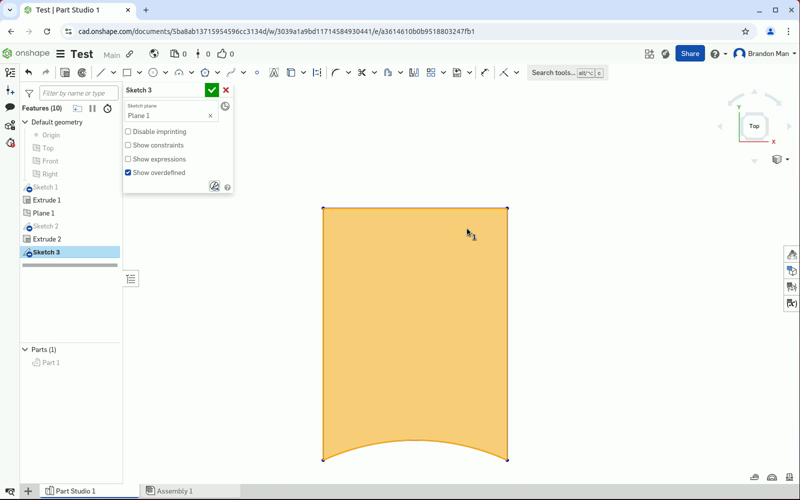
scroll(-6)
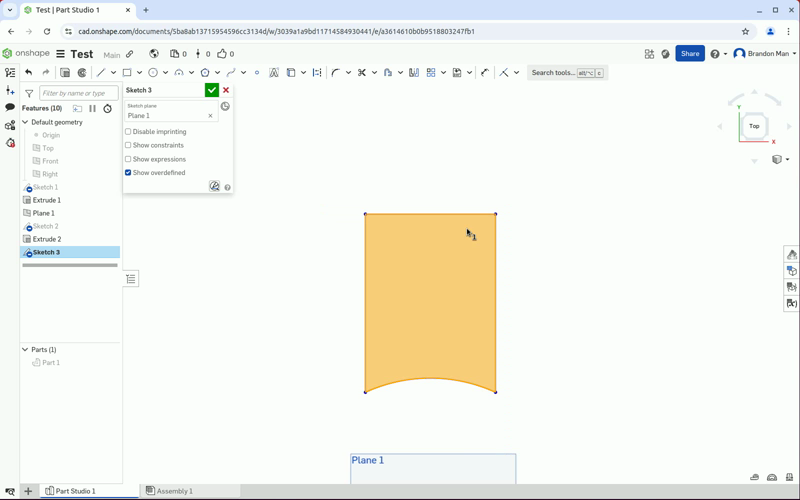
scroll(-6)
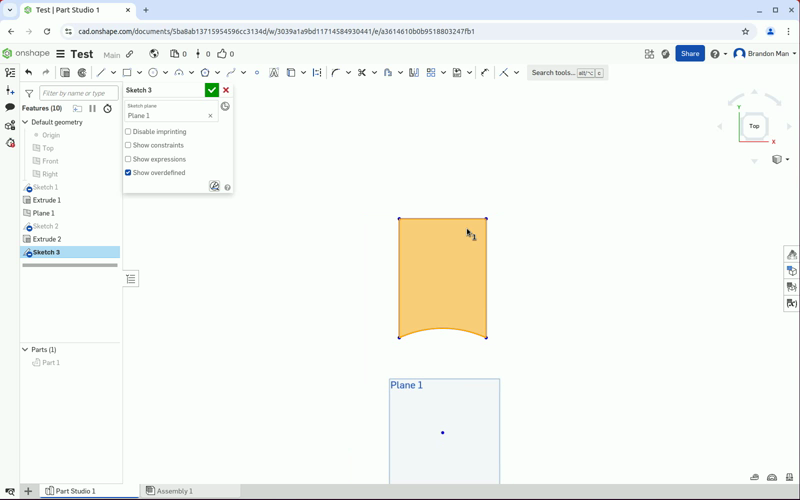
scroll(-6)
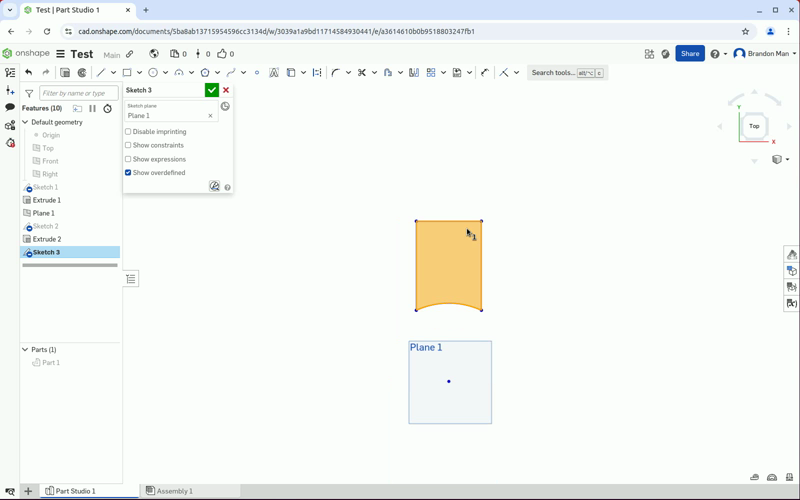
scroll(-6)
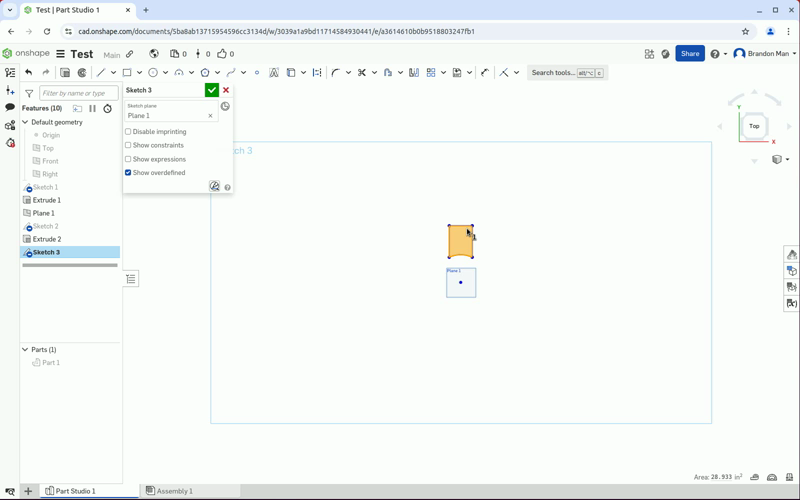
mouse_move(73, 352)
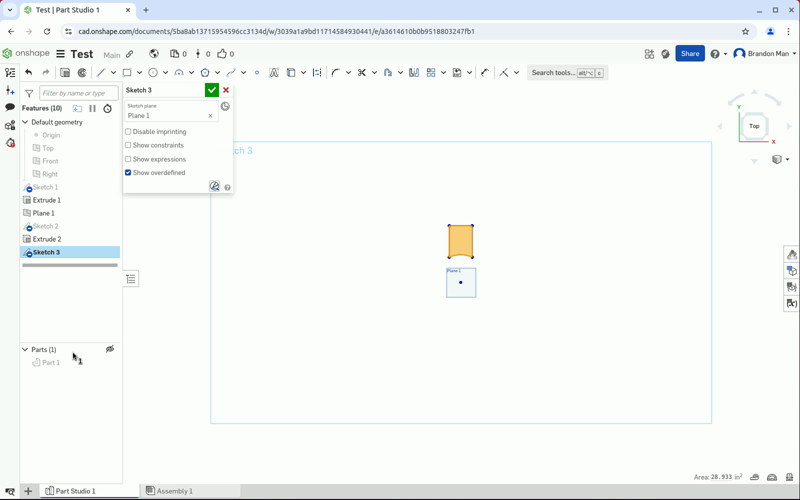
key(shift+y)
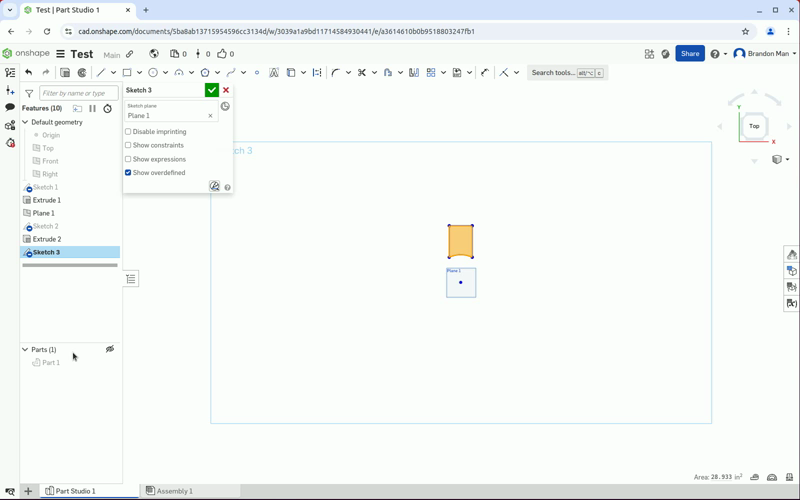
key(shift+e)
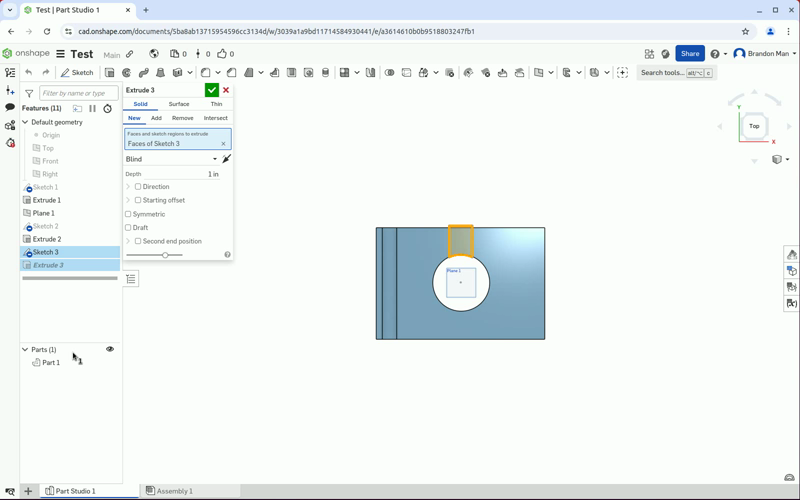
mouse_move(143, 106)
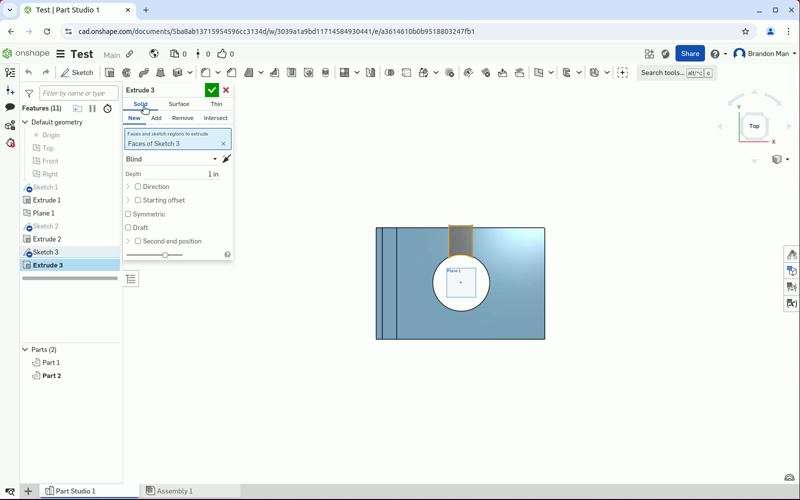
click(143, 106)
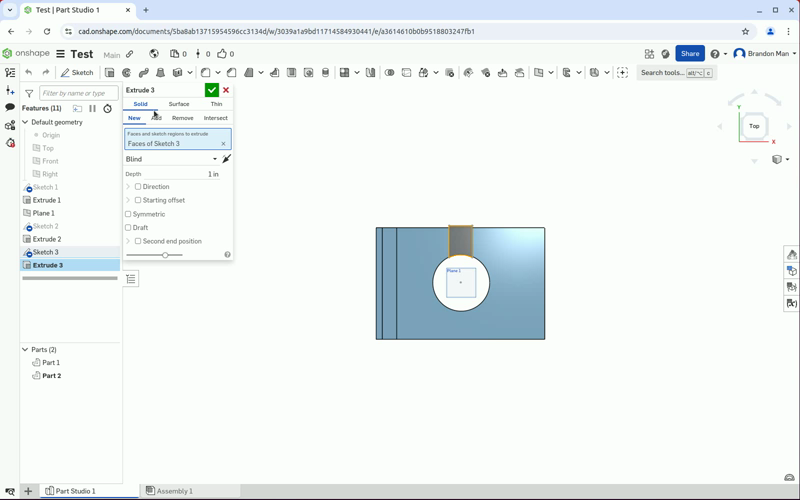
mouse_move(186, 120)
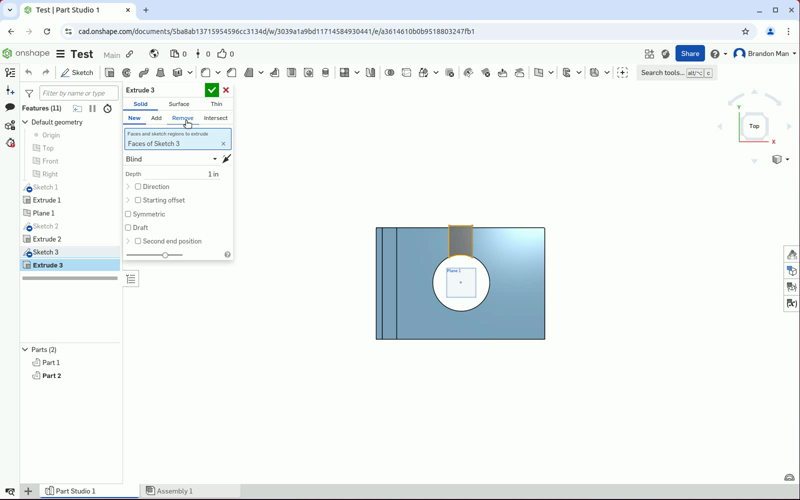
click(186, 120)
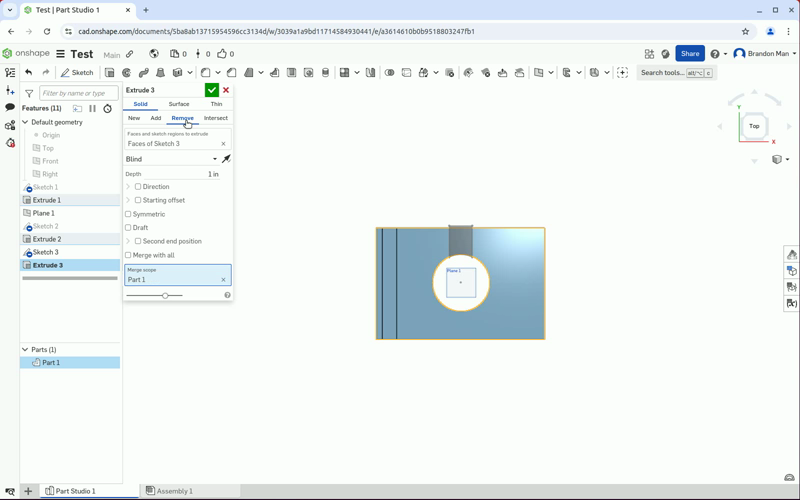
key(tab, 4)
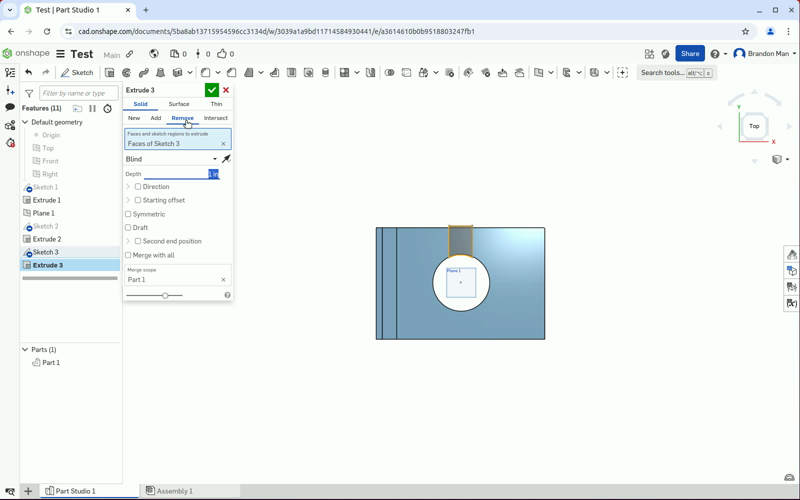
text(1.204)
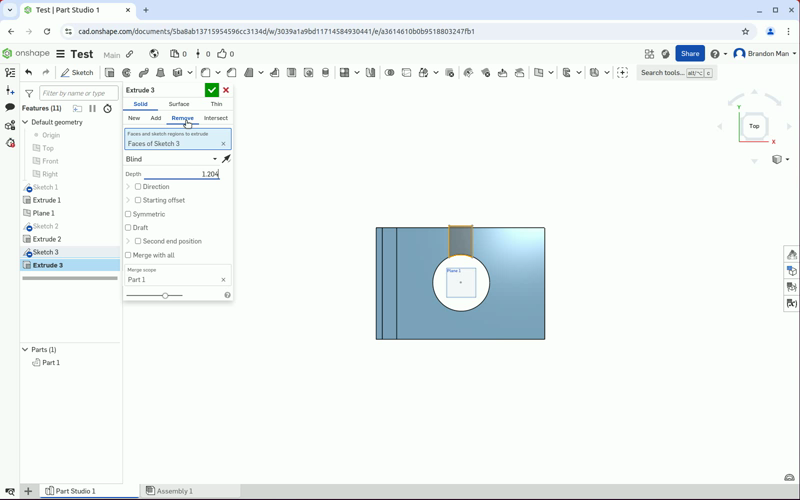
key(tab, 6)
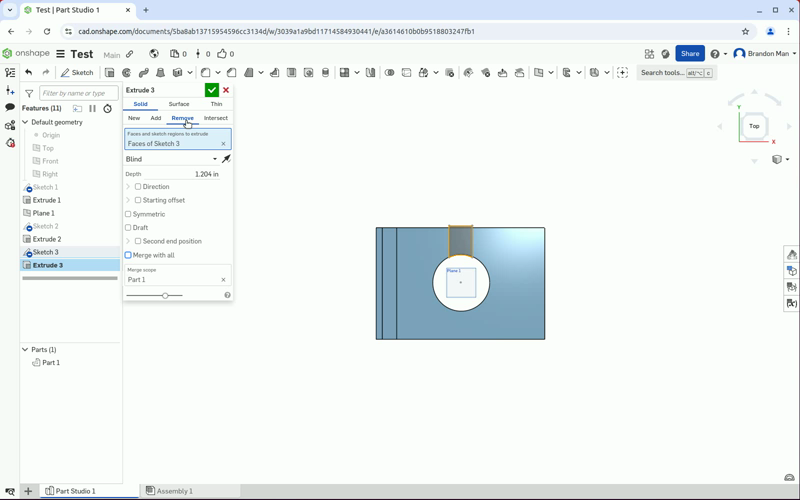
key(space)
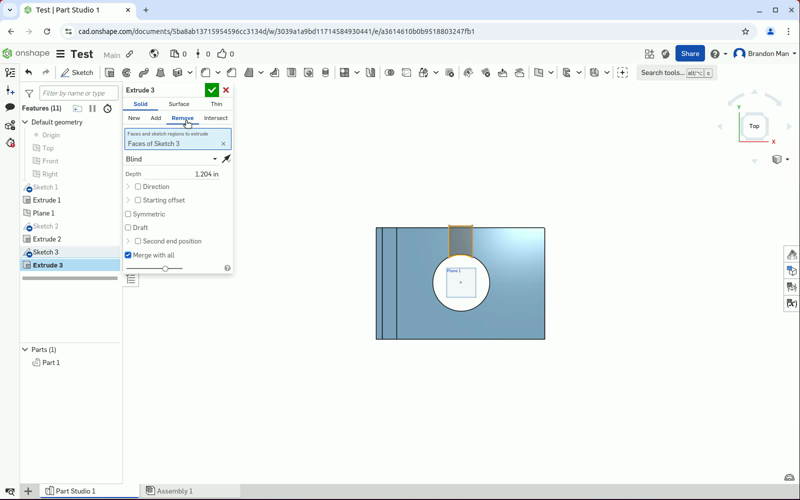
key(enter)
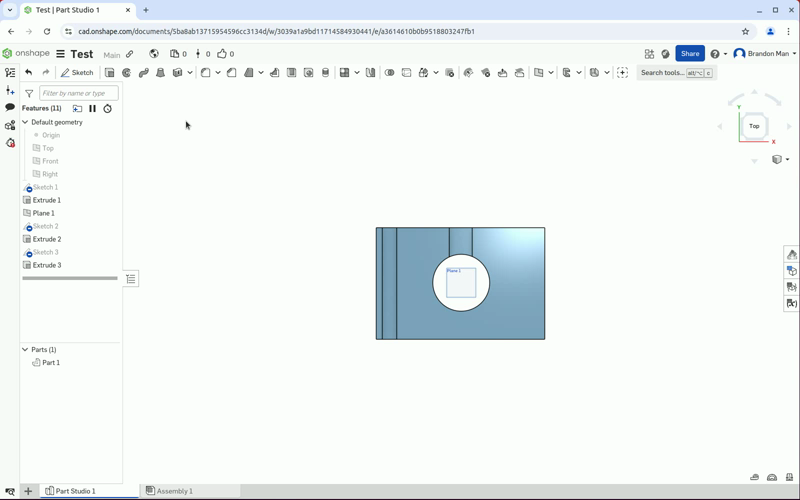
key(shift+h)
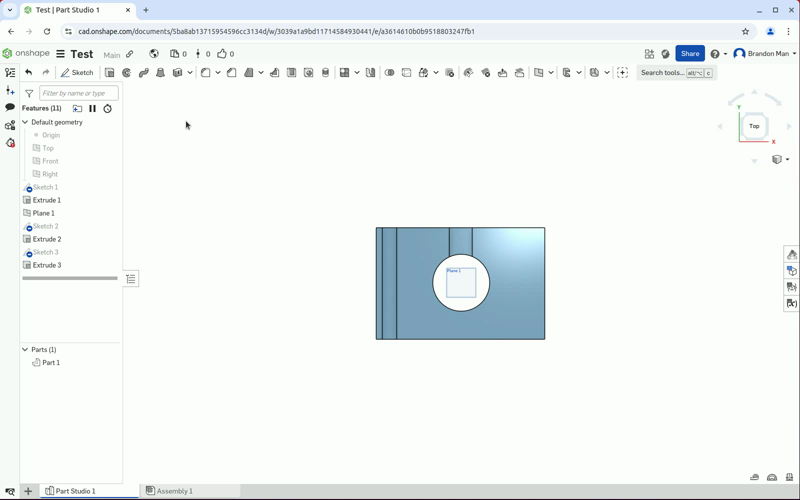
key(shift+h)
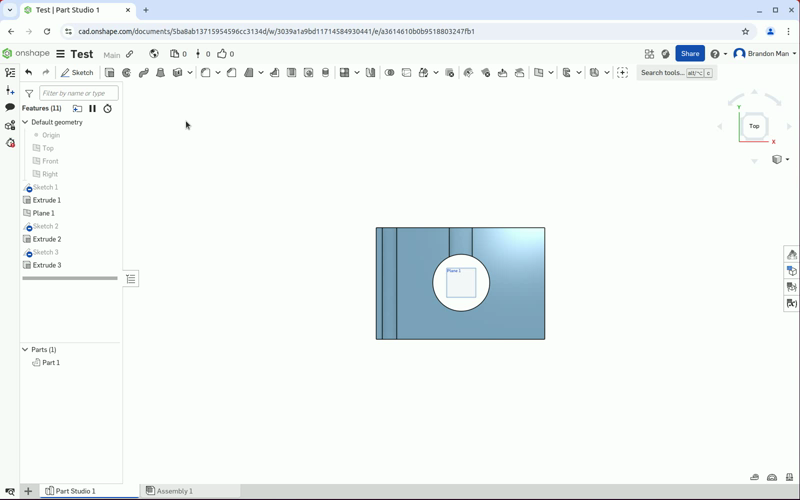
mouse_move(73, 189)
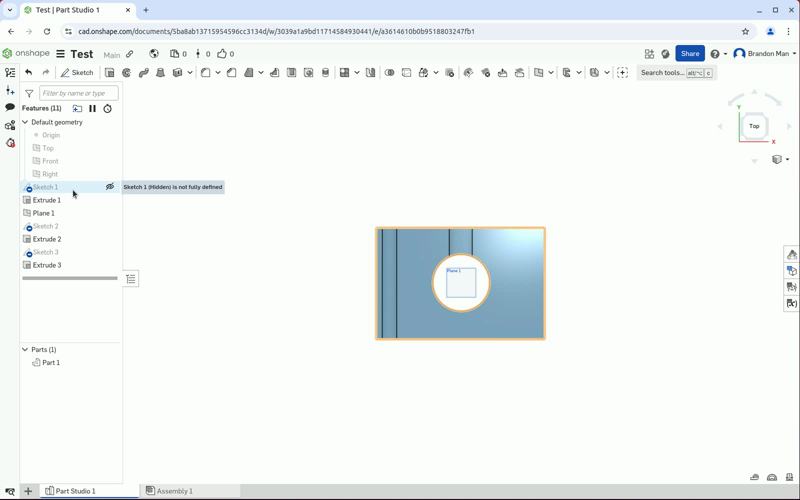
click(73, 189)
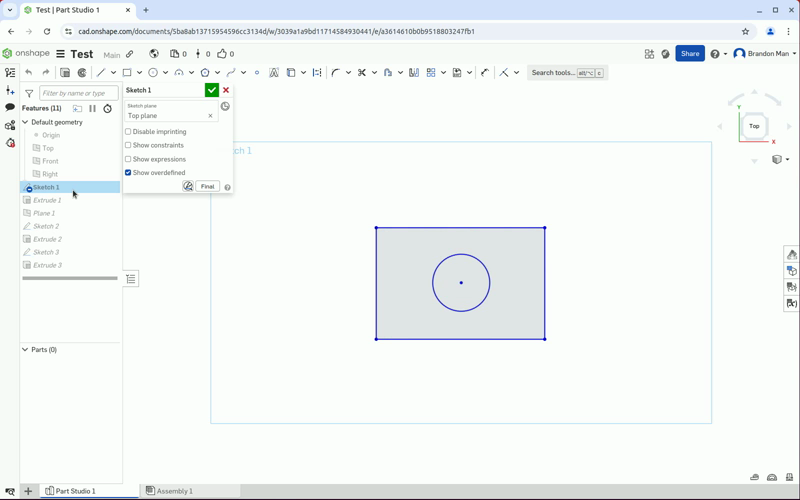
mouse_move(229, 92)
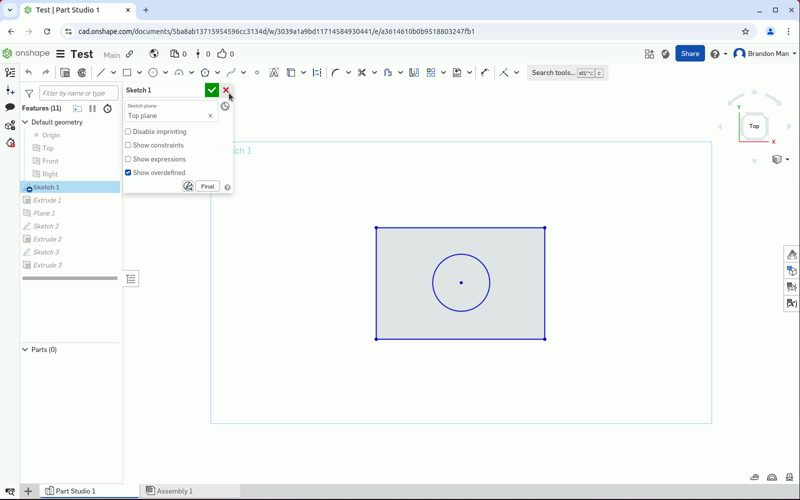
click(229, 92)
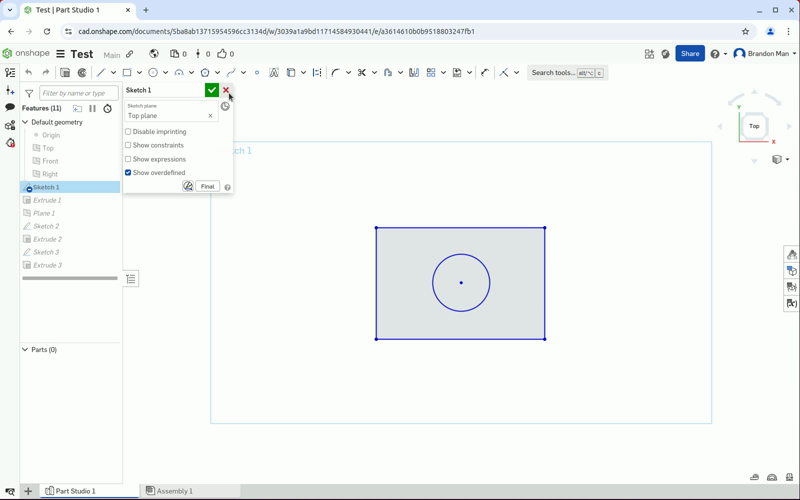
key(shift+s)
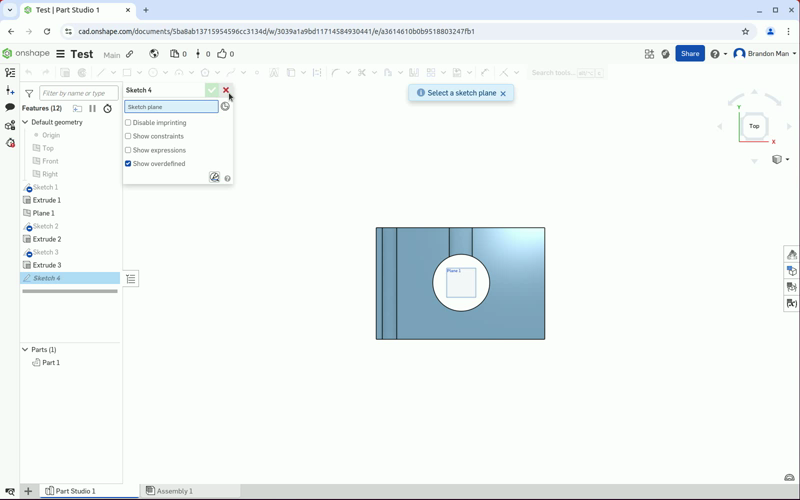
mouse_move(73, 215)
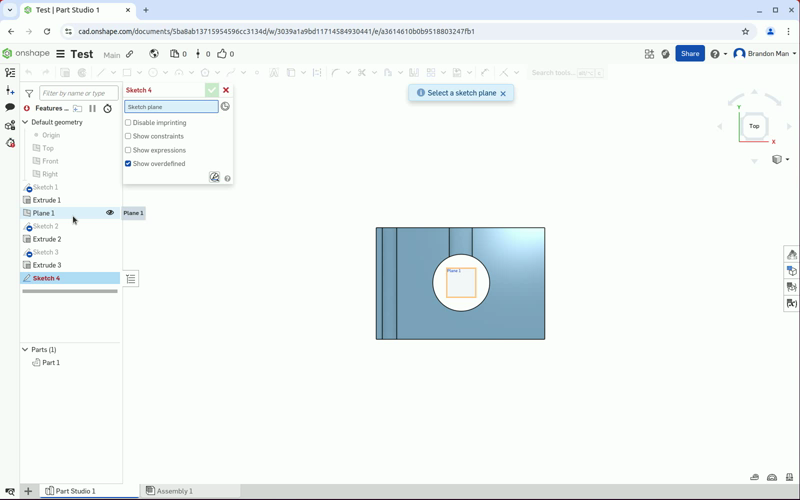
click(73, 215)
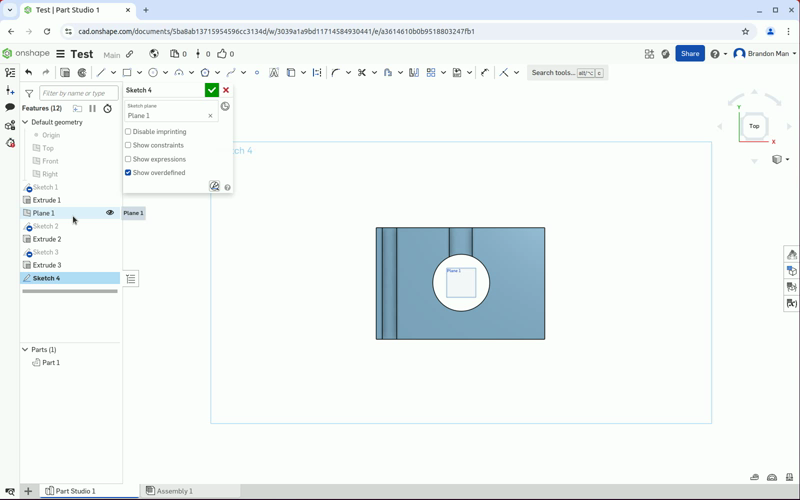
mouse_move(73, 352)
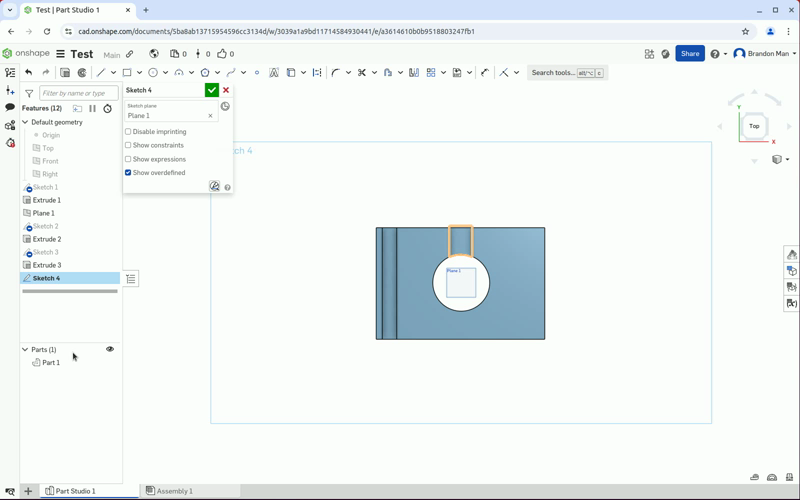
key(y)
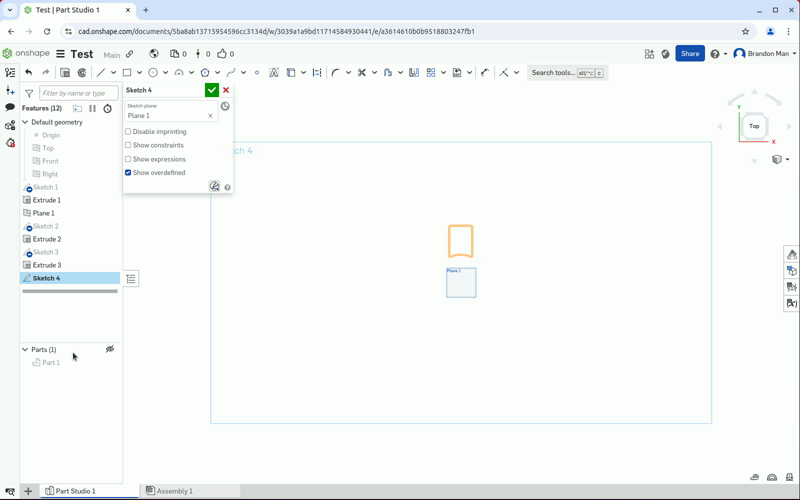
key(l)
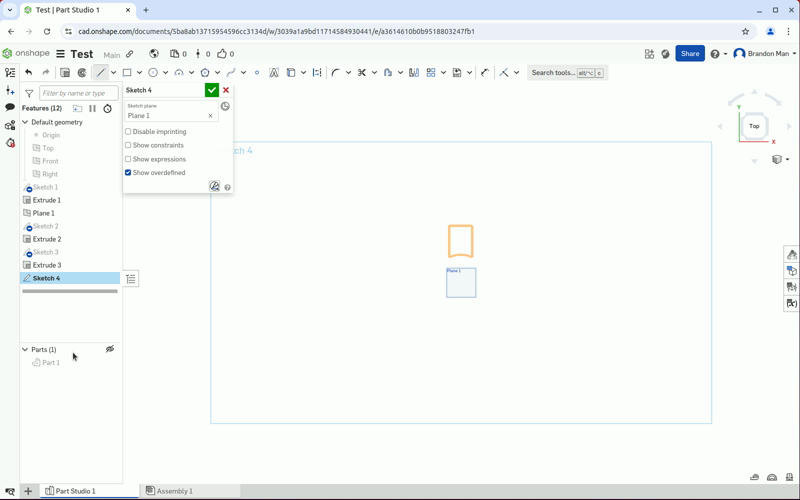
key_down(shift)
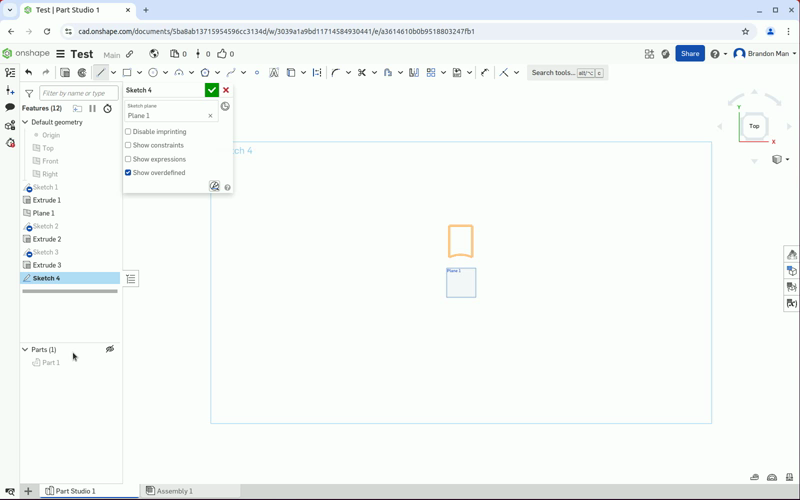
mouse_move(449, 339)
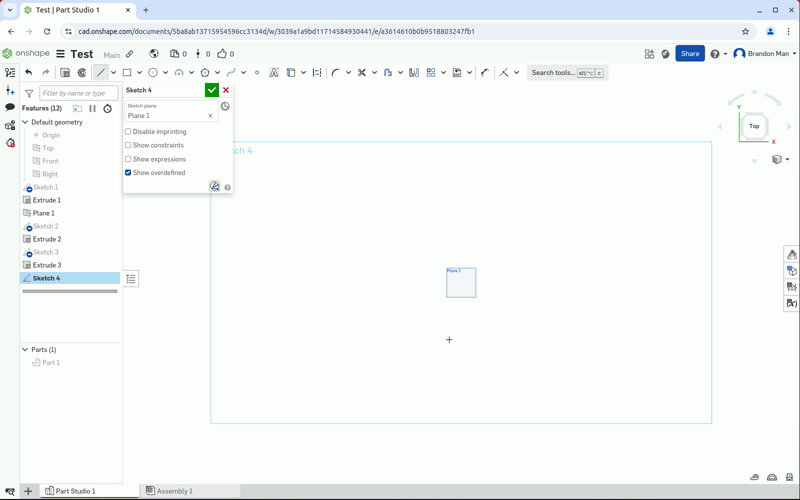
click(449, 339)
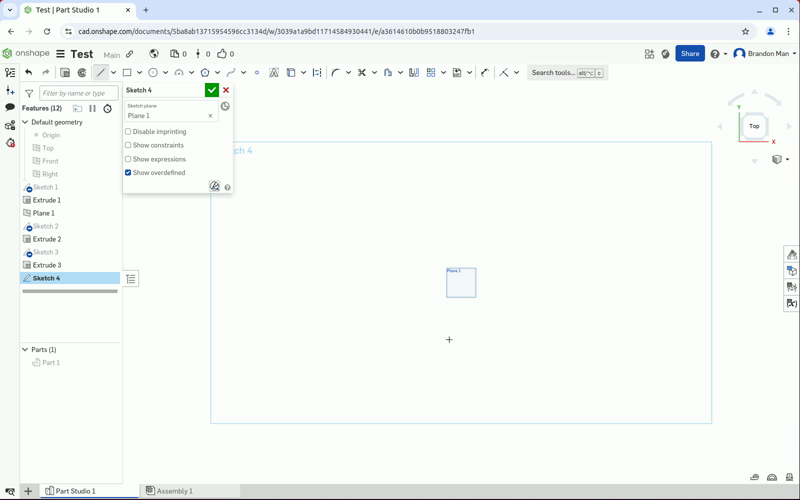
key_up(shift)
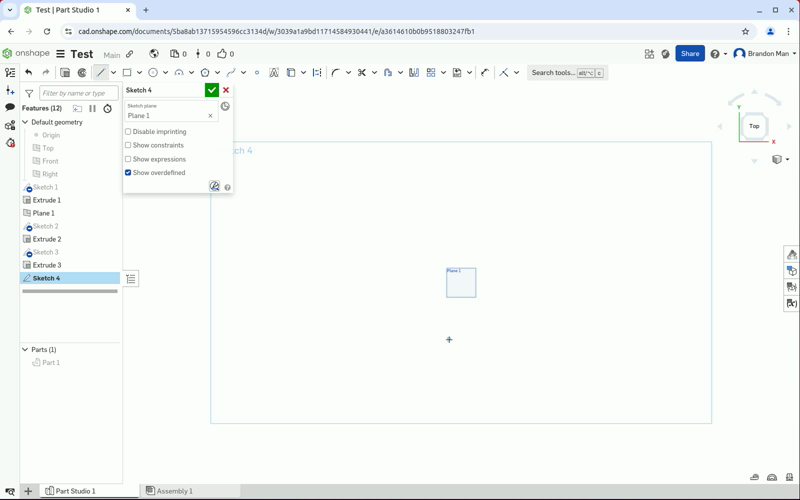
key_down(shift)
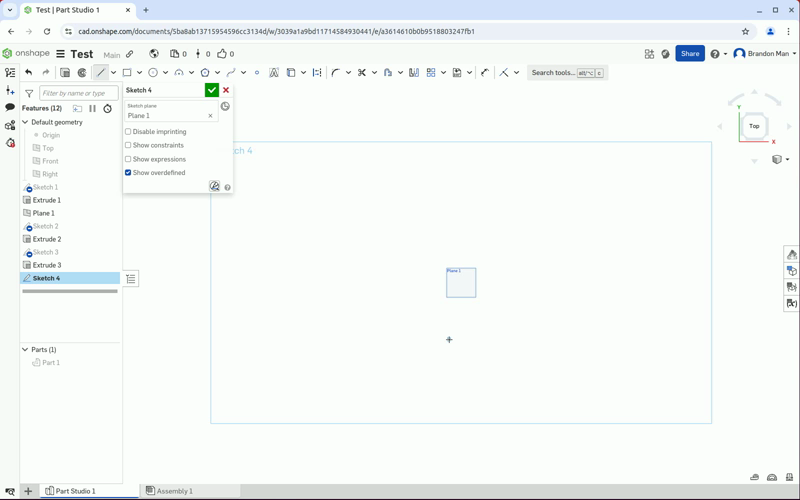
mouse_move(479, 339)
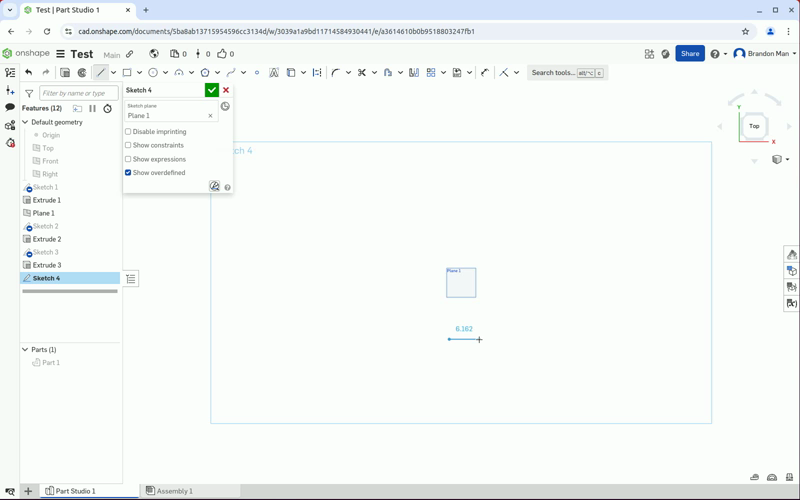
mouse_move(472, 339)
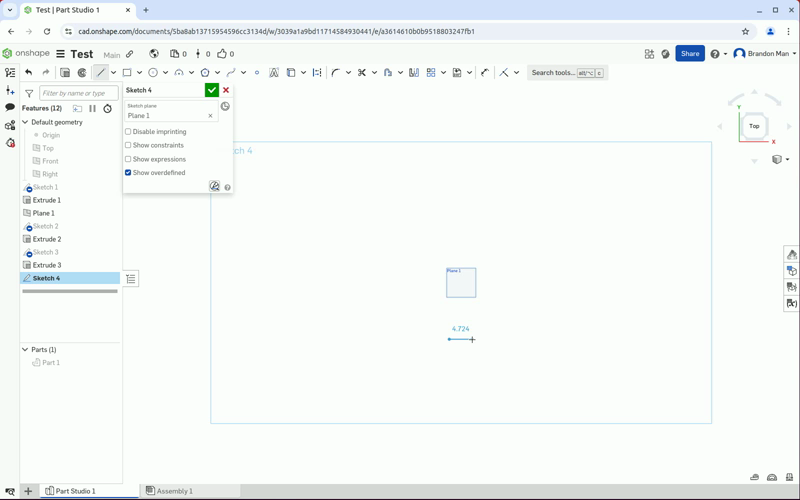
click(472, 339)
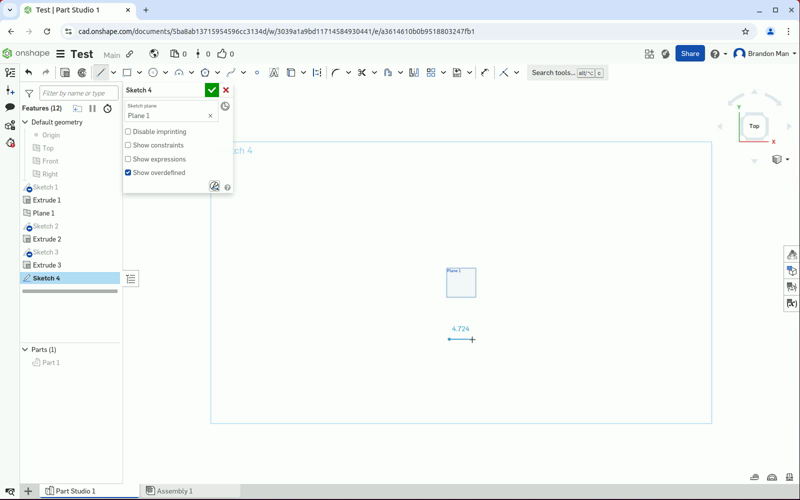
key_up(shift)
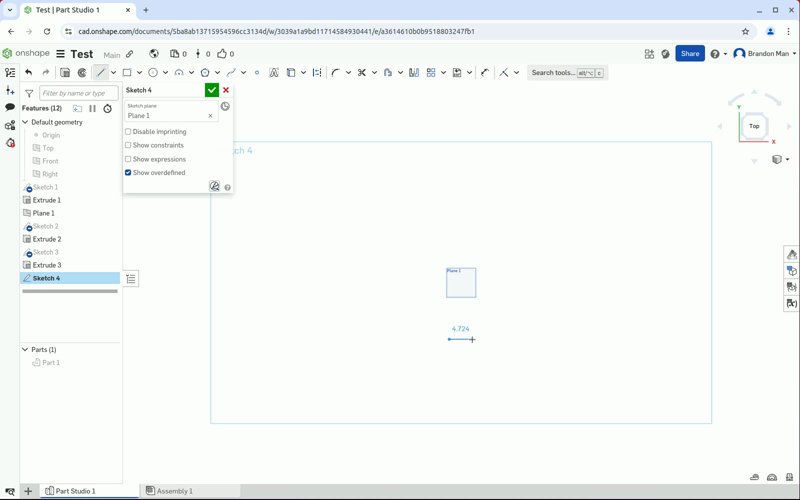
key_down(shift)
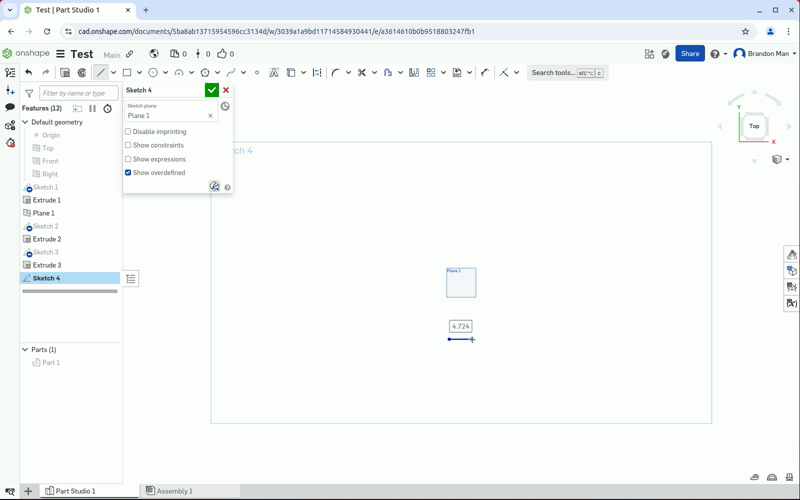
mouse_move(502, 339)
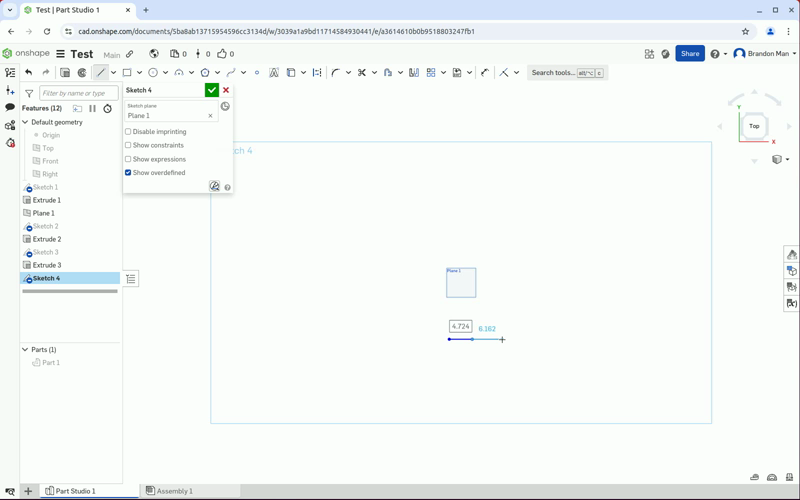
mouse_move(472, 307)
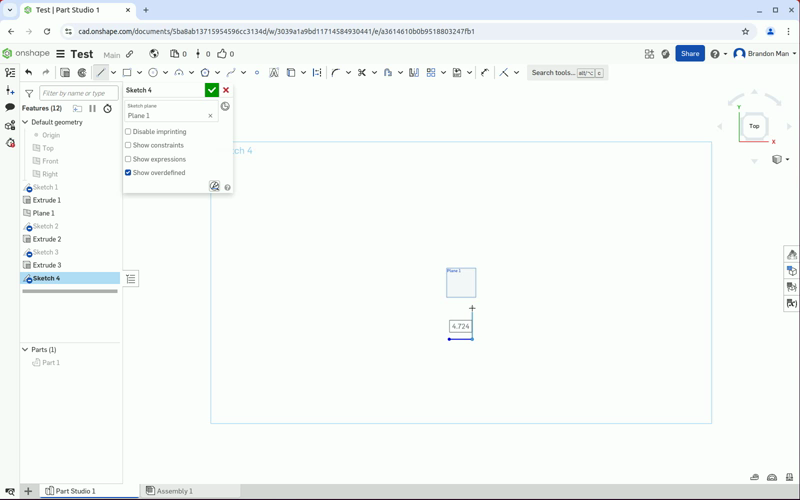
click(472, 307)
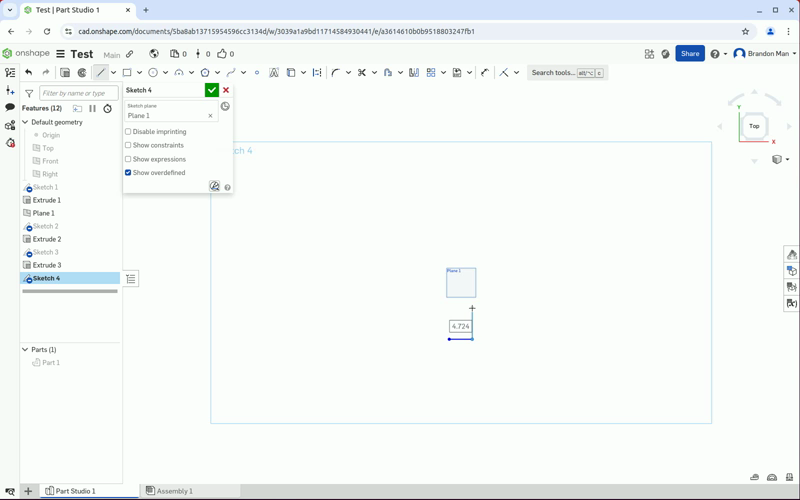
key_up(shift)
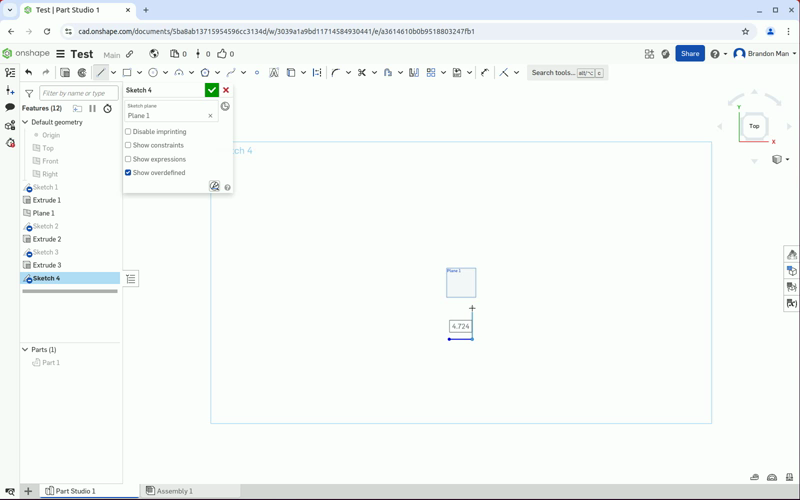
key(esc)
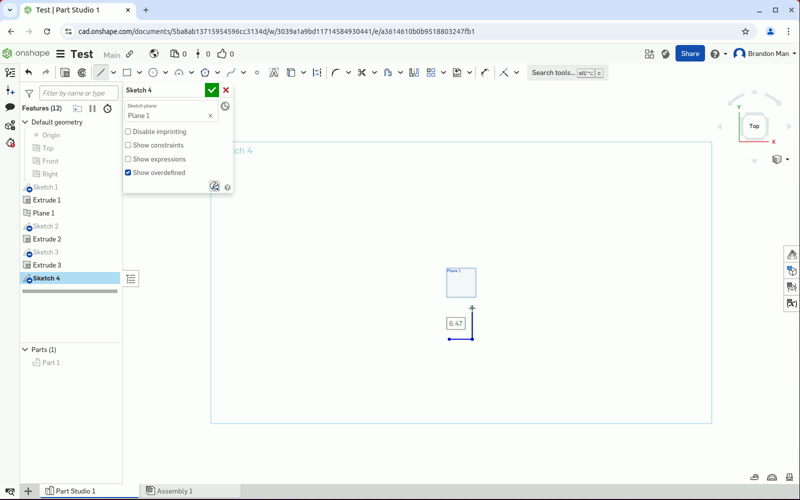
key(a)
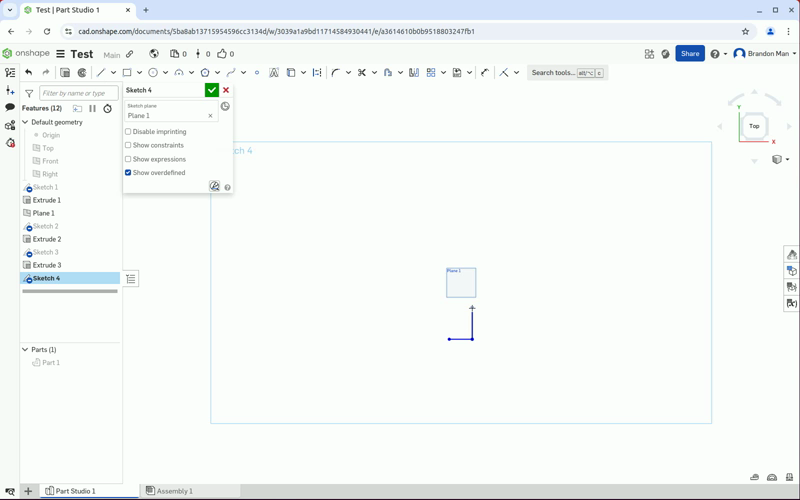
mouse_move(472, 307)
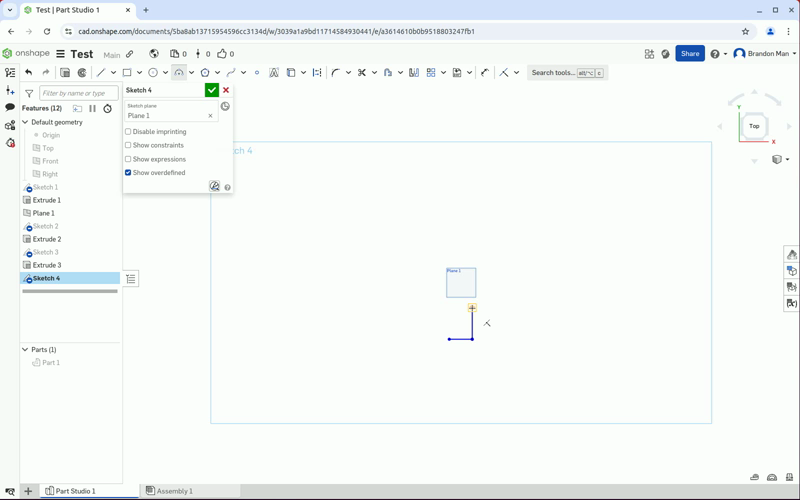
click(472, 307)
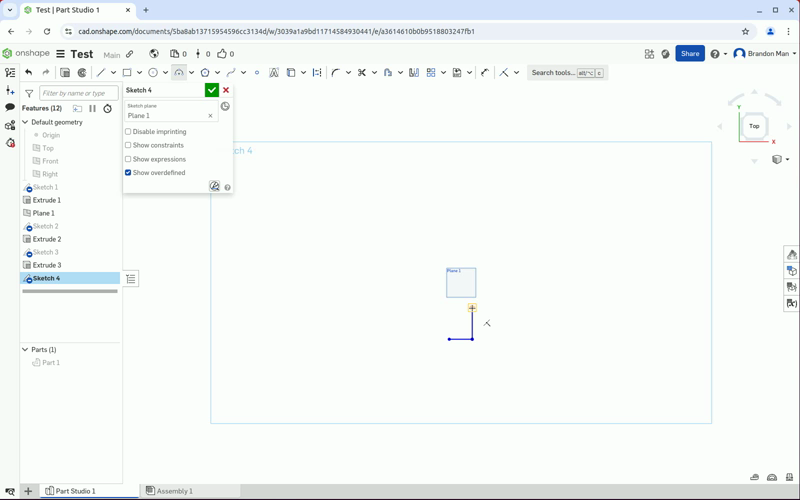
key_down(shift)
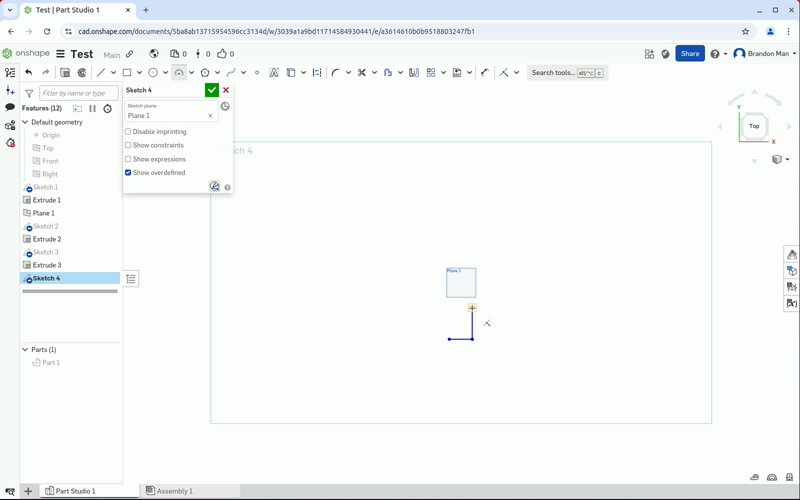
mouse_move(449, 307)
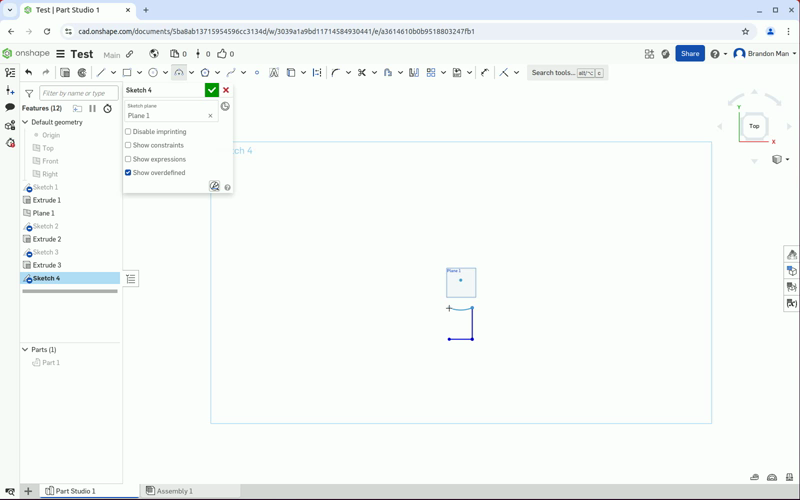
click(449, 307)
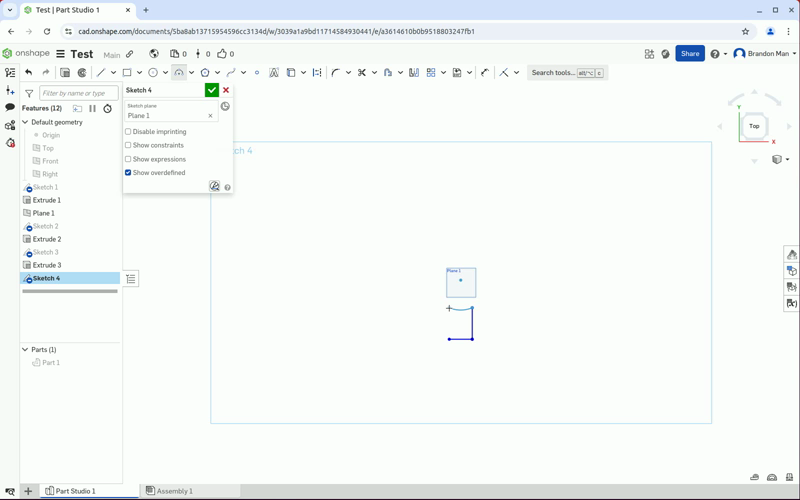
mouse_move(460, 310)
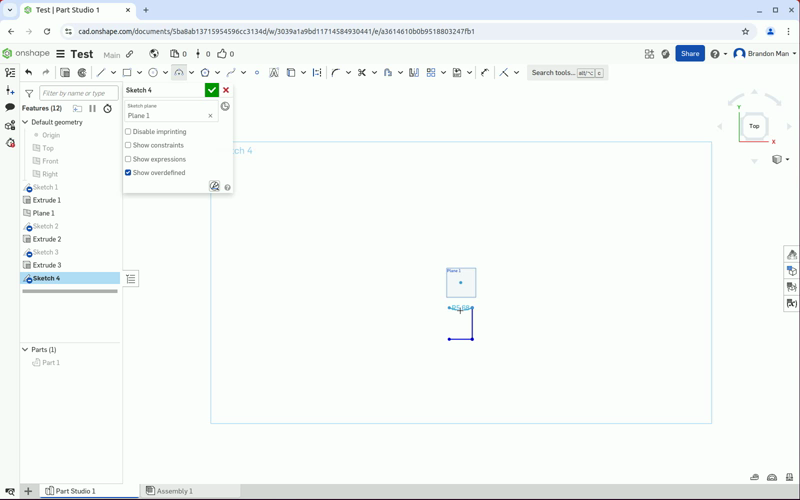
click(460, 310)
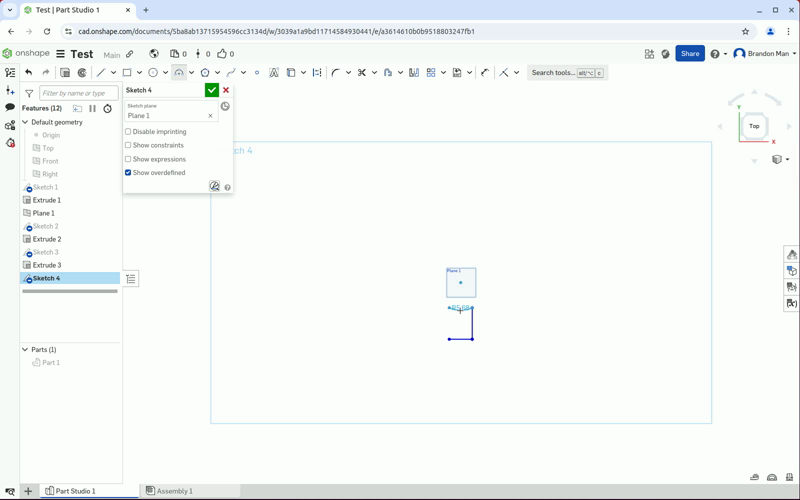
key_up(shift)
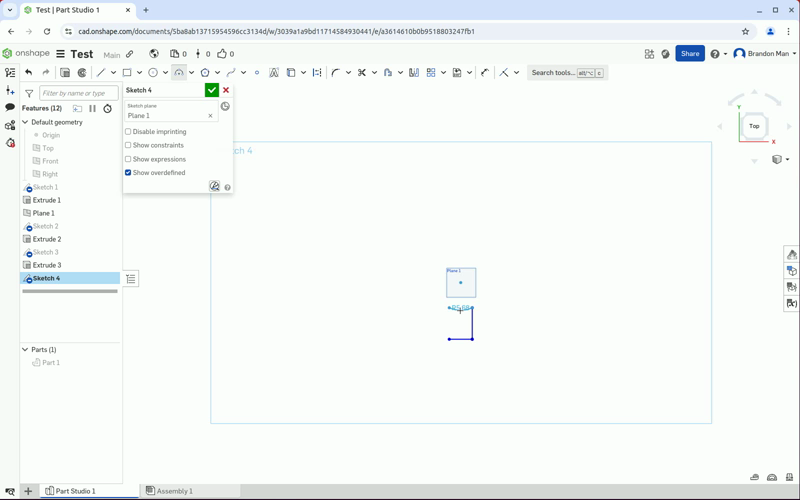
key(esc)
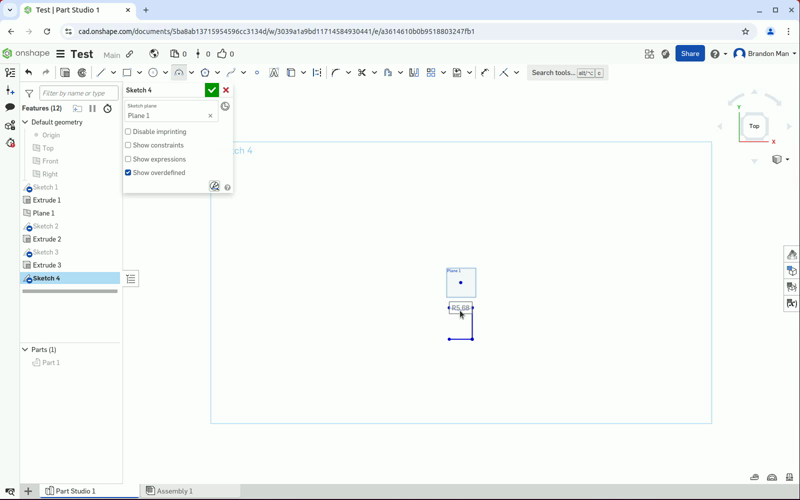
key(l)
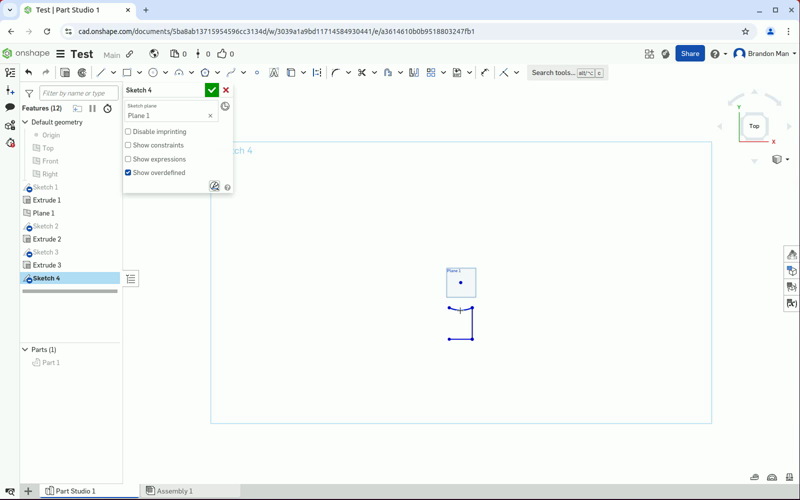
mouse_move(449, 307)
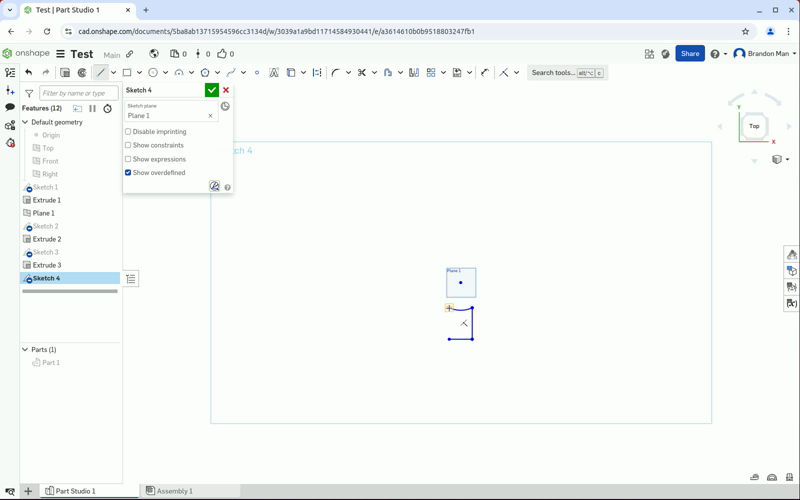
click(449, 307)
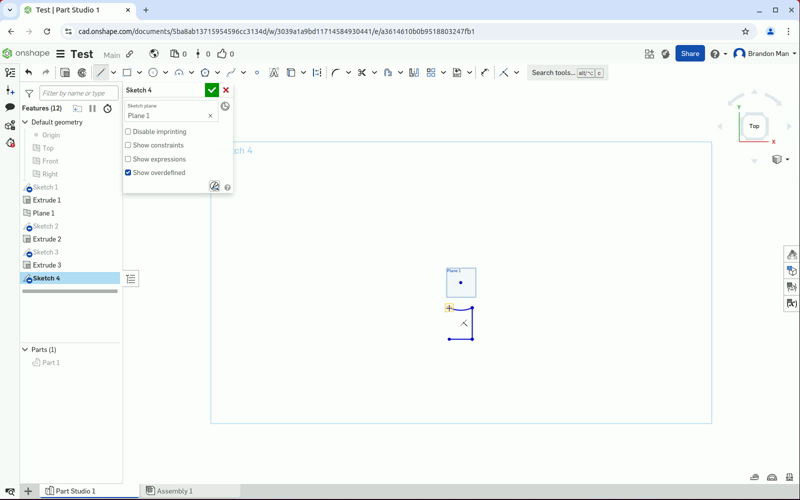
mouse_move(479, 307)
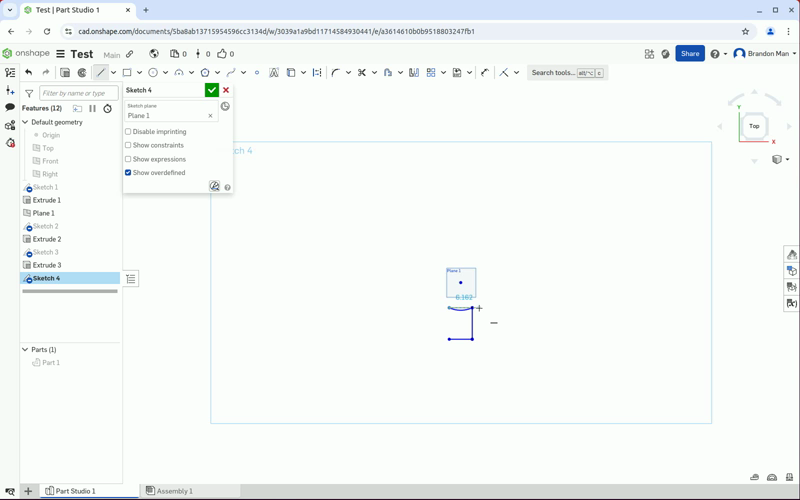
key_down(shift)
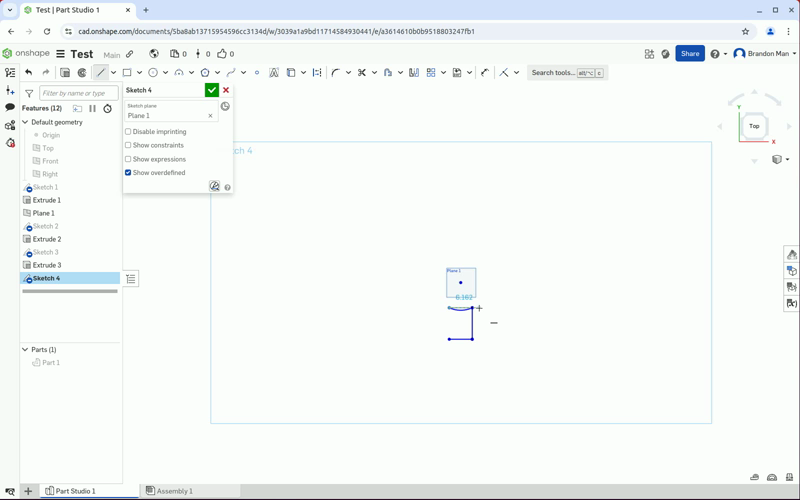
mouse_move(449, 339)
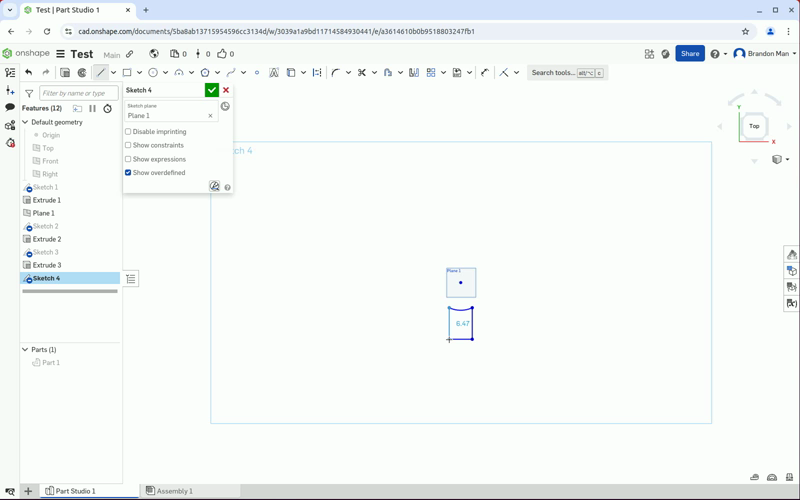
key_up(shift)
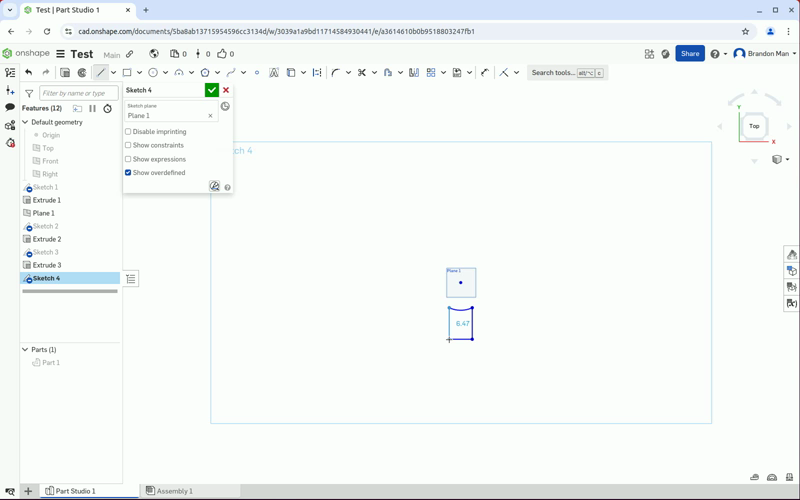
click(449, 339)
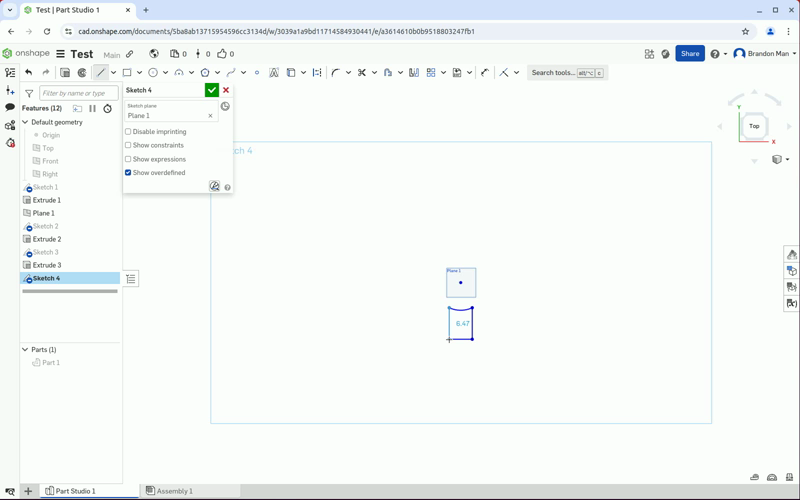
key(esc)
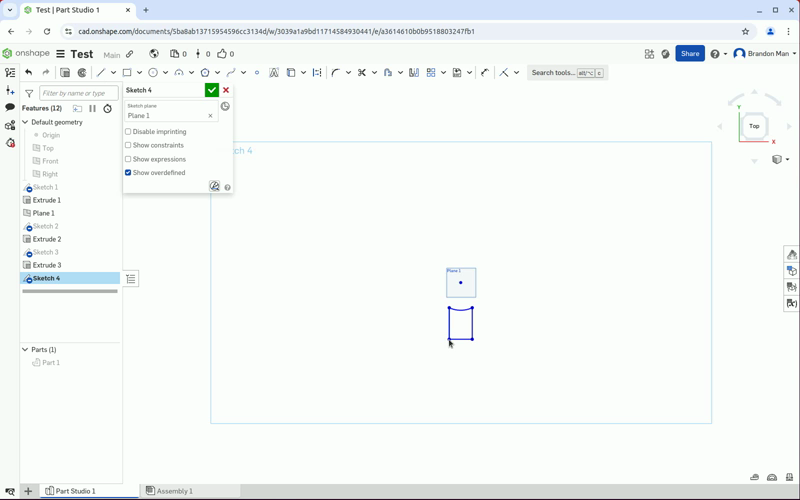
mouse_move(468, 332)
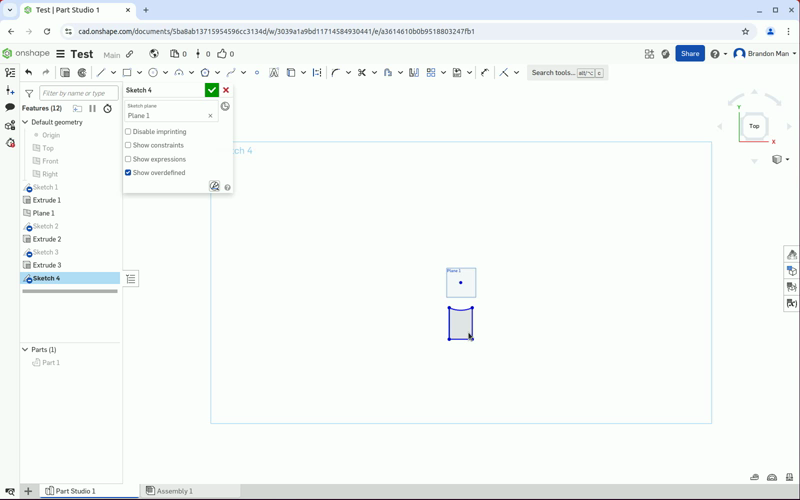
scroll(6)
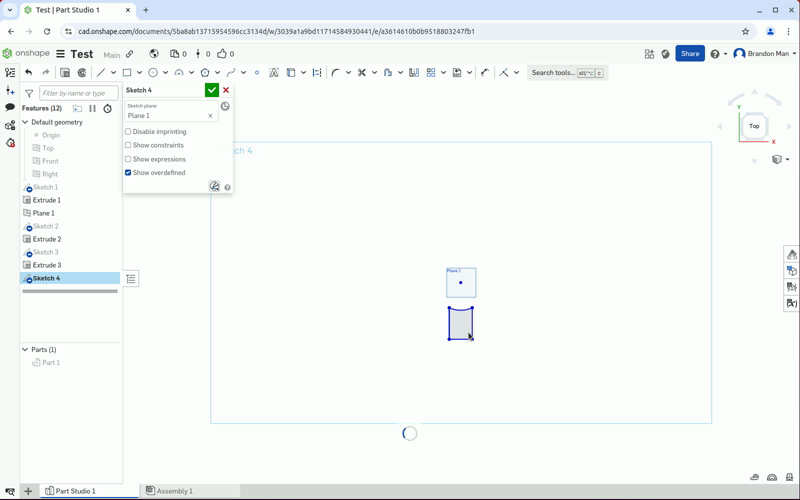
scroll(6)
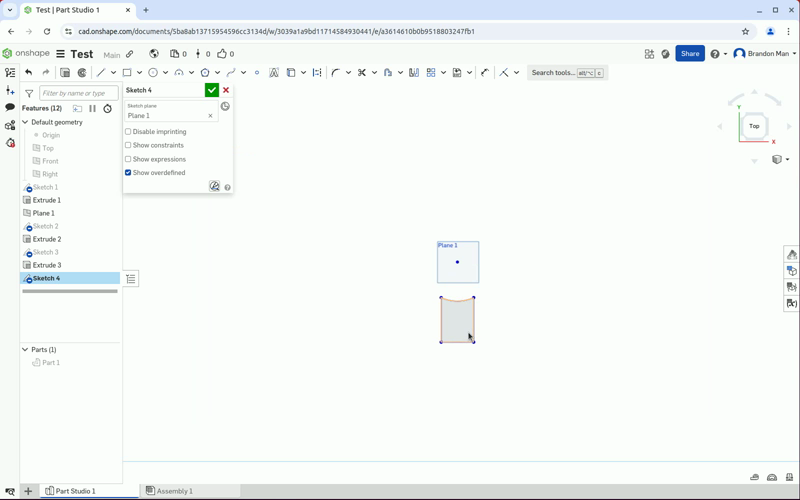
scroll(6)
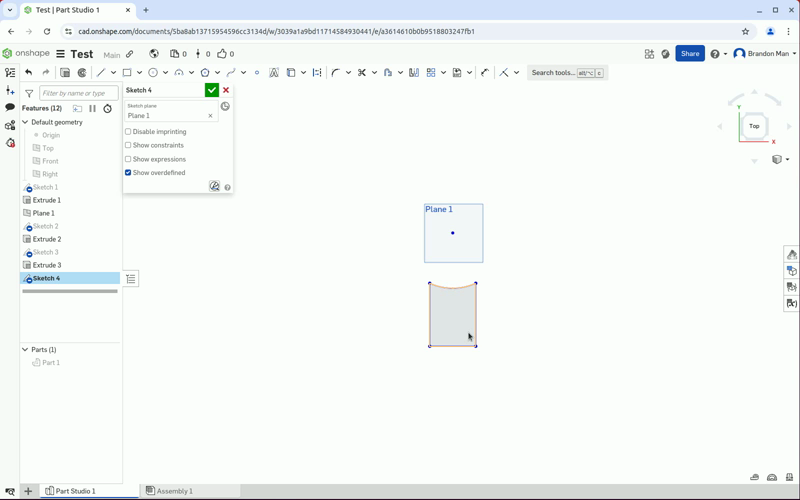
scroll(6)
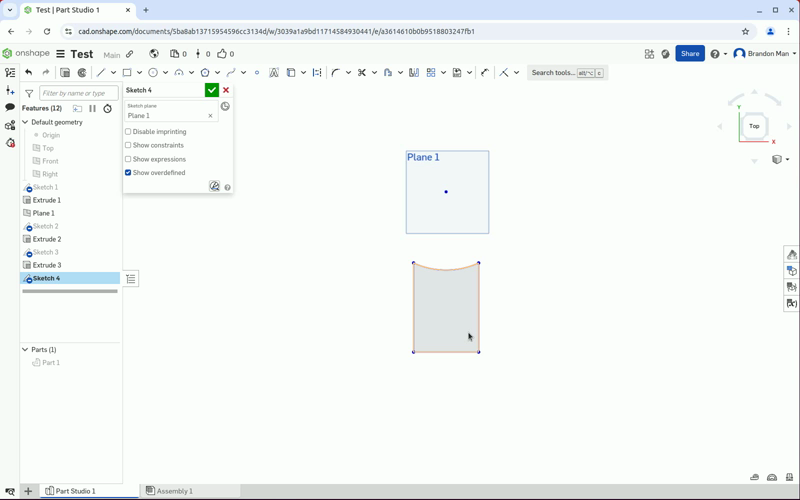
scroll(6)
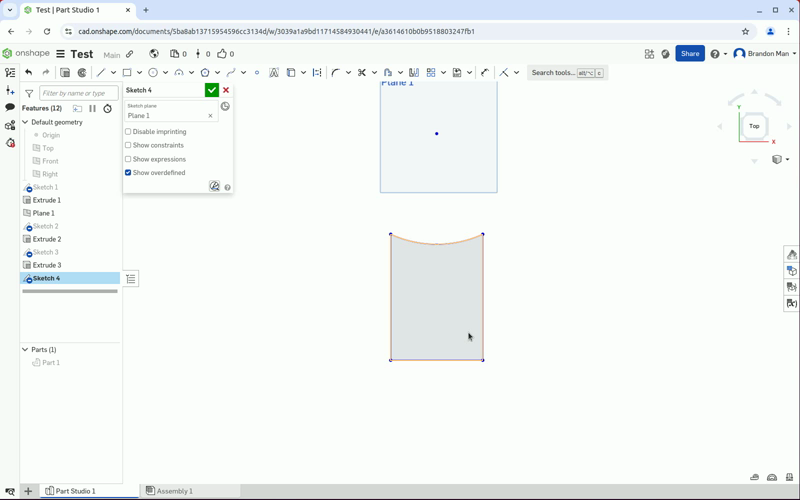
scroll(6)
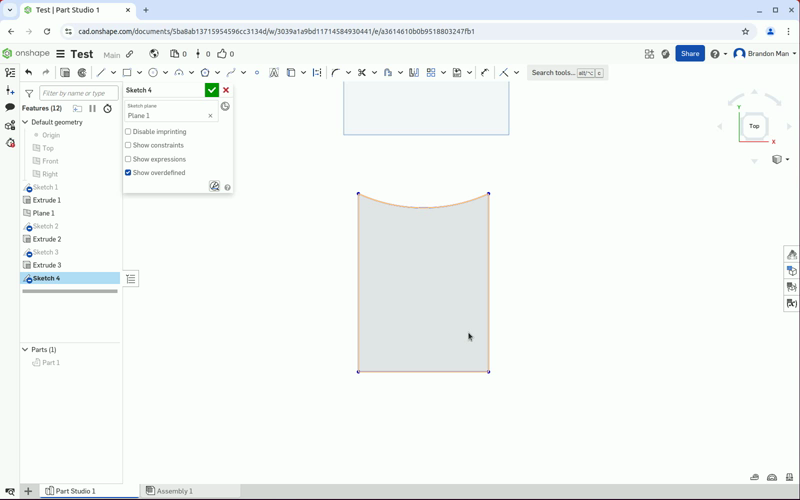
scroll(6)
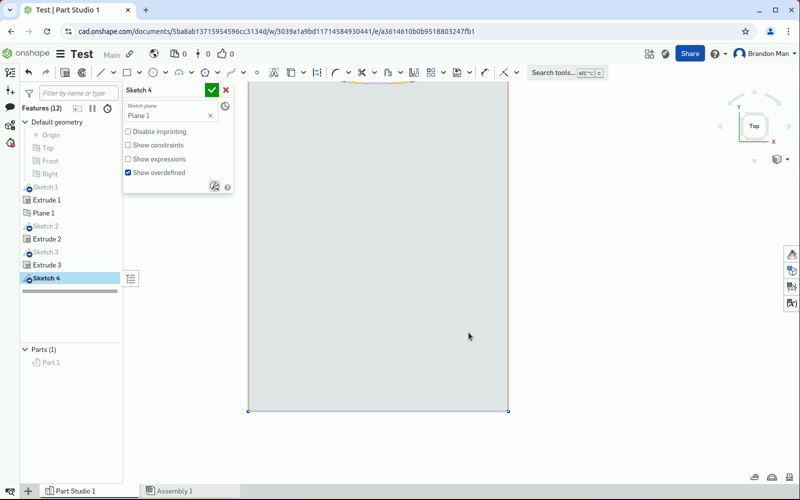
click(468, 332)
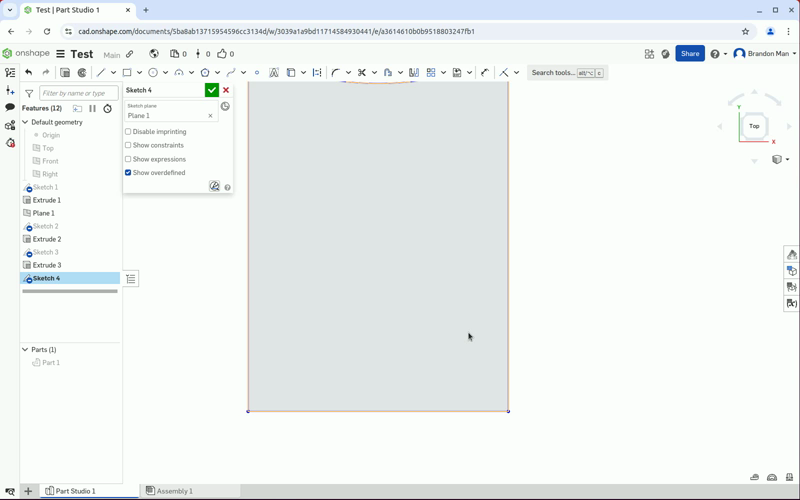
scroll(-6)
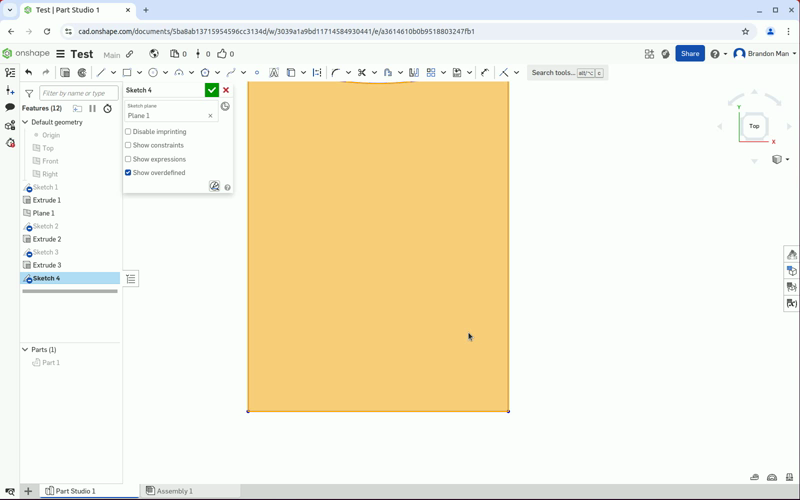
scroll(-6)
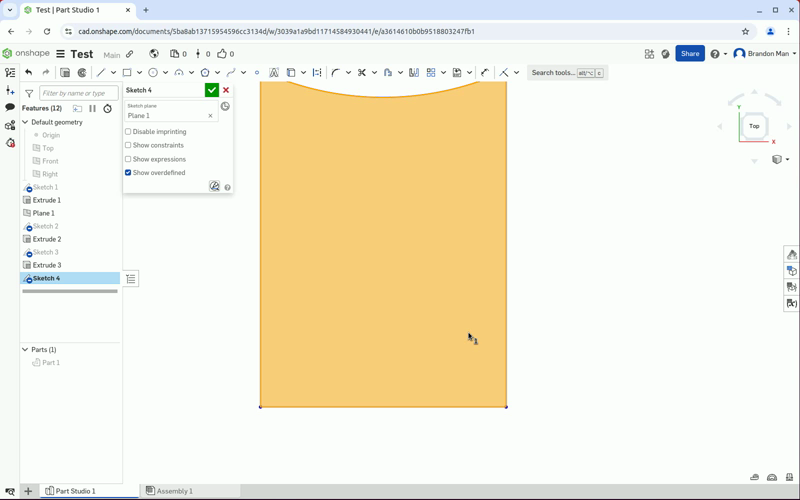
scroll(-6)
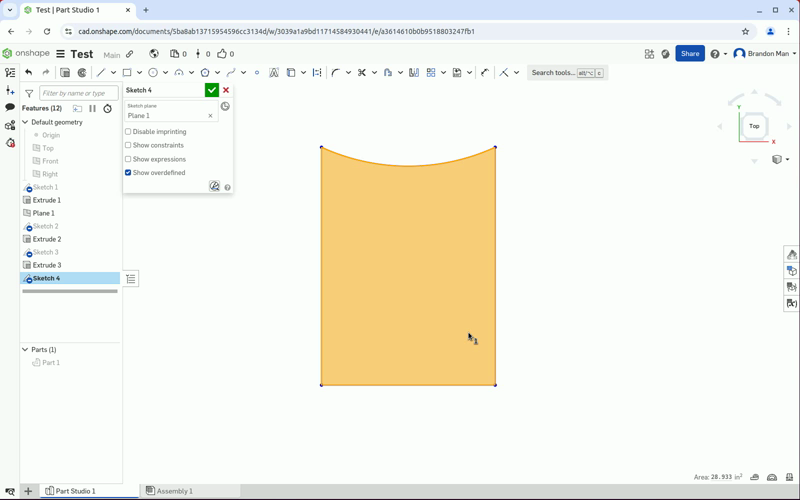
scroll(-6)
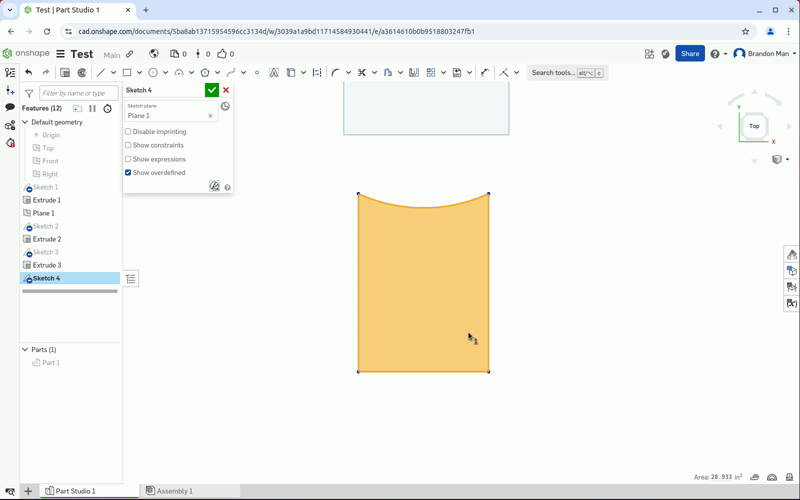
scroll(-6)
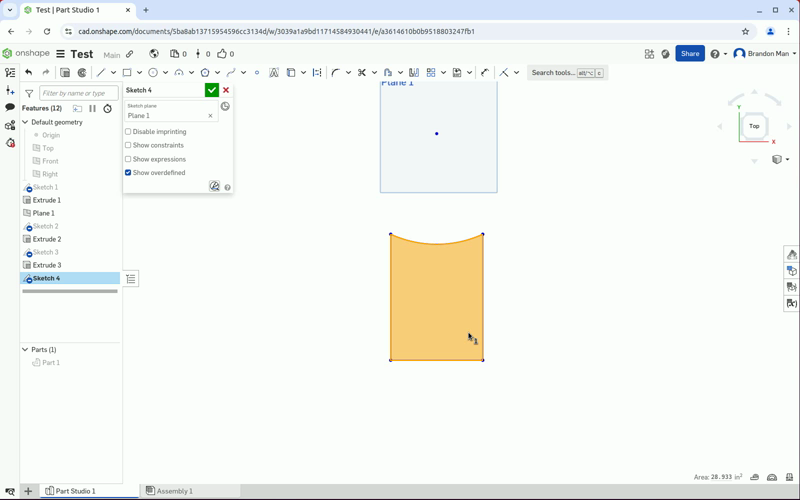
scroll(-6)
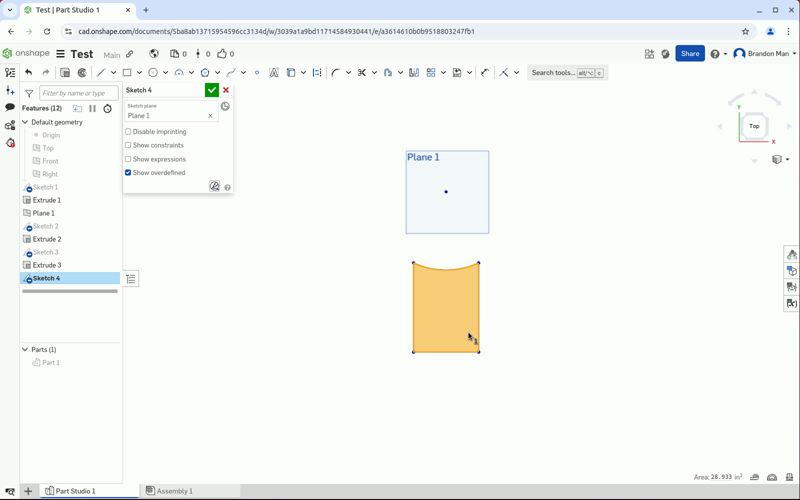
scroll(-6)
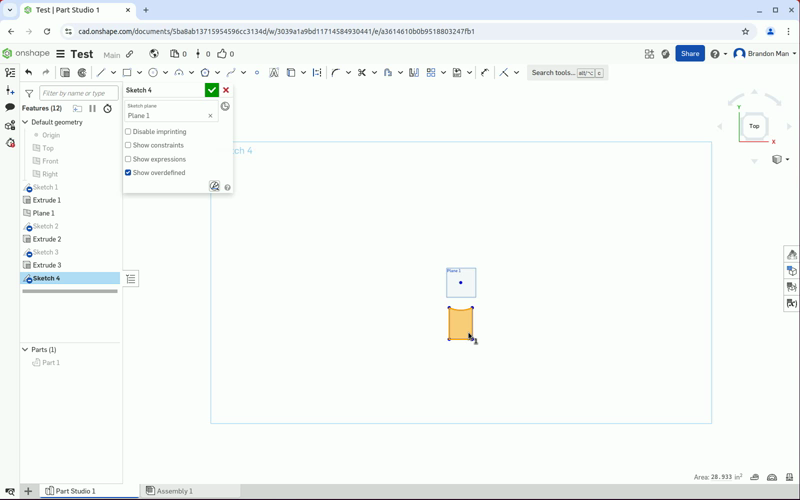
mouse_move(73, 352)
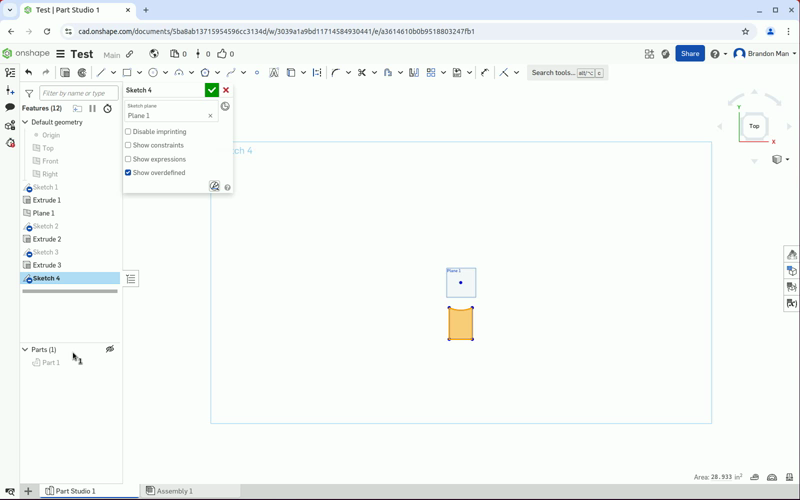
key(shift+y)
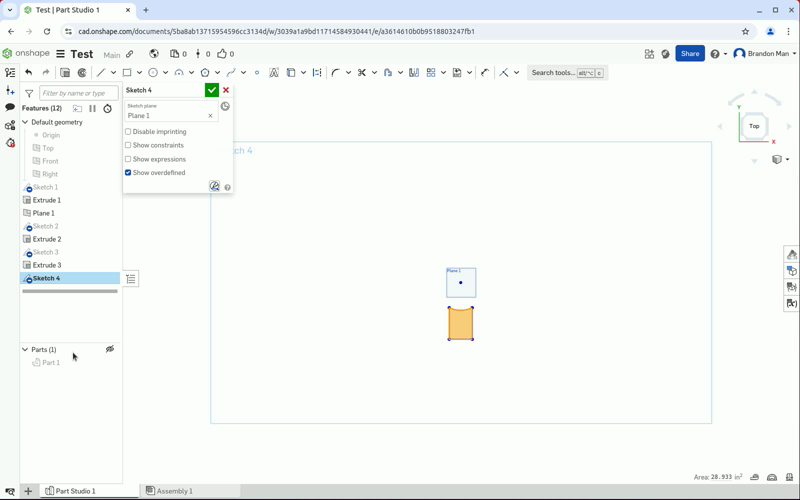
key(shift+e)
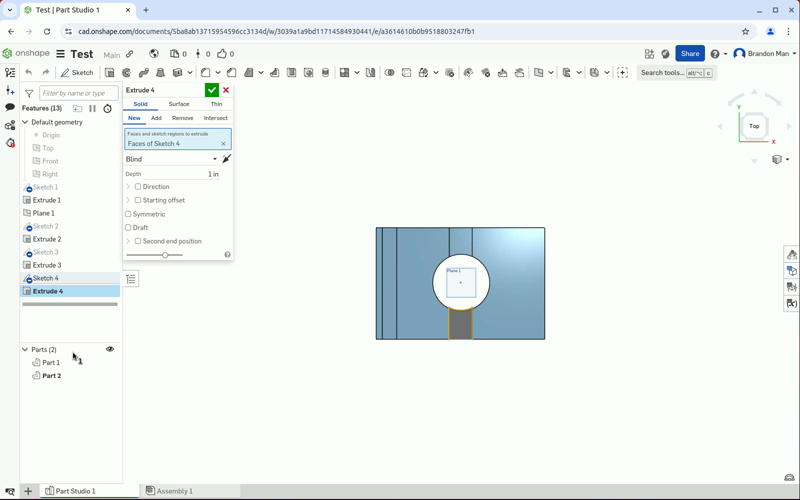
mouse_move(143, 106)
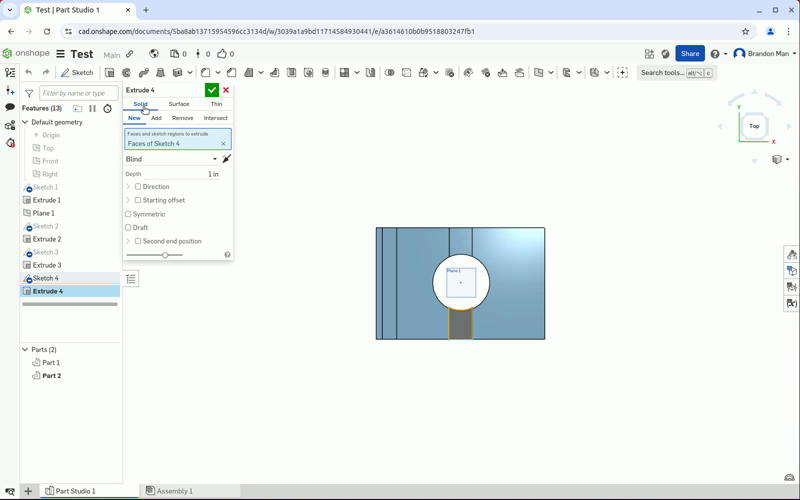
click(143, 106)
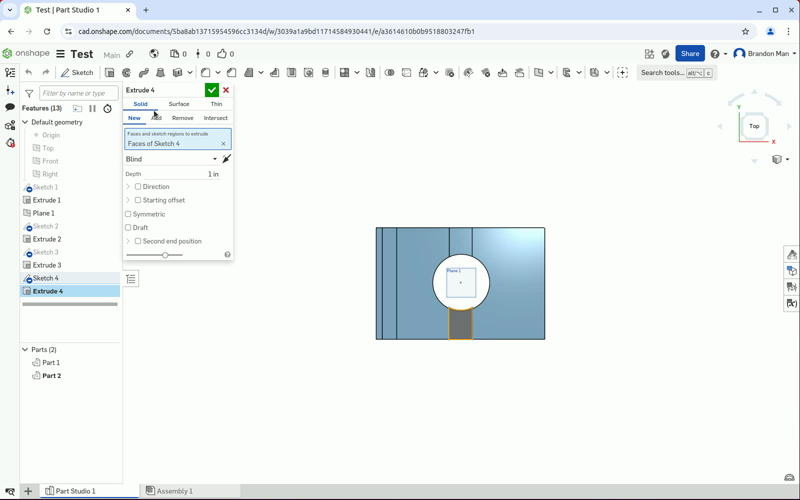
mouse_move(186, 120)
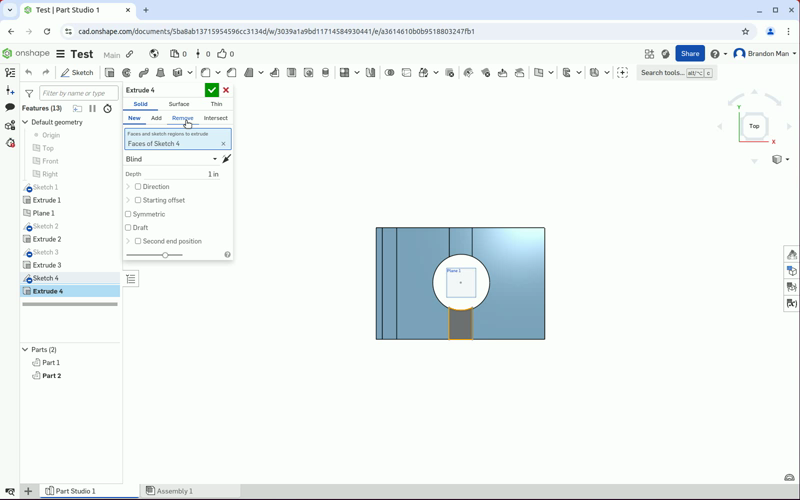
click(186, 120)
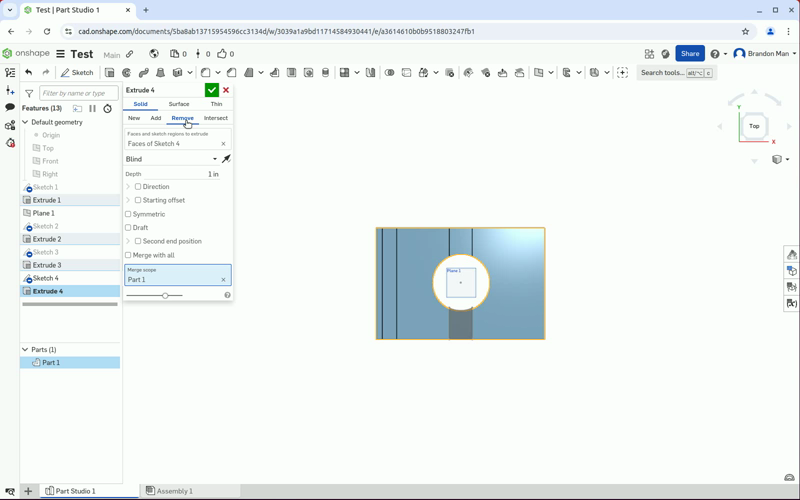
key(tab, 4)
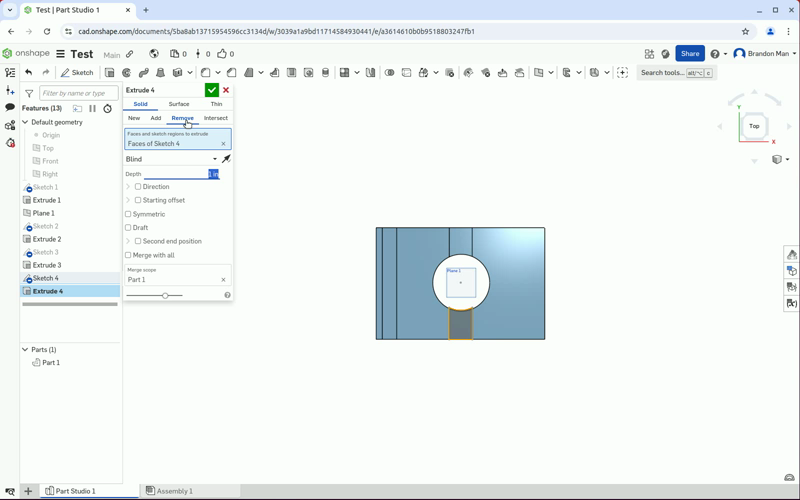
text(1.204)
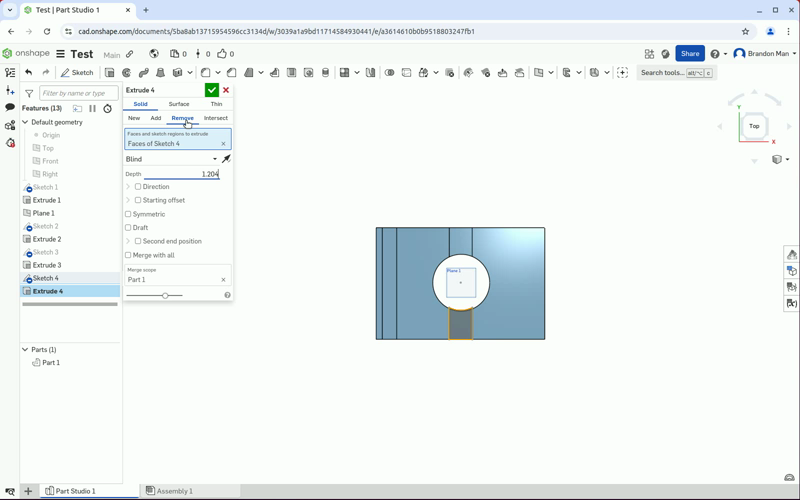
key(tab, 6)
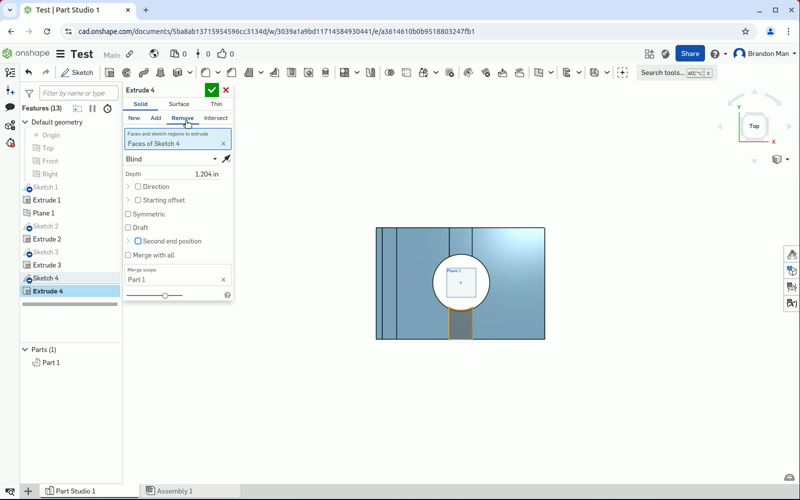
key(space)
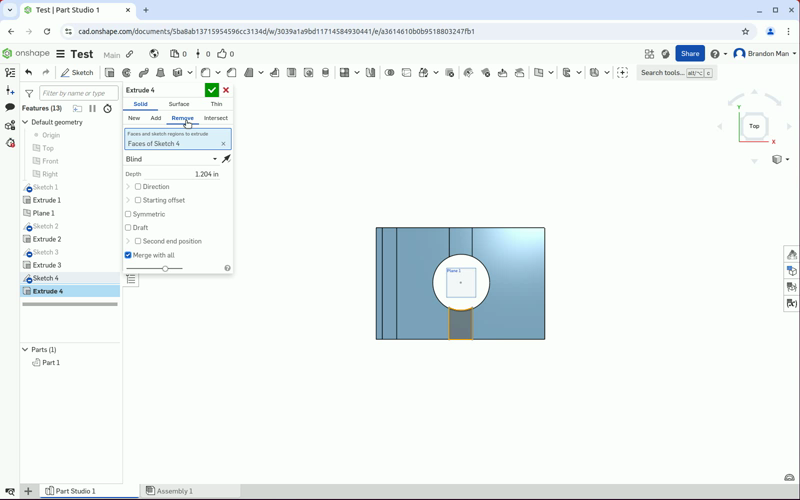
key(enter)
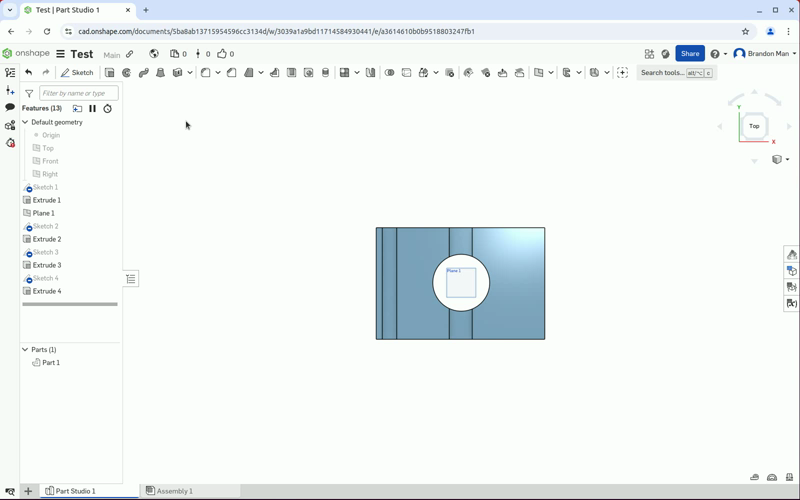
key(shift+h)
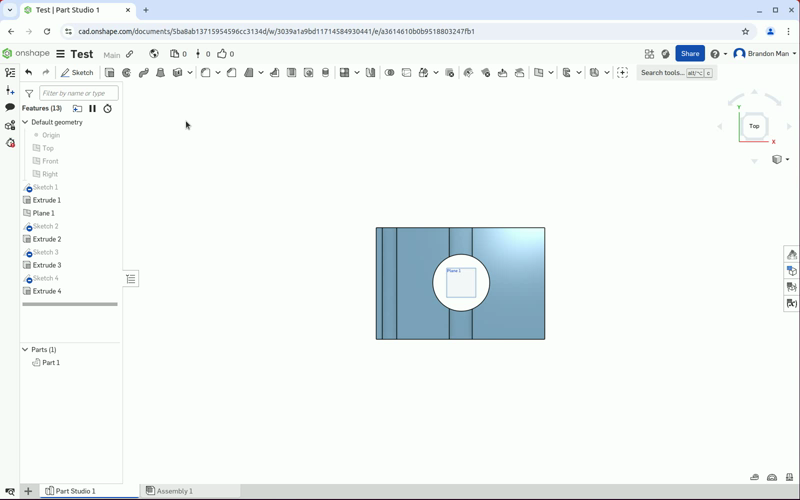
key(shift+h)
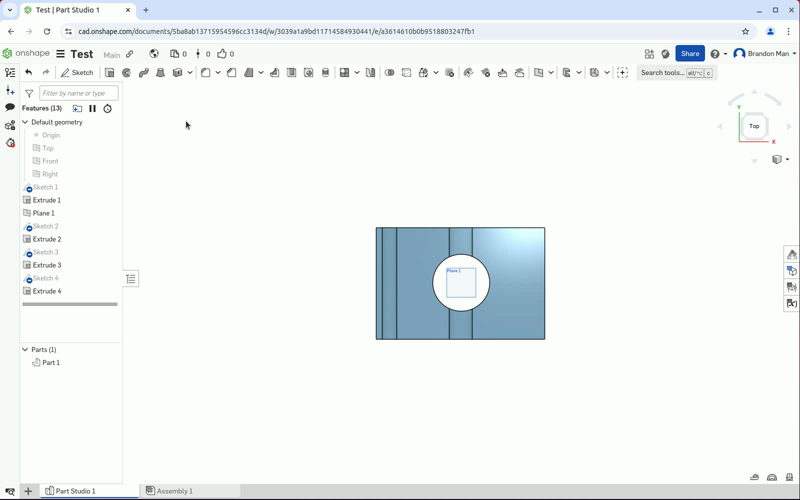
mouse_move(73, 189)
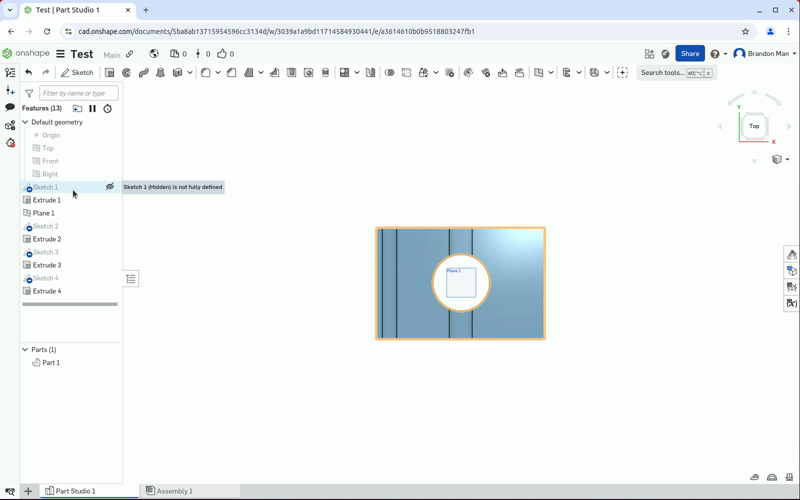
click(73, 189)
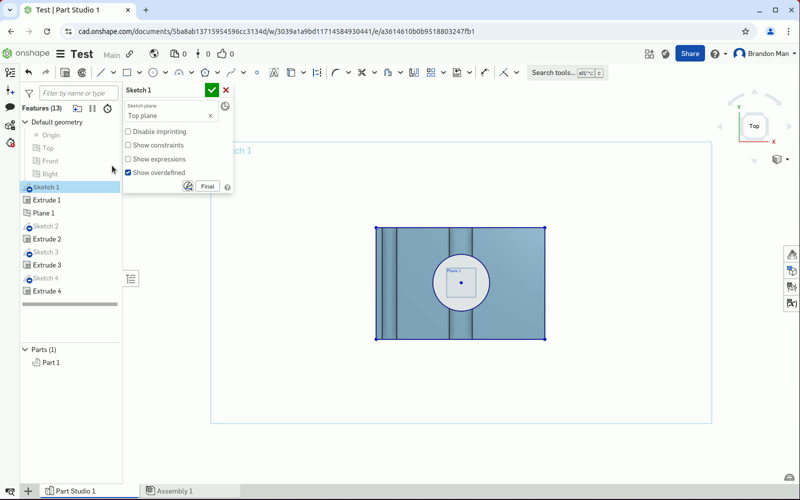
mouse_move(229, 92)
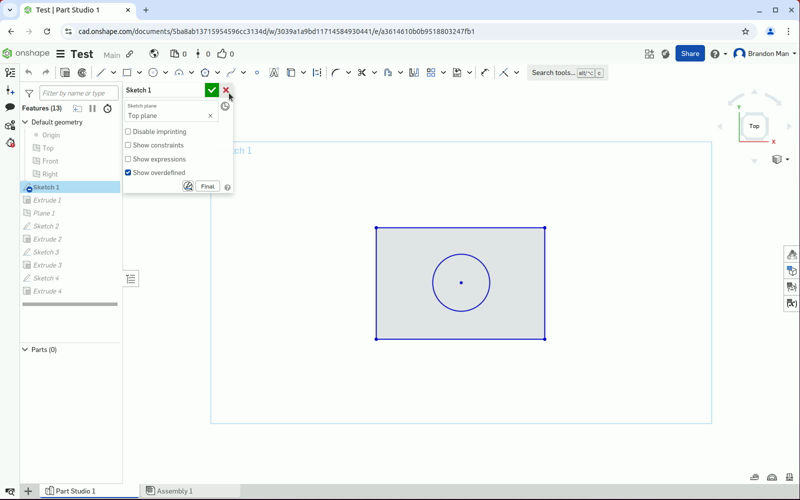
click(229, 92)
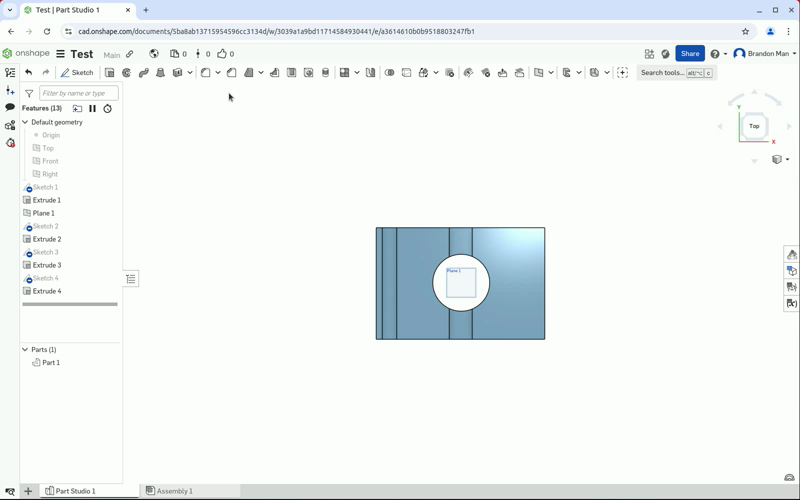
mouse_move(73, 352)
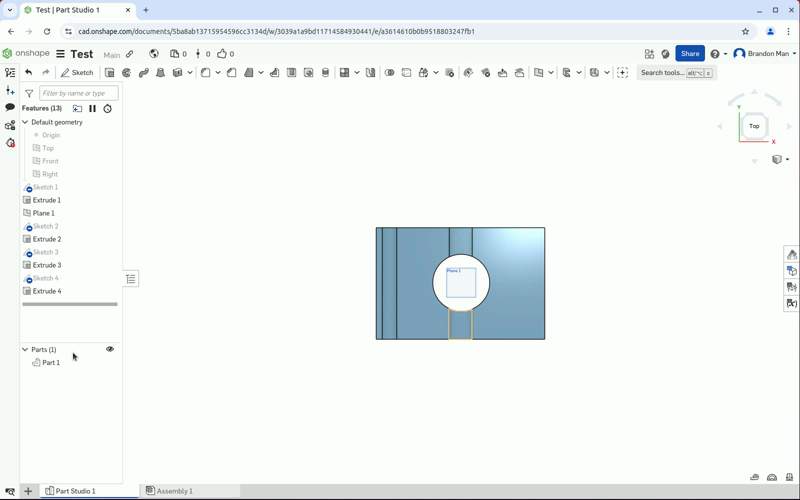
key(y)
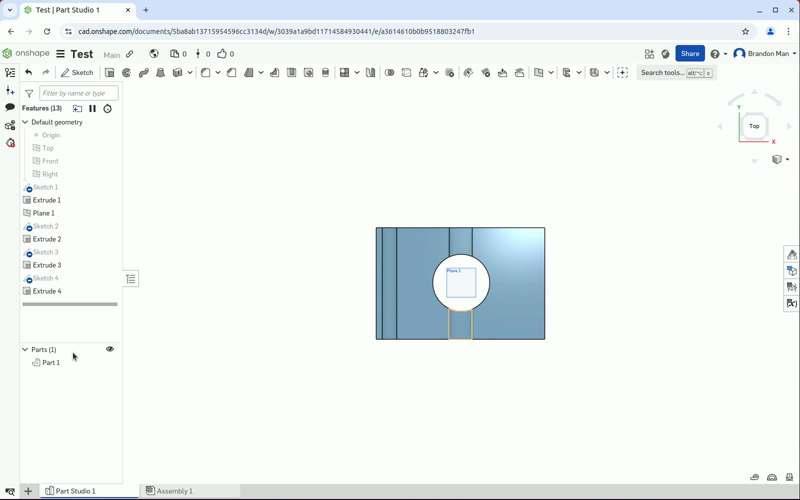
key(shift+p)
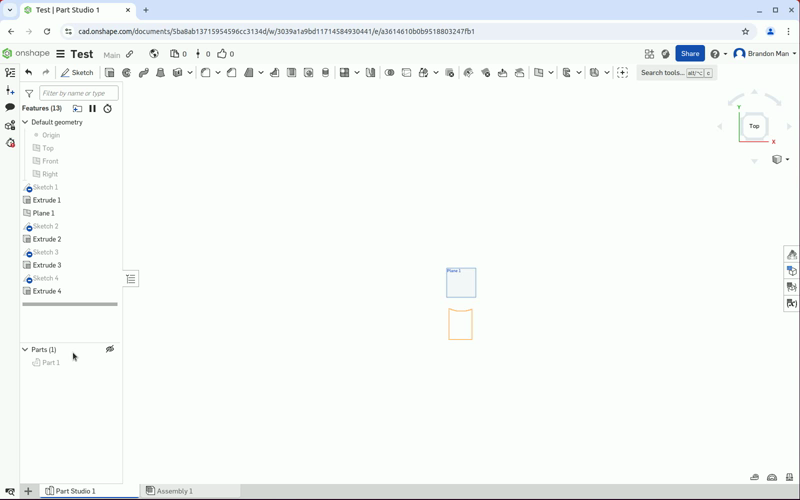
key(space)
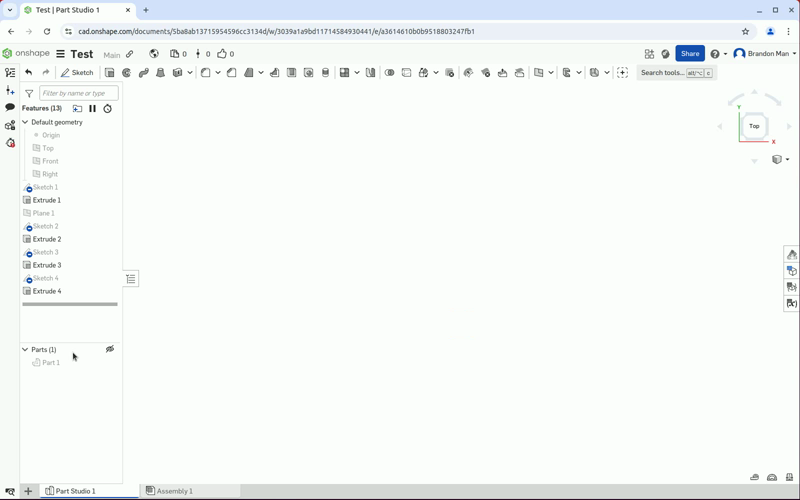
key_down(shift)
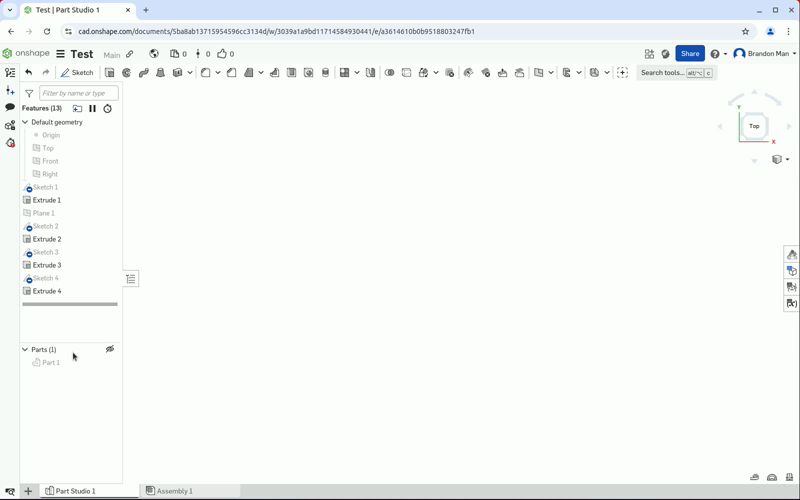
key(up)
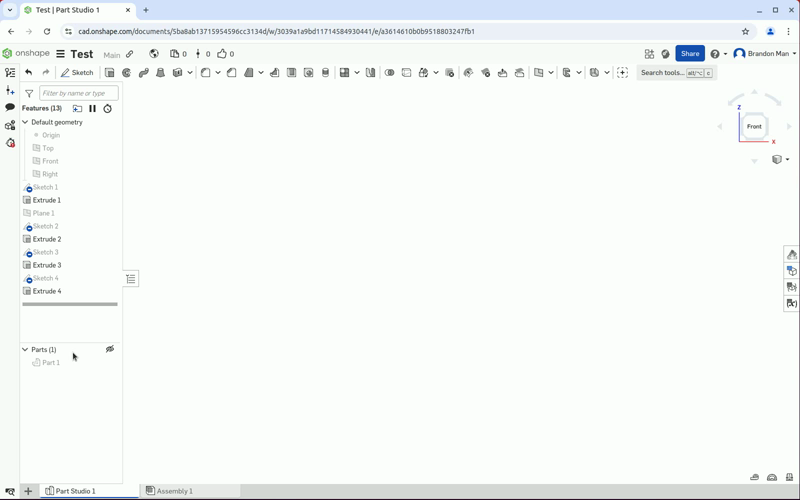
key_up(shift)
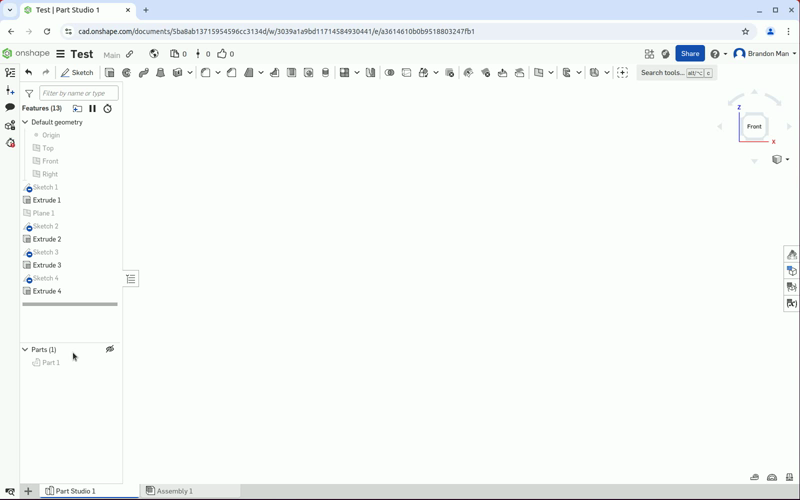
key(space)
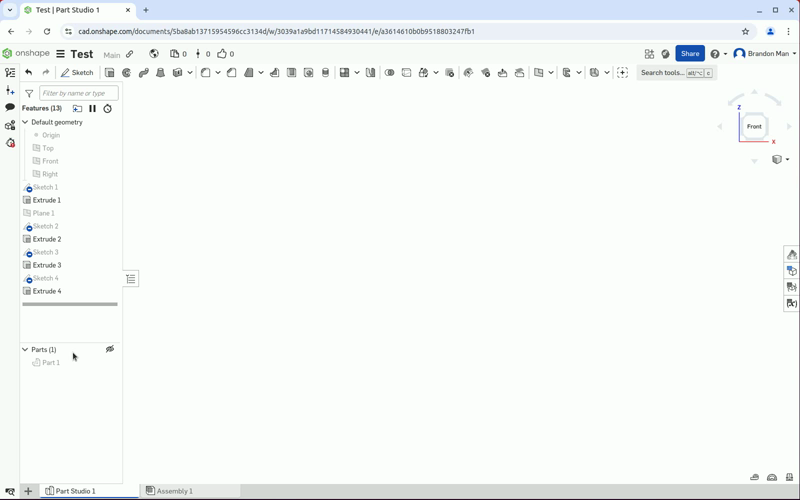
key_down(shift)
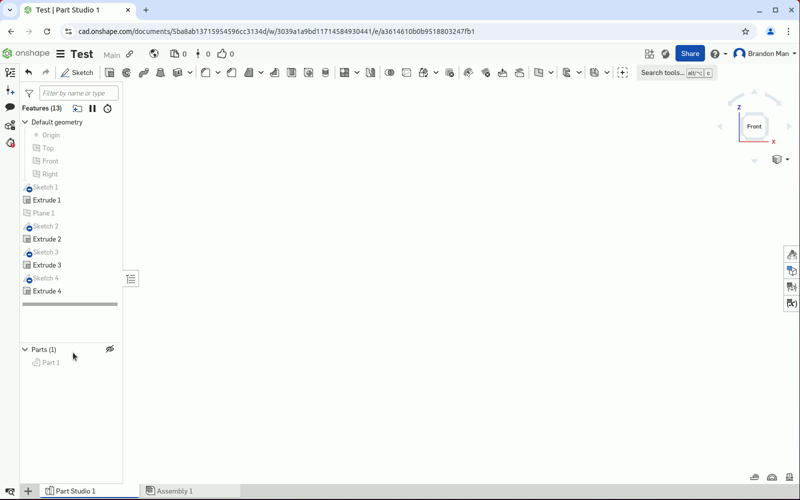
key(left)
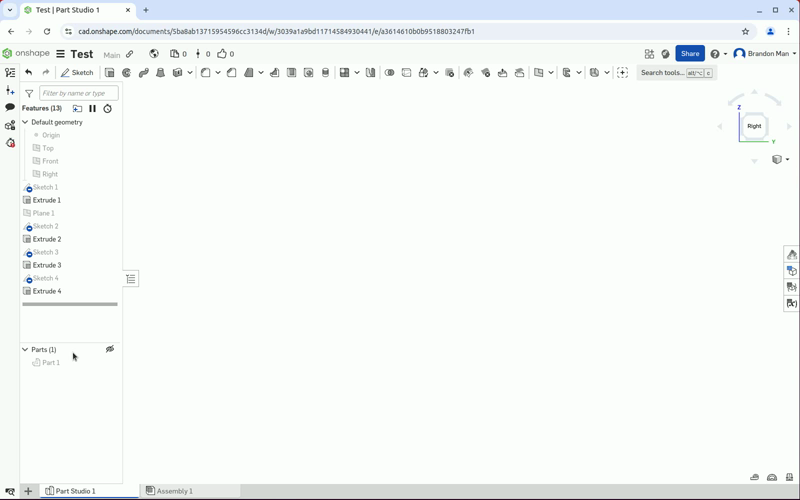
key_up(shift)
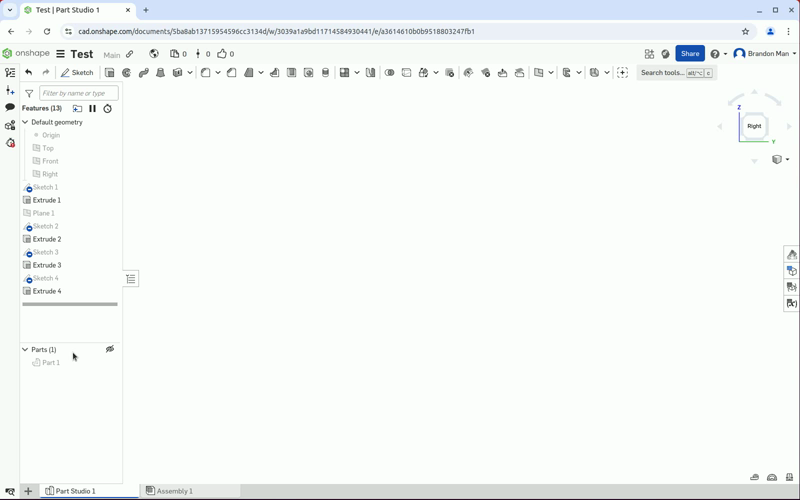
mouse_move(73, 352)
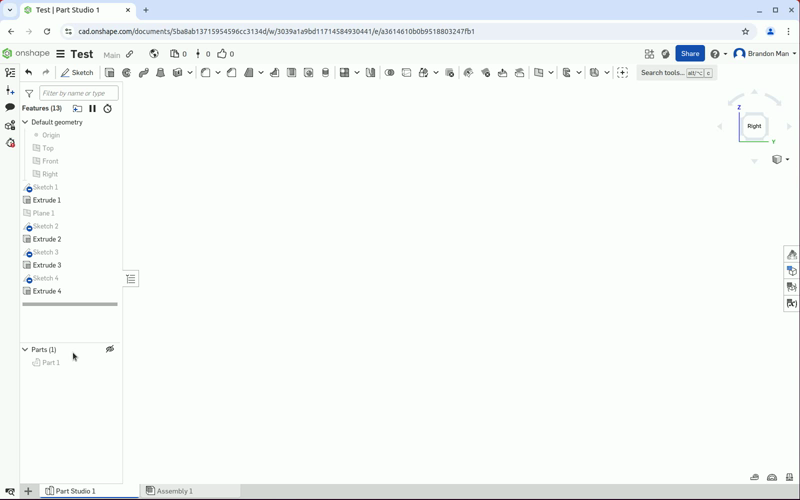
key(shift+y)
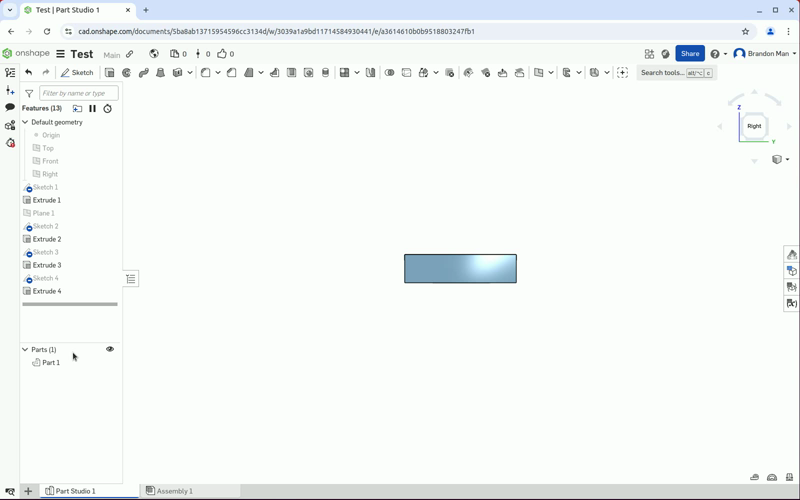
mouse_move(541, 75)
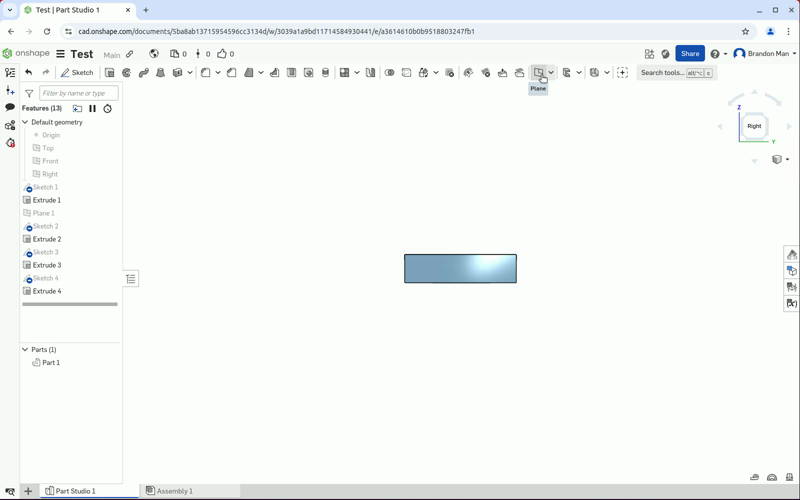
click(541, 75)
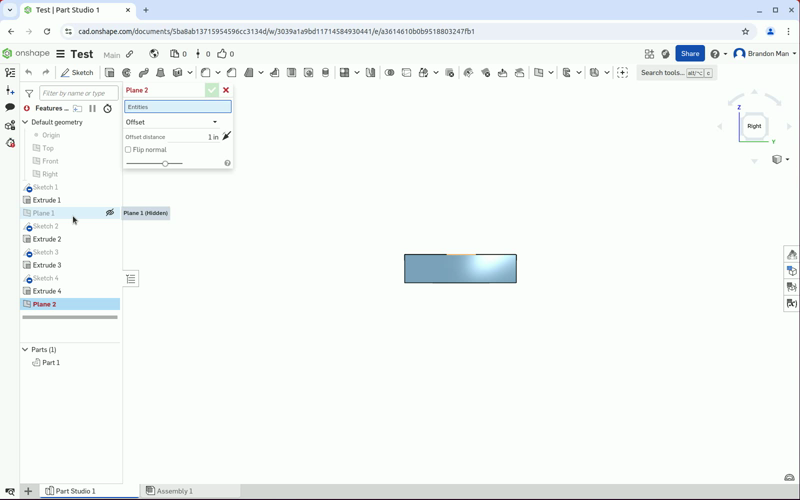
scroll(3)
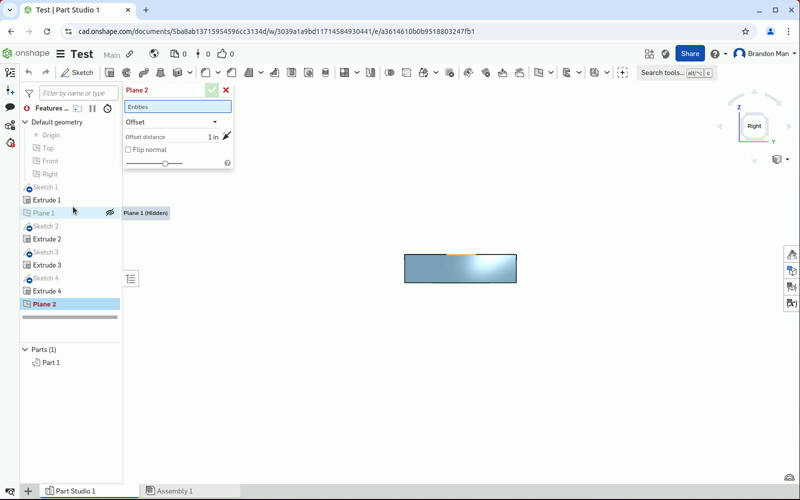
mouse_move(73, 176)
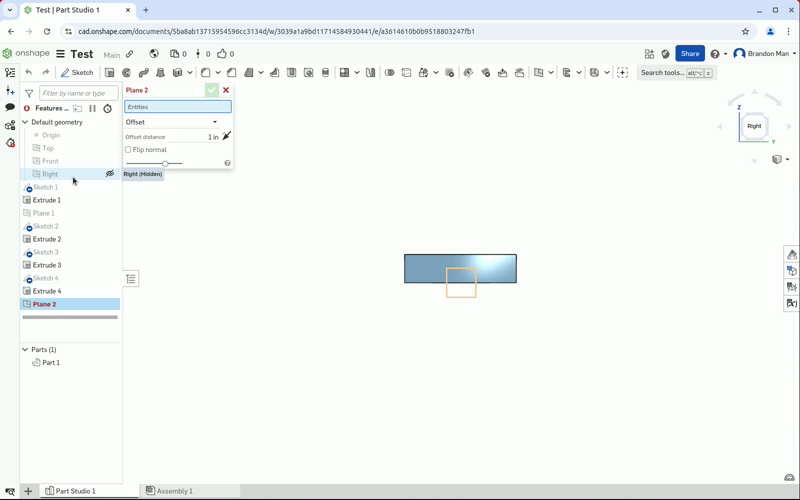
click(73, 176)
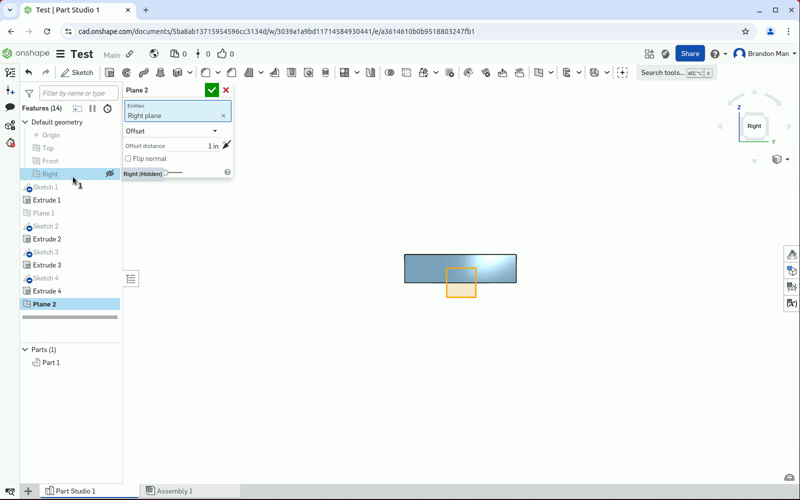
key(tab, 2)
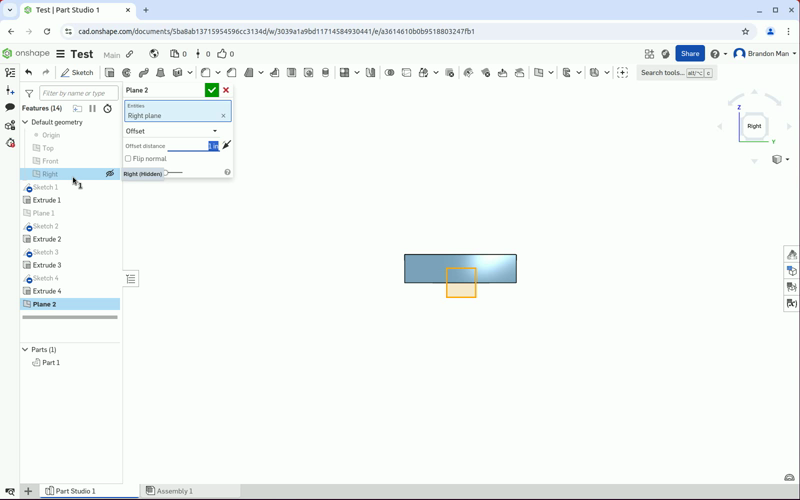
text(17.316)
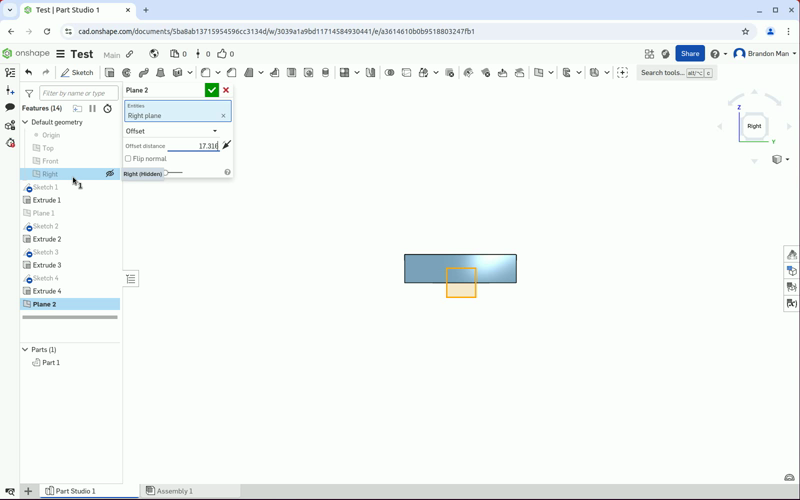
key(enter, 2)
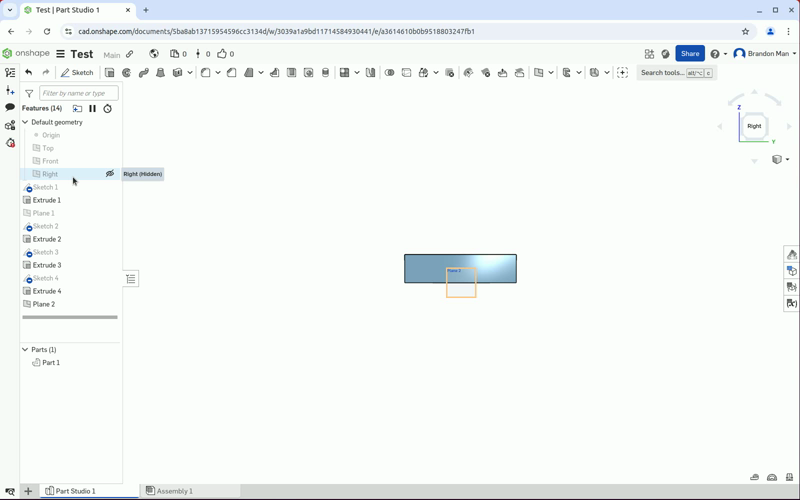
key(shift+s)
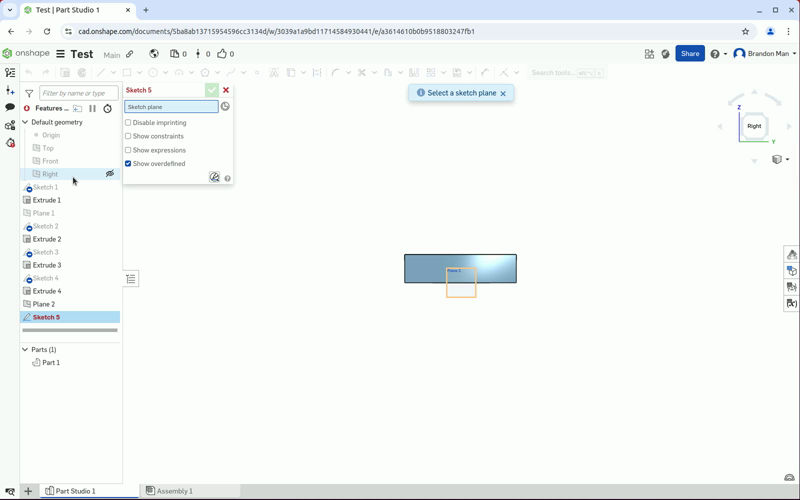
mouse_move(73, 306)
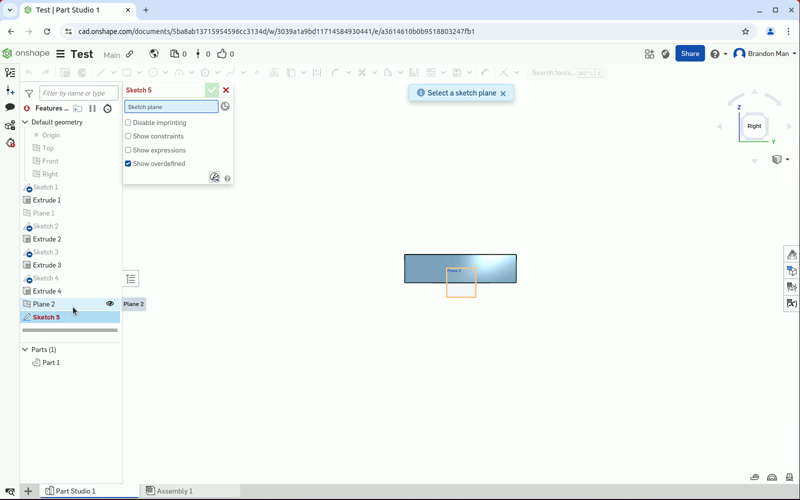
click(73, 306)
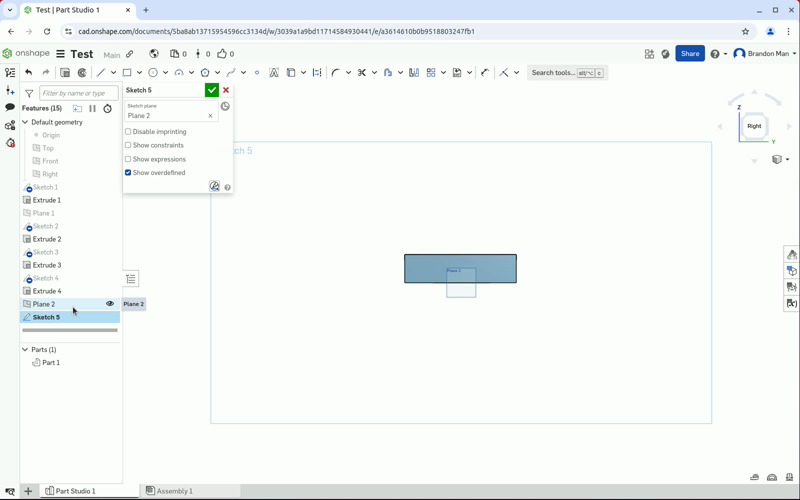
mouse_move(73, 352)
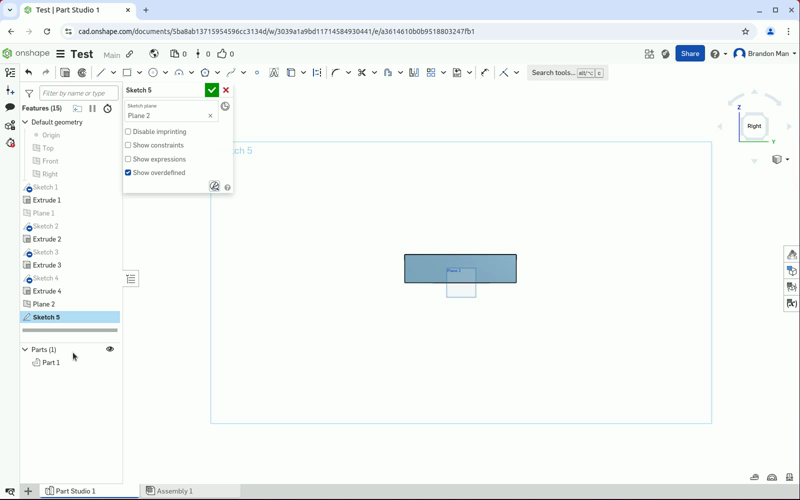
key(y)
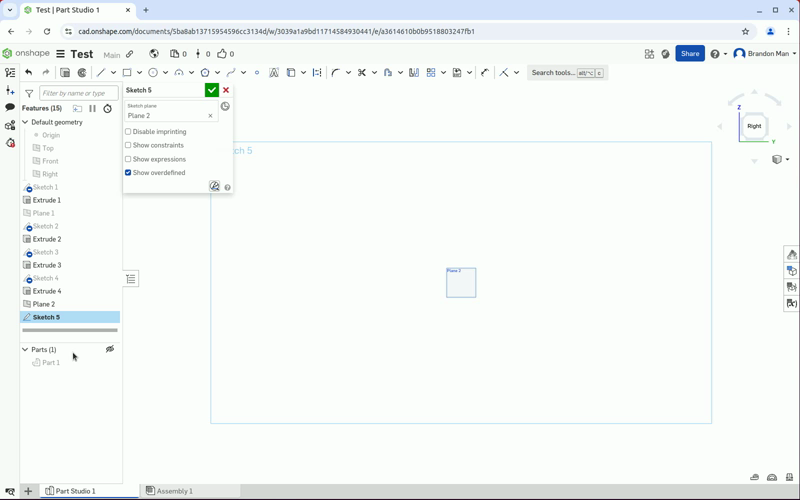
key(c)
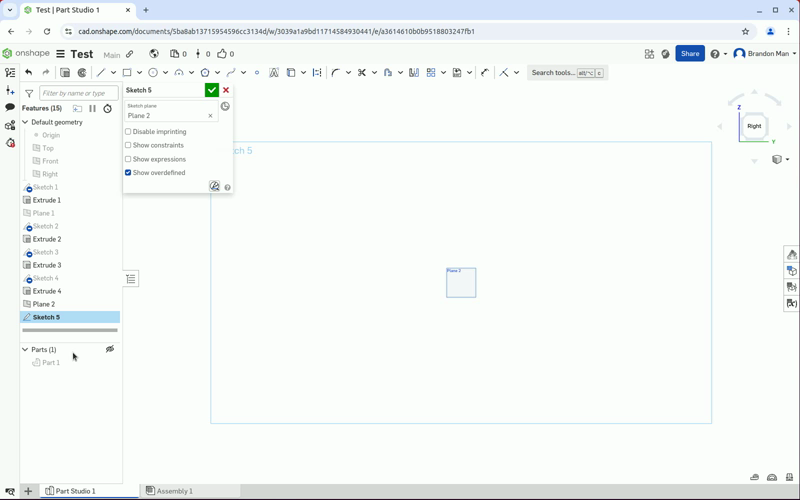
key_down(shift)
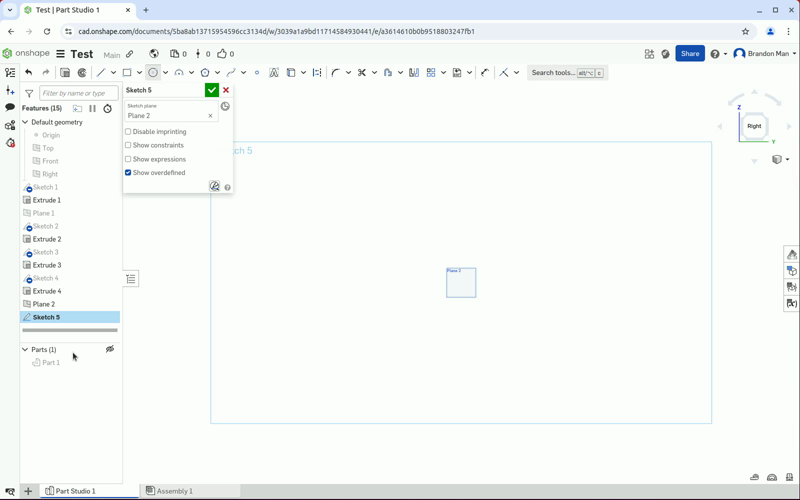
mouse_move(461, 268)
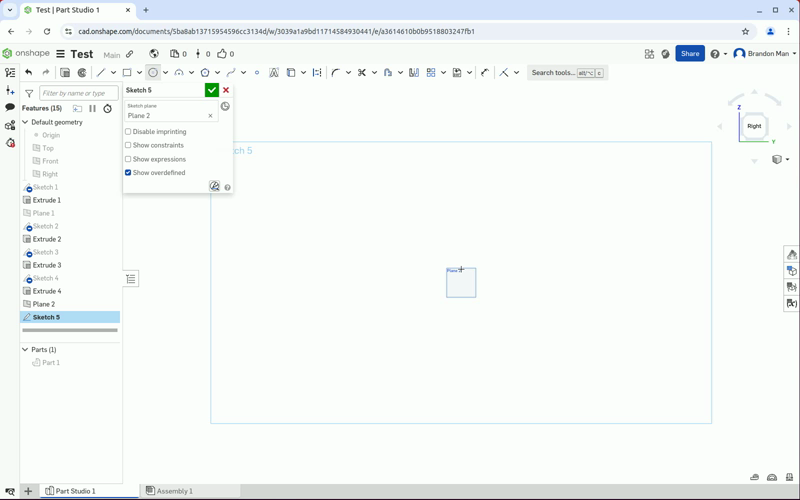
click(461, 268)
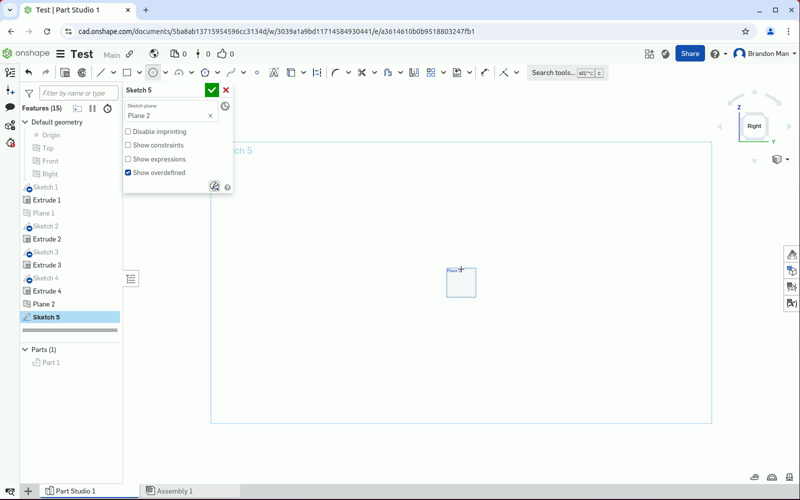
key_up(shift)
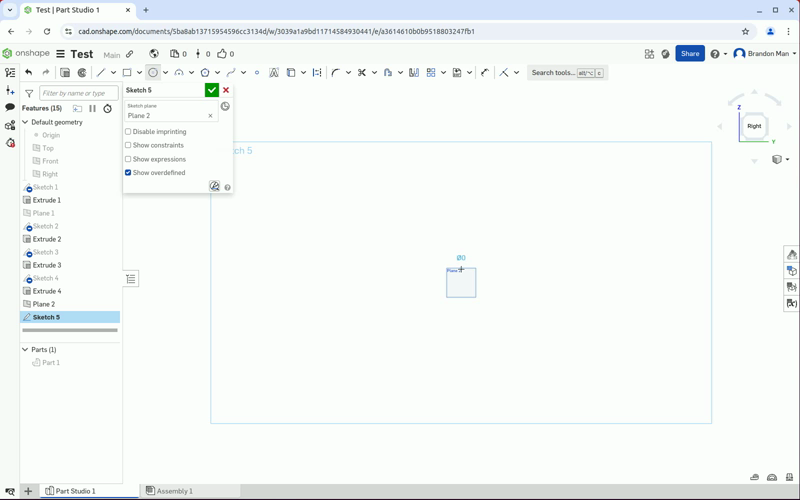
mouse_move(468, 268)
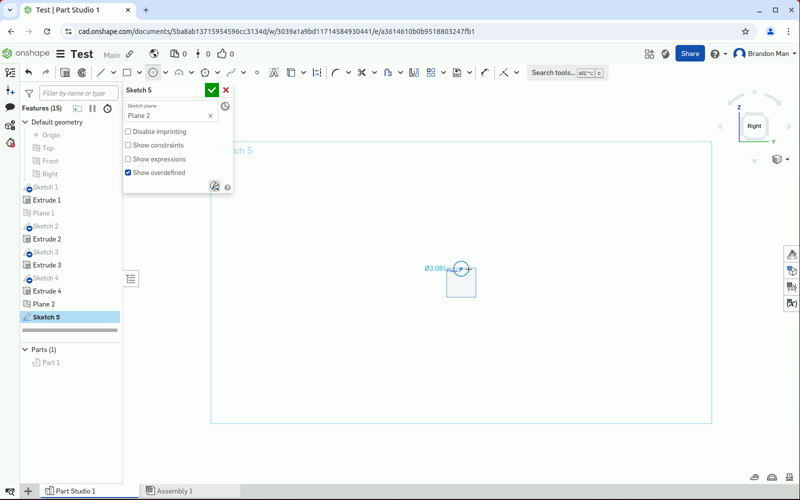
click(468, 268)
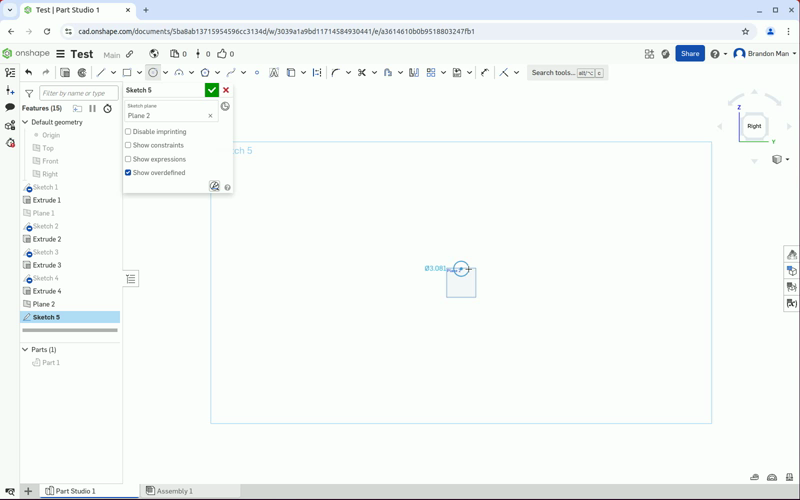
key(esc)
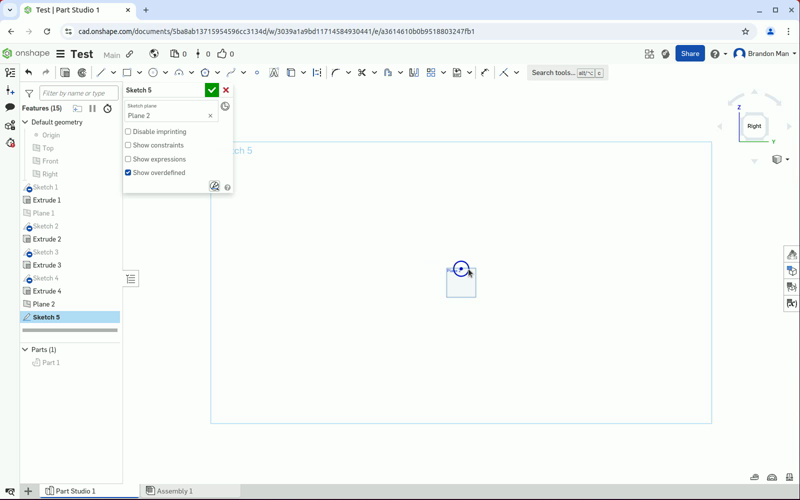
mouse_move(457, 263)
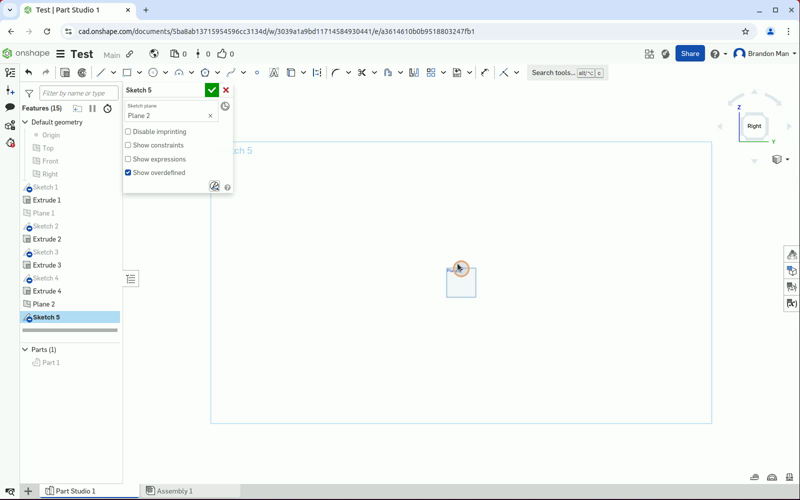
scroll(6)
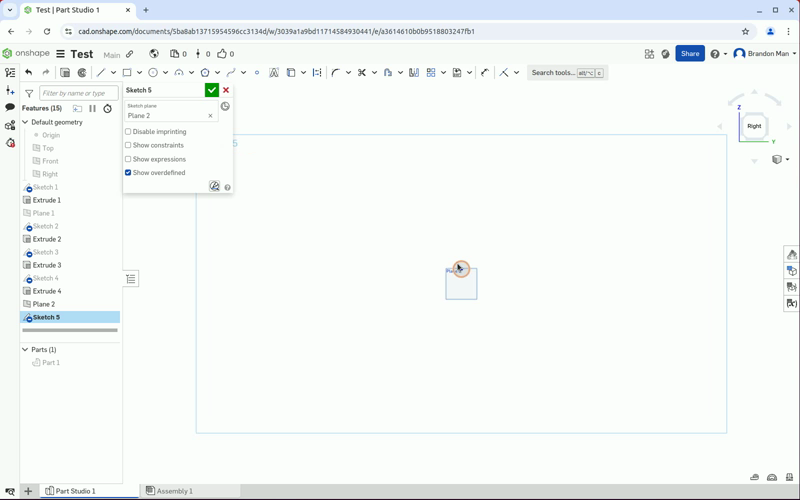
scroll(6)
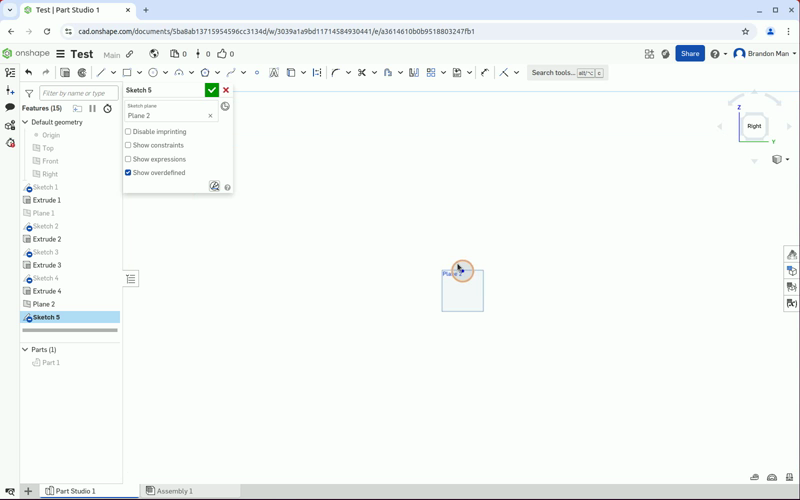
scroll(6)
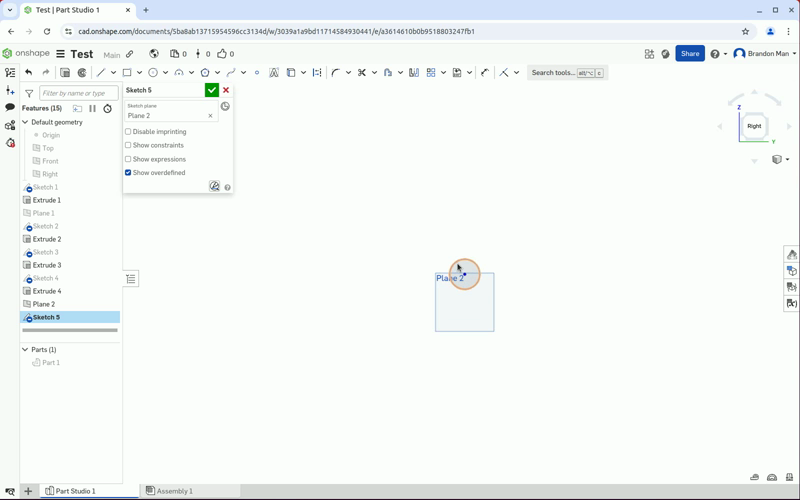
scroll(6)
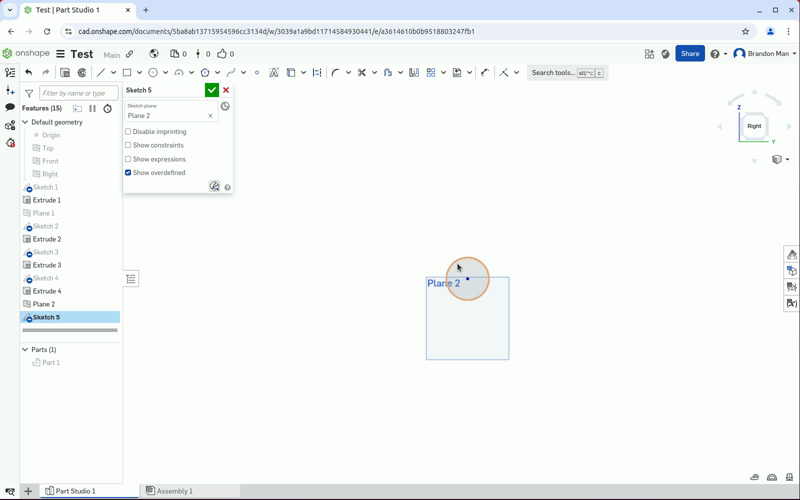
scroll(6)
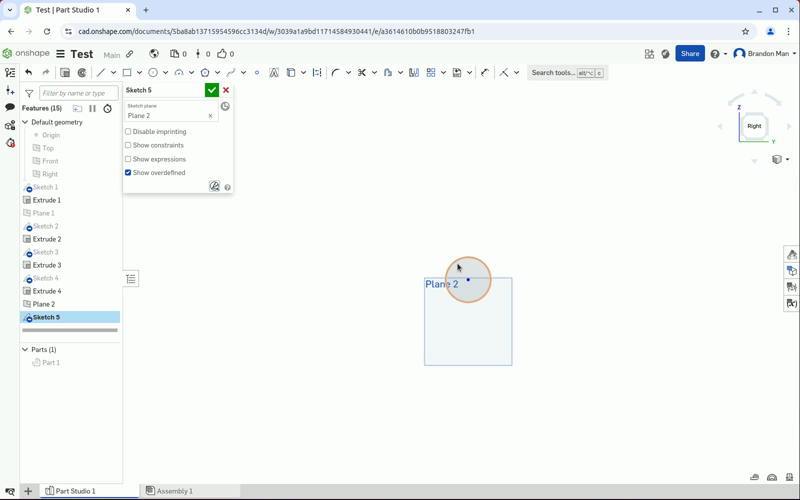
scroll(6)
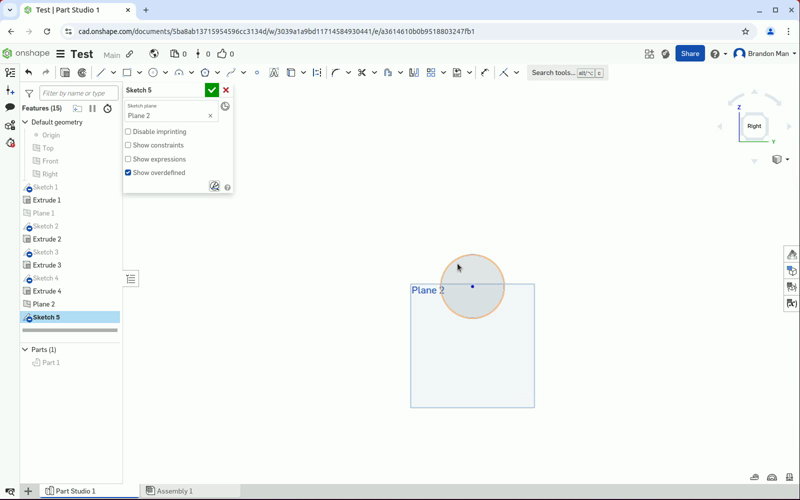
scroll(6)
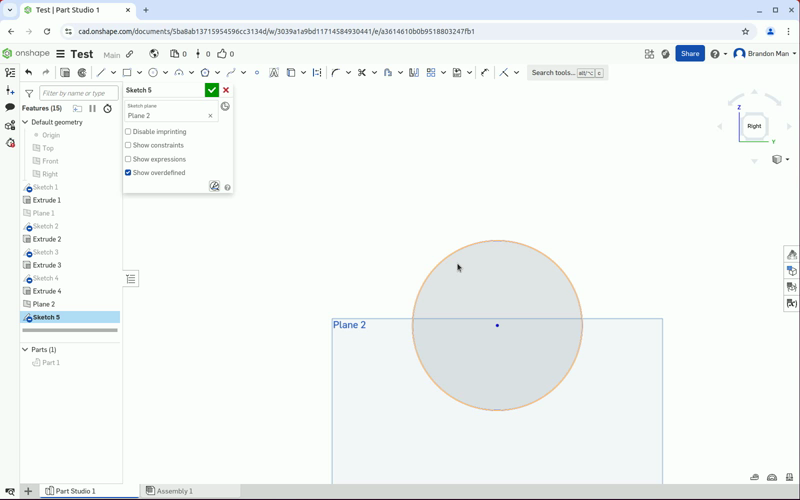
click(457, 263)
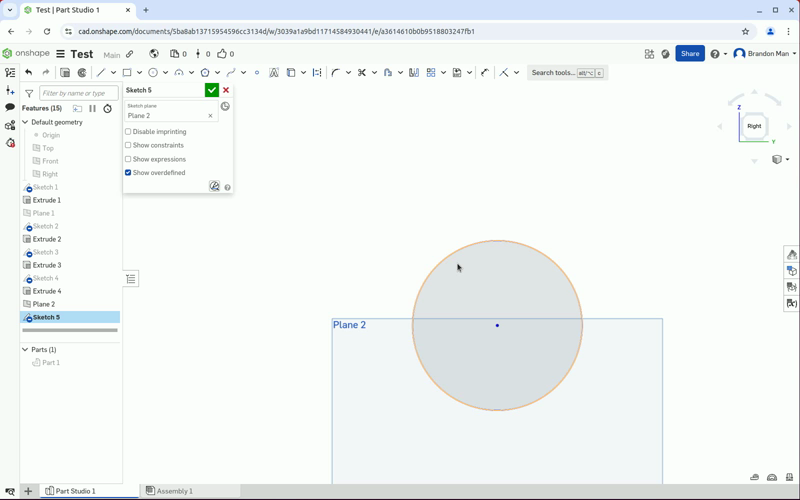
scroll(-6)
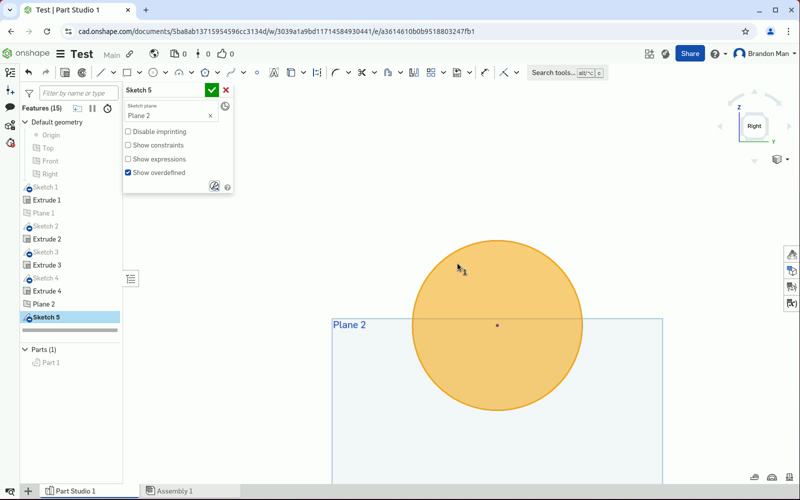
scroll(-6)
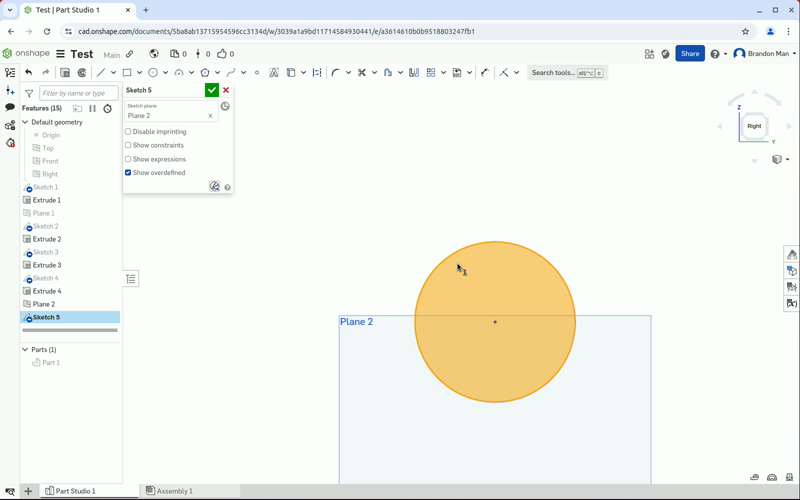
scroll(-6)
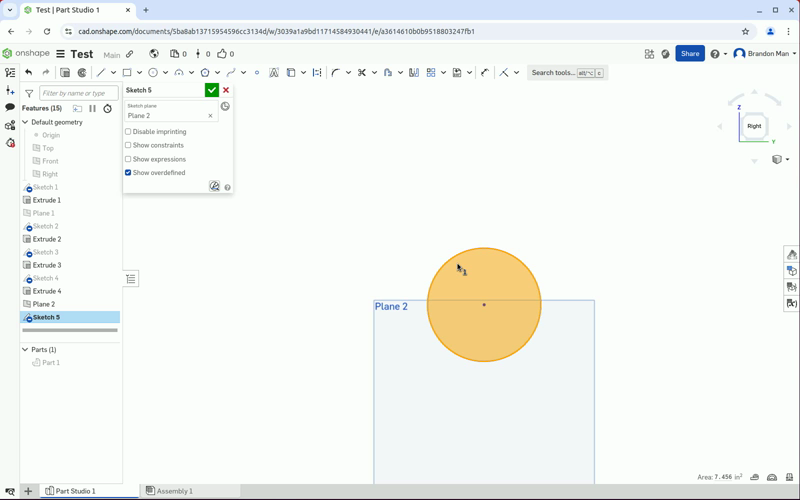
scroll(-6)
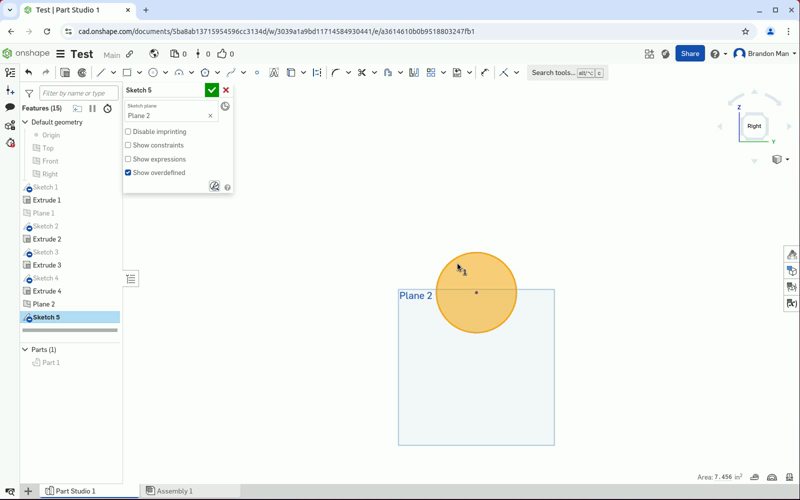
scroll(-6)
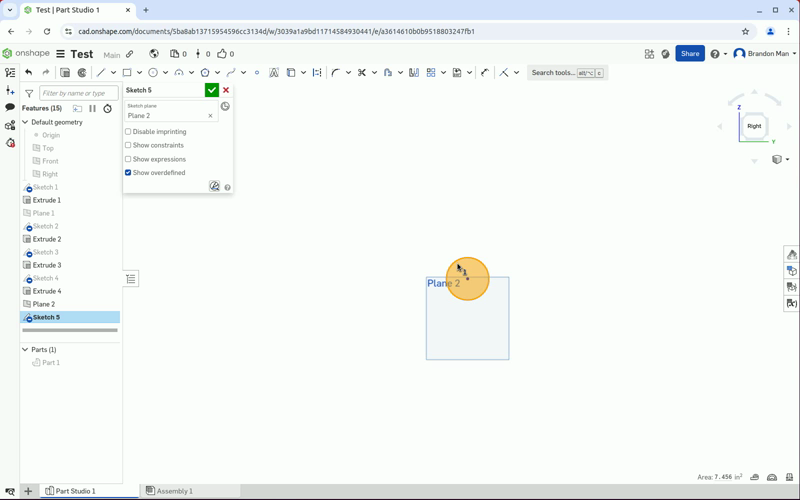
scroll(-6)
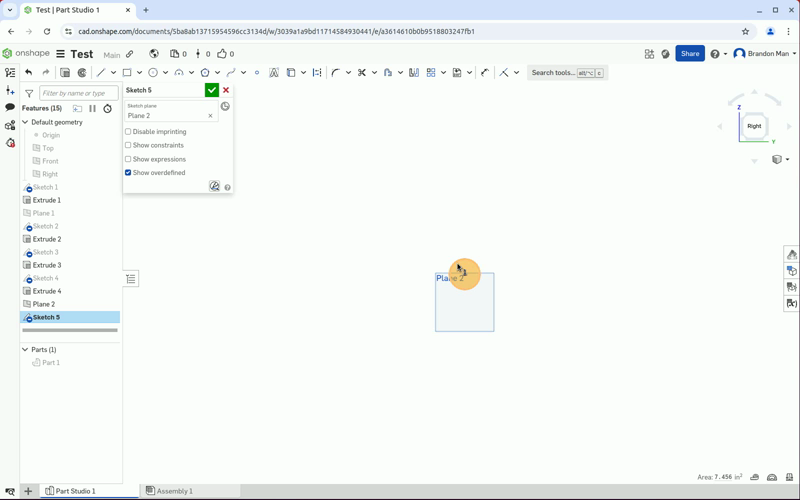
scroll(-6)
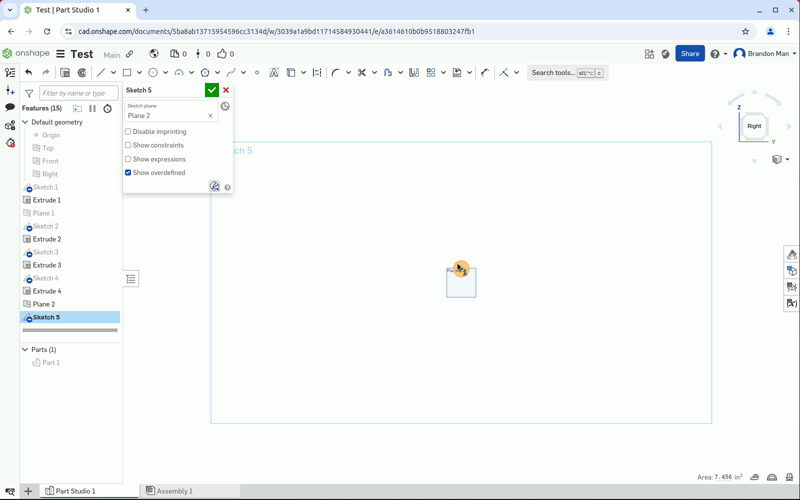
mouse_move(73, 352)
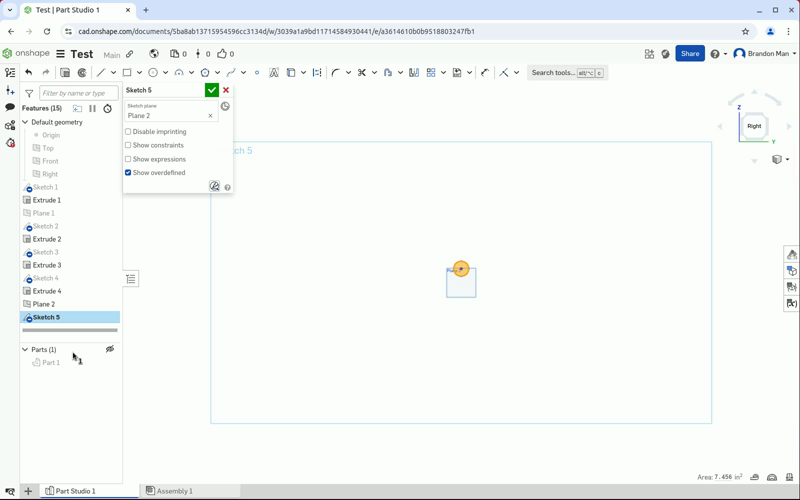
key(shift+y)
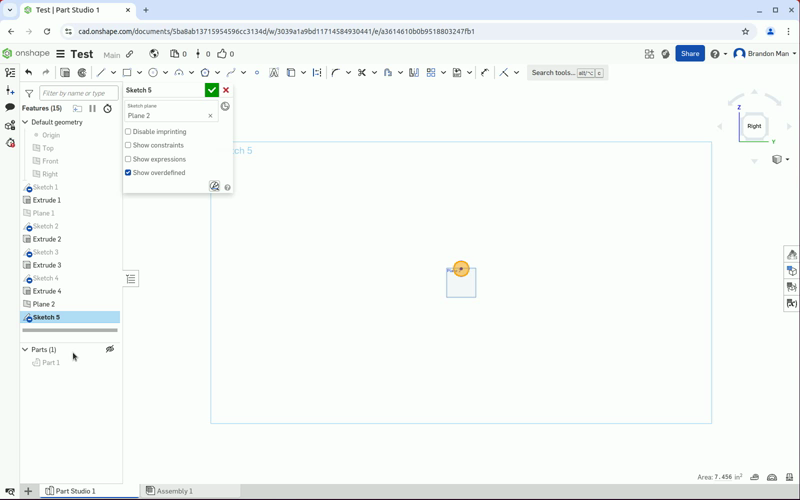
key(shift+e)
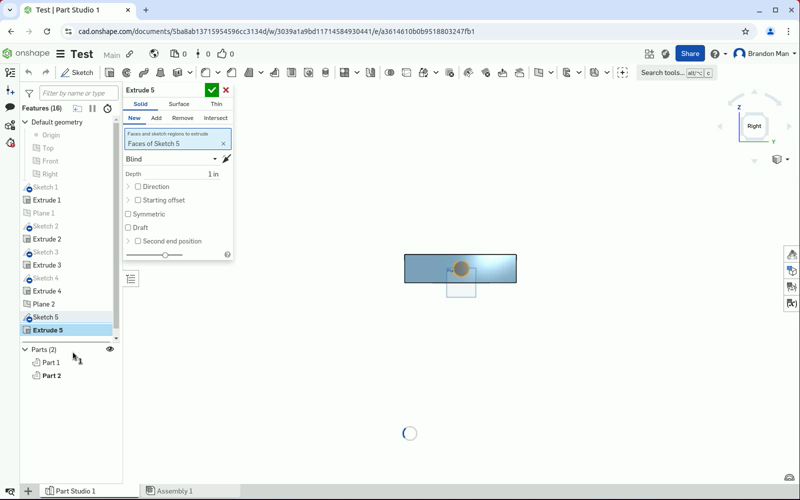
mouse_move(143, 106)
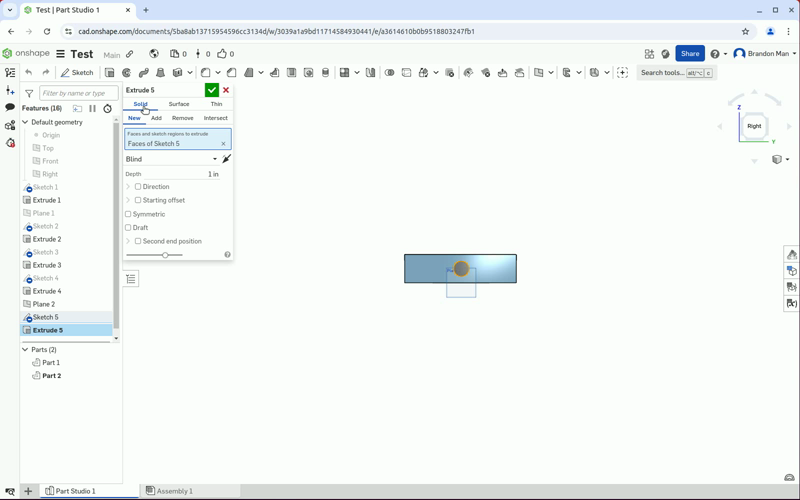
click(143, 106)
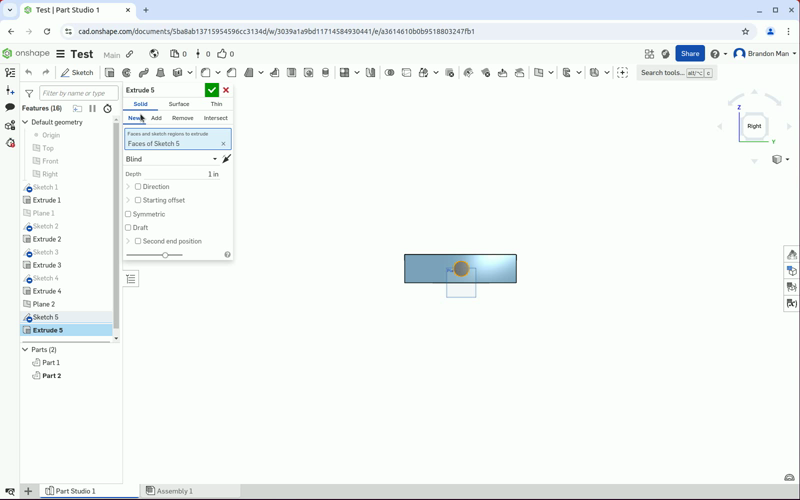
mouse_move(137, 120)
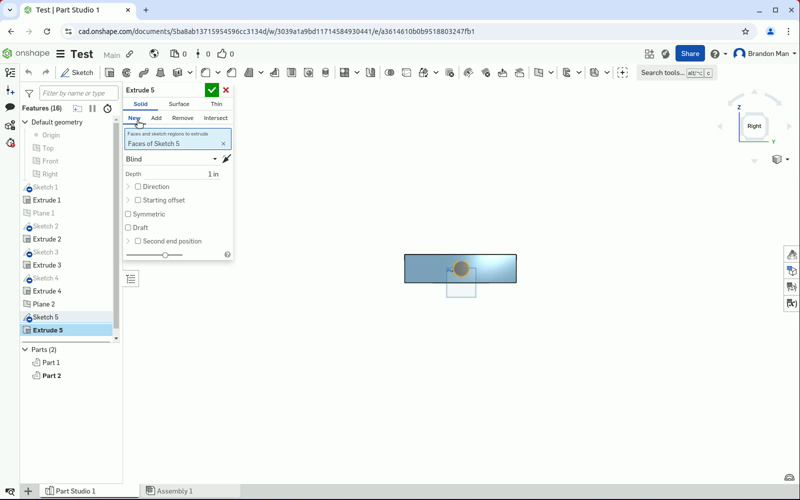
click(137, 120)
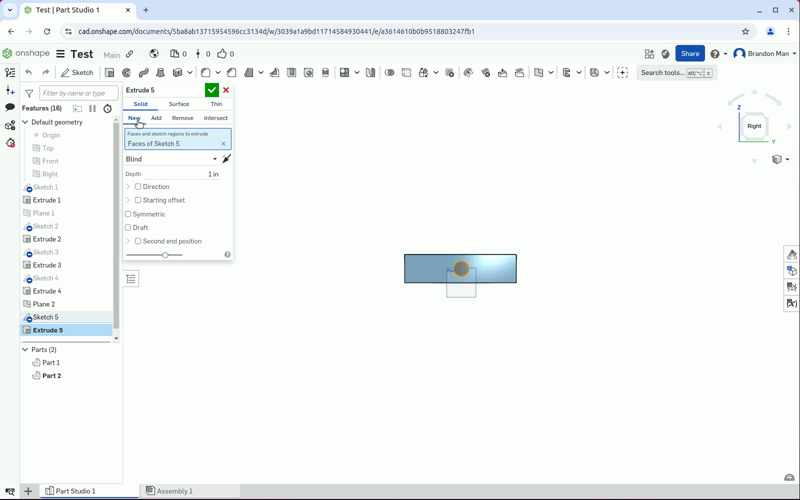
key(tab, 4)
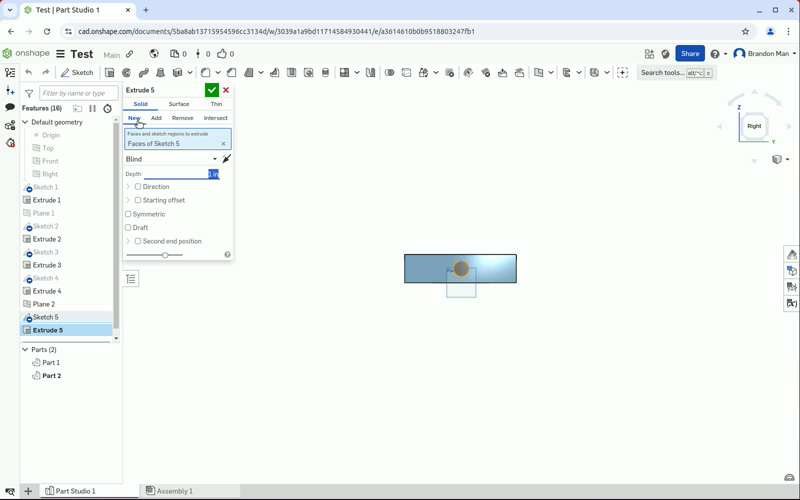
text(5.777)
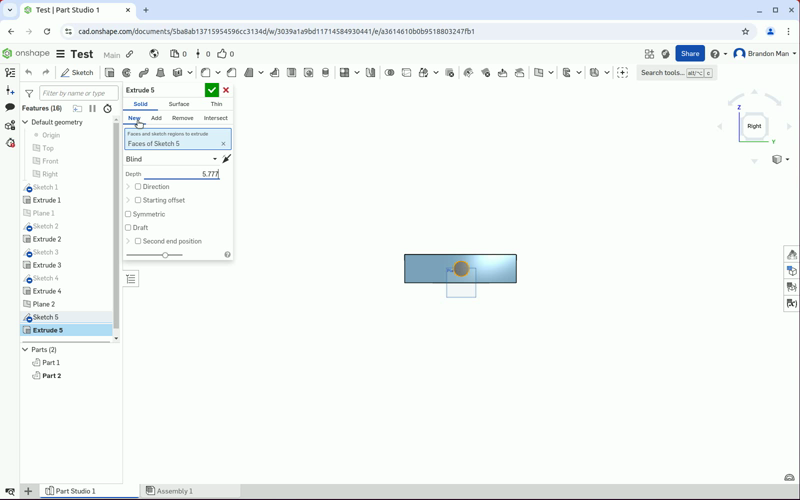
key(enter)
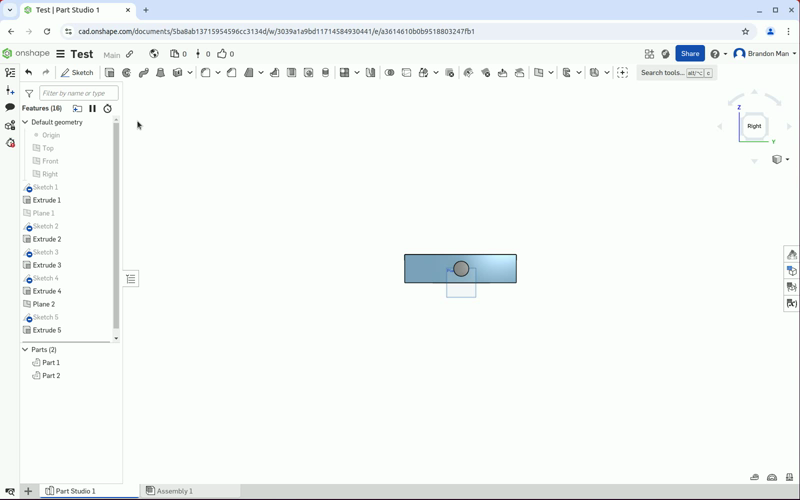
key(shift+h)
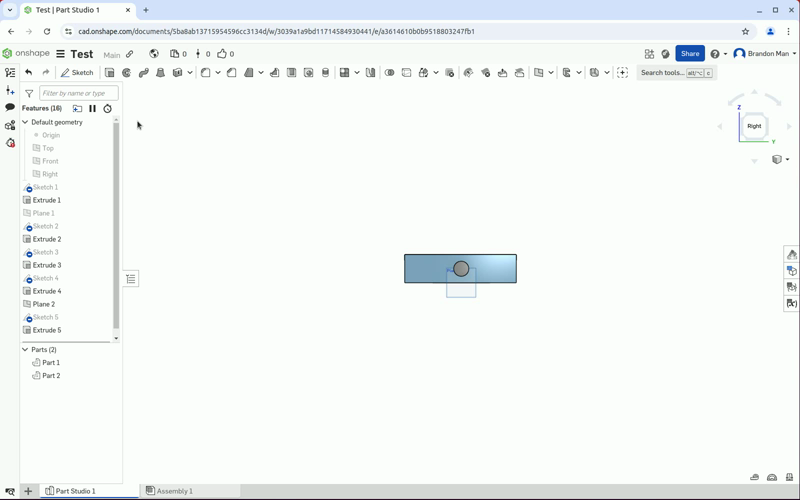
key(shift+h)
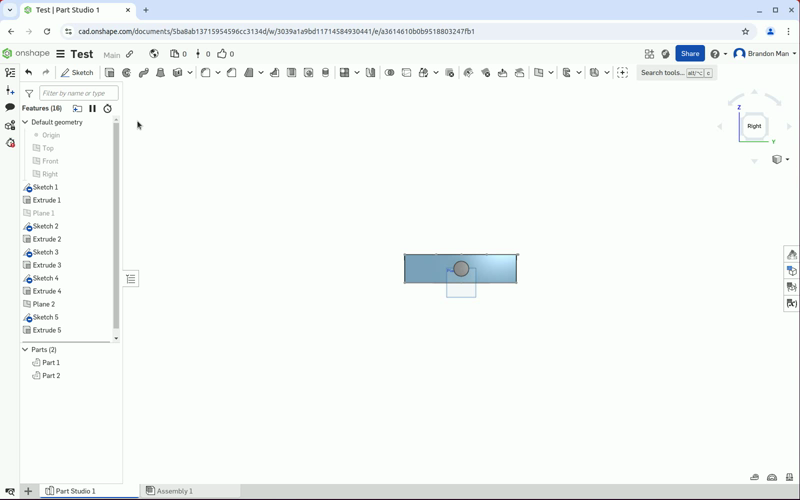
key(shift+7)
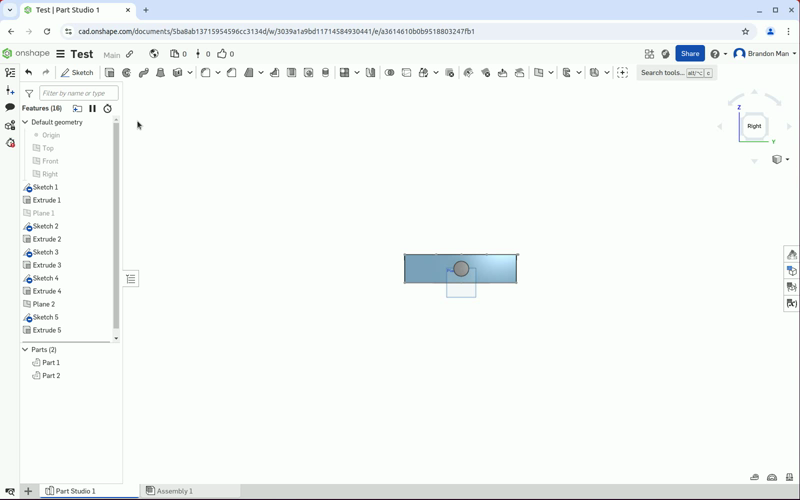
key(right, 2)
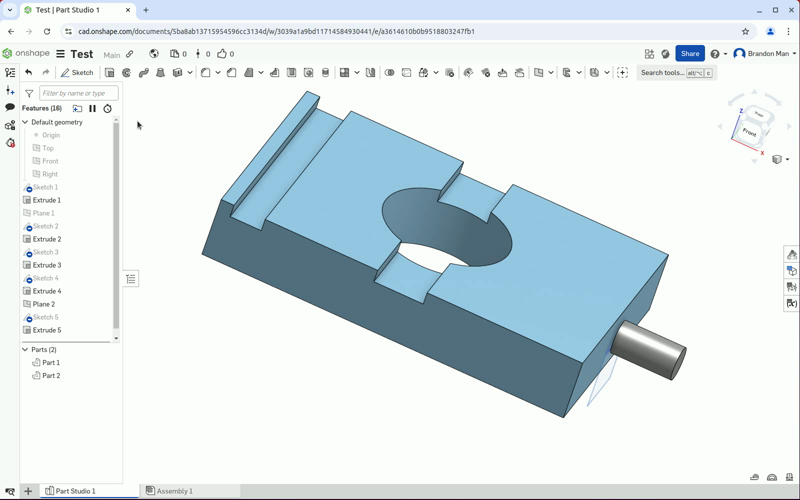
key(down, 2)
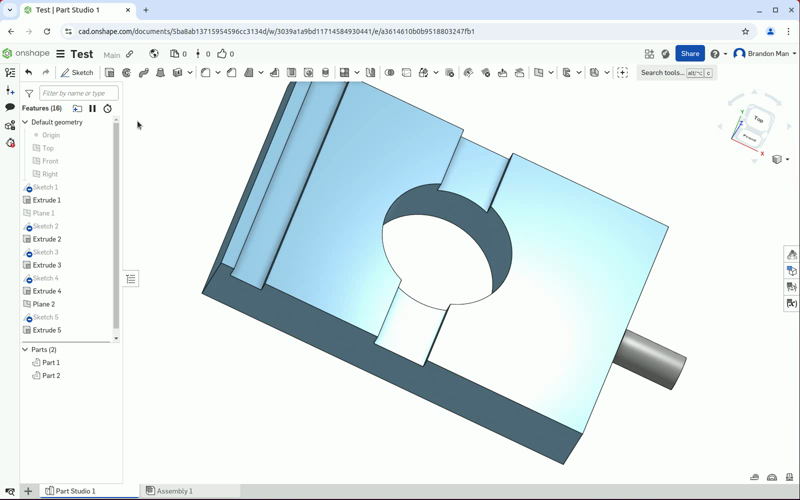
key(up, 2)
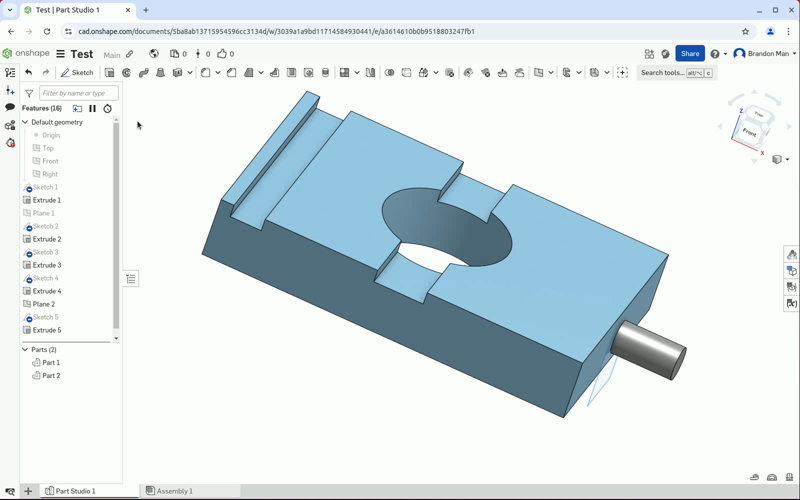
key(left, 2)
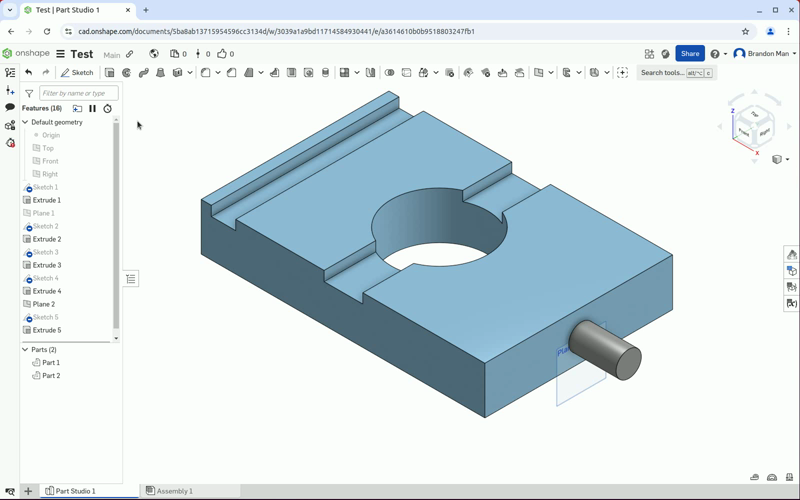
mouse_move(69, 189)
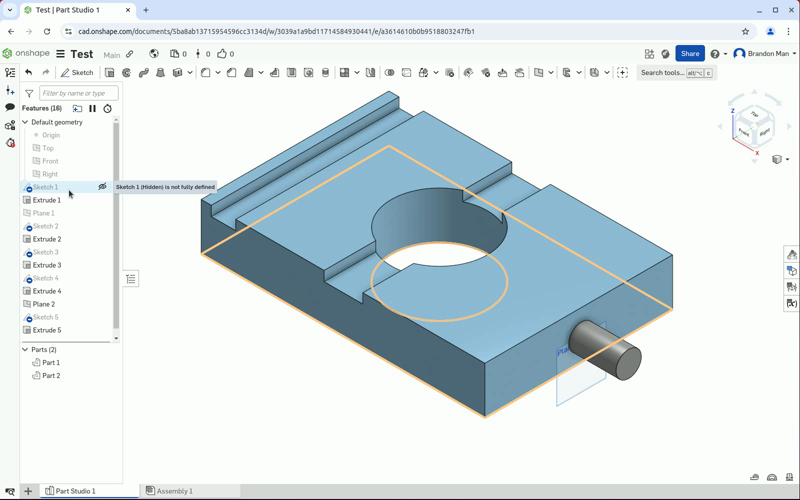
click(69, 189)